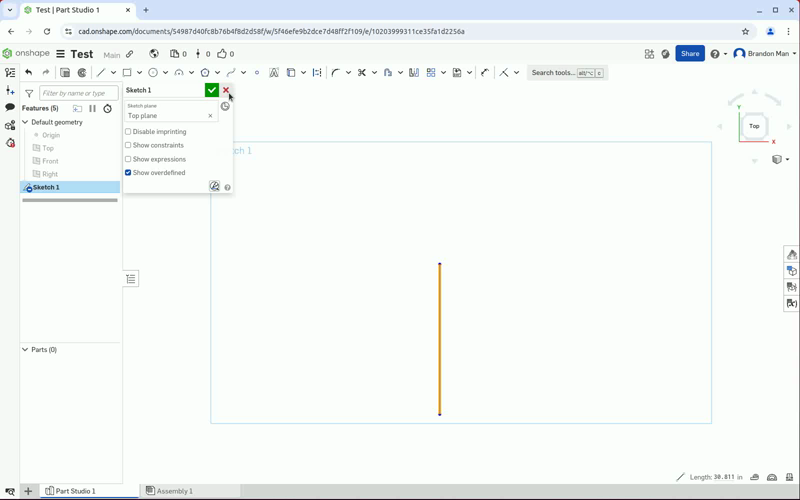
key(shift+h)
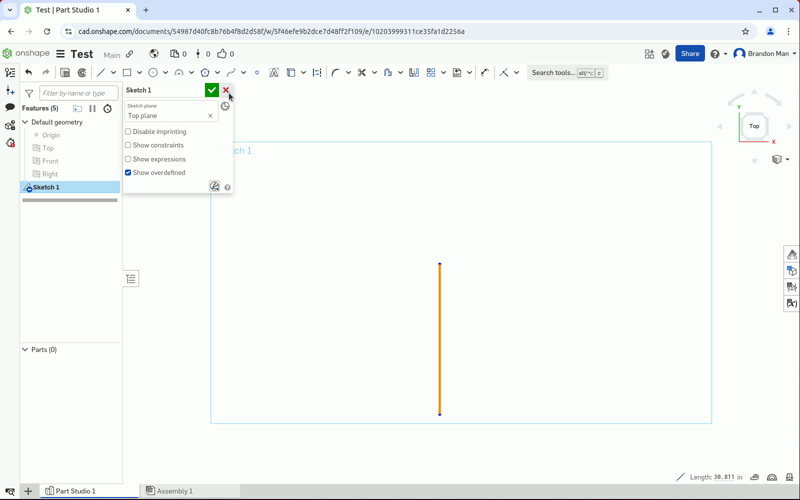
key(shift+s)
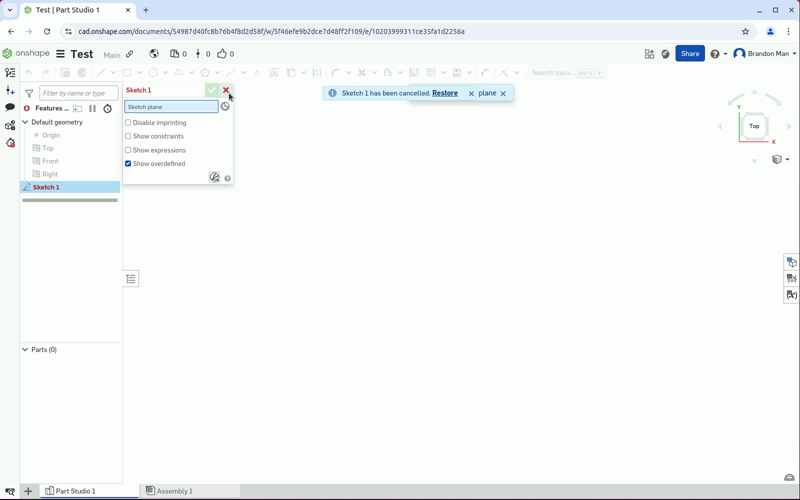
mouse_move(73, 150)
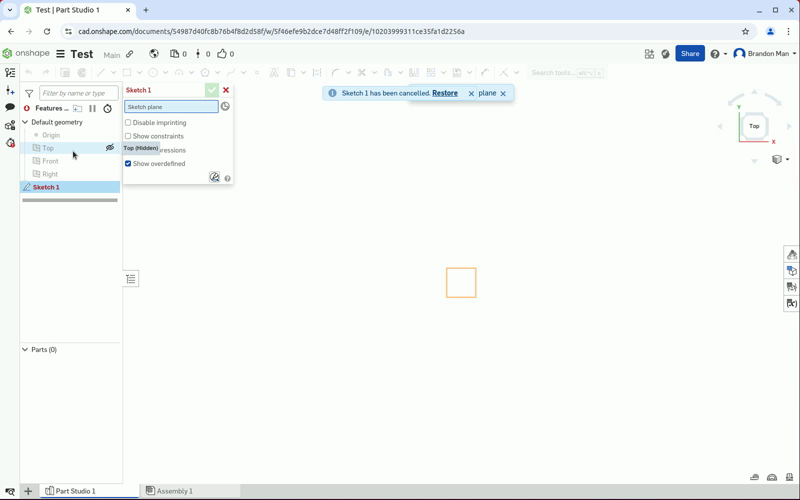
click(73, 150)
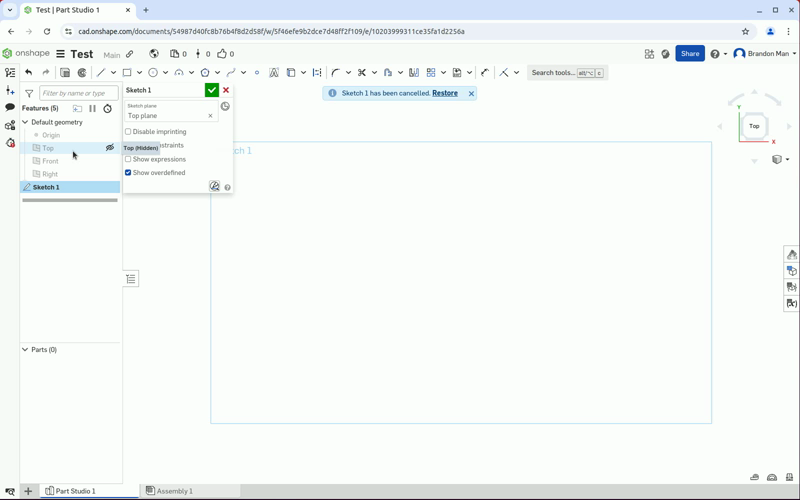
mouse_move(73, 352)
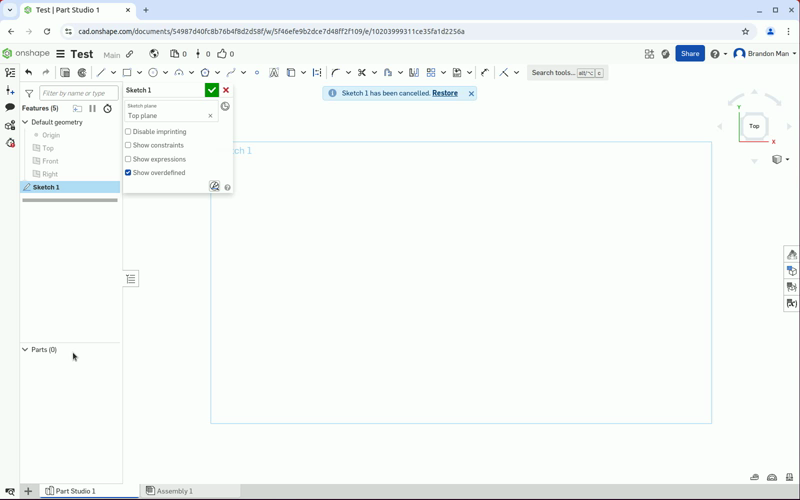
key(y)
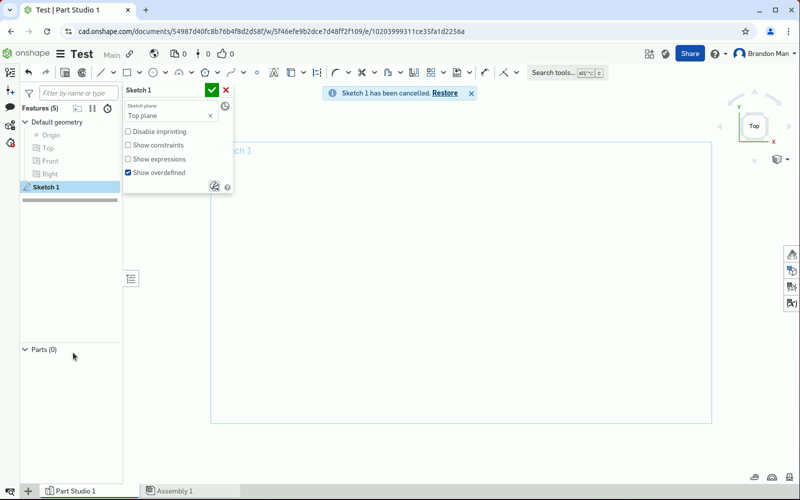
key(l)
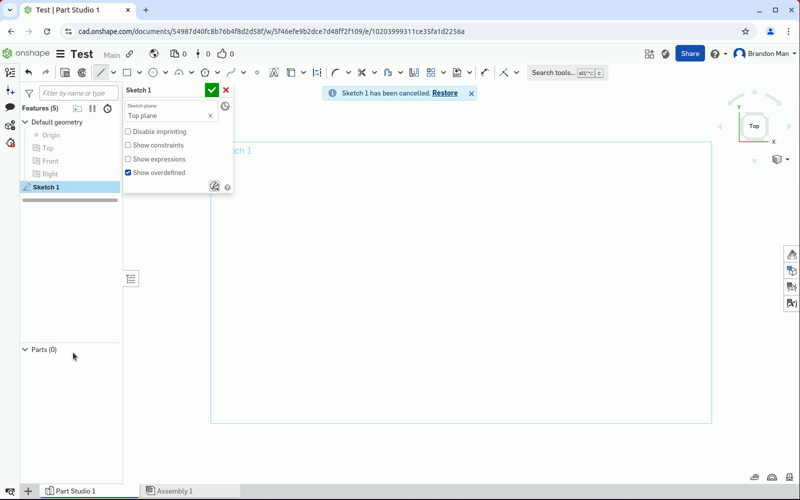
key_down(shift)
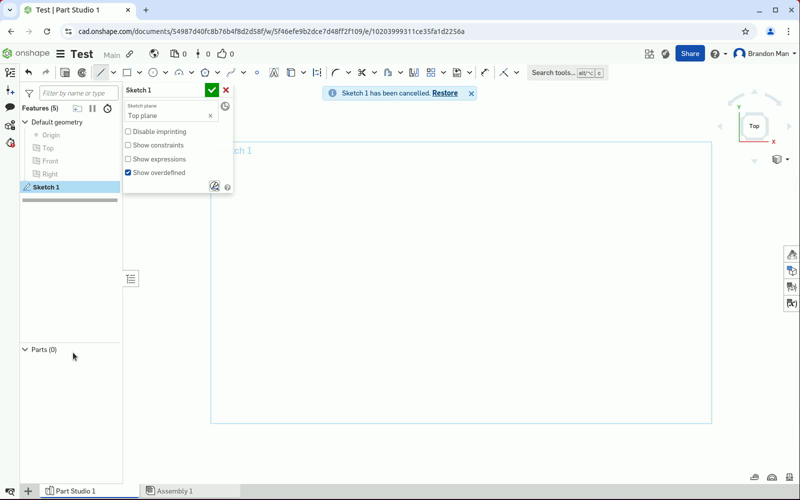
mouse_move(348, 363)
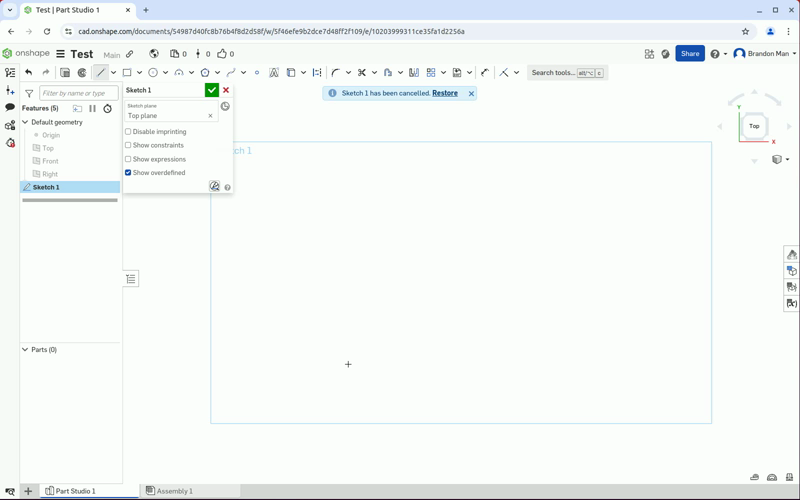
click(348, 363)
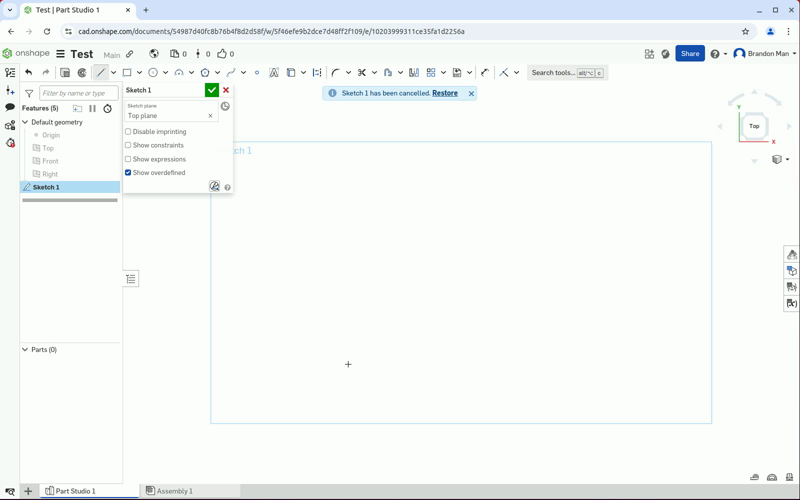
key_up(shift)
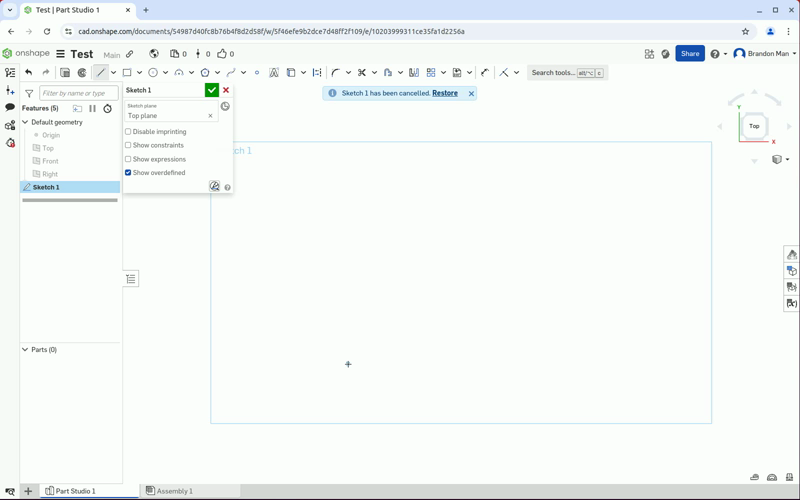
key_down(shift)
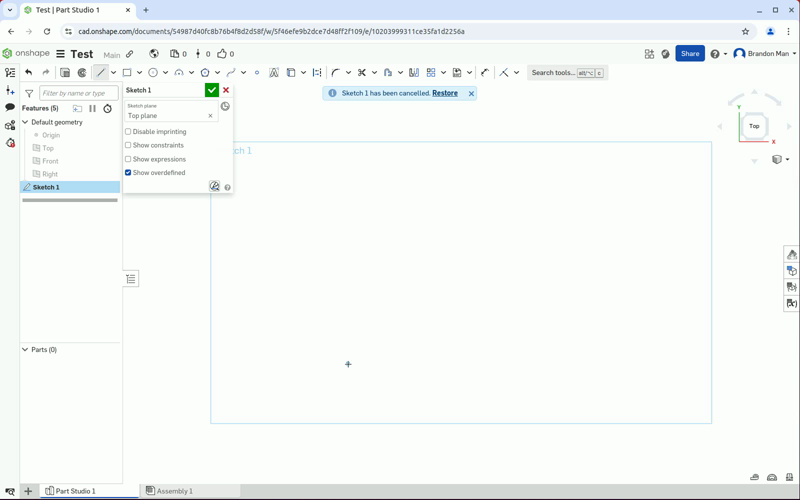
mouse_move(459, 363)
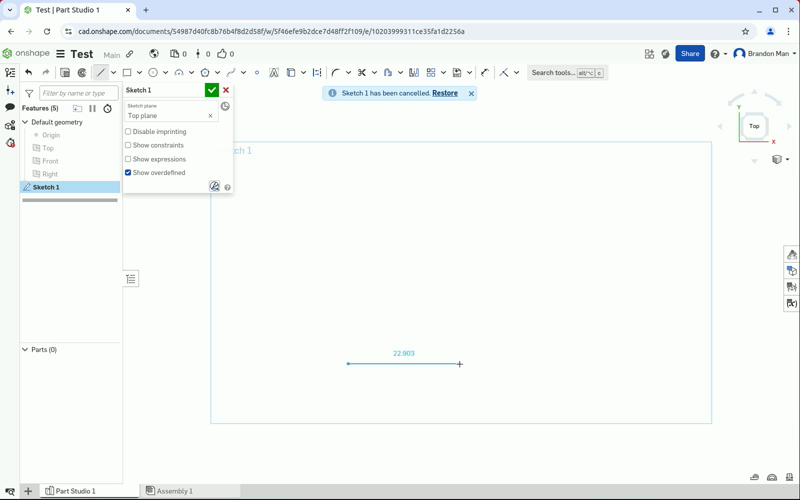
click(459, 363)
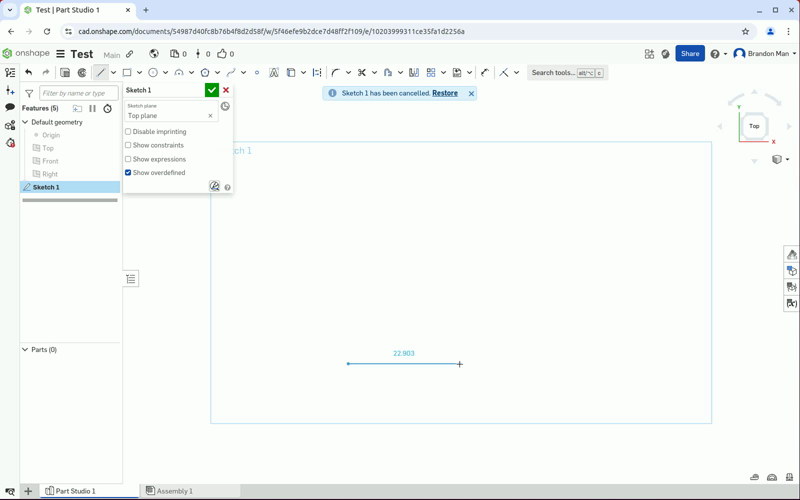
key_up(shift)
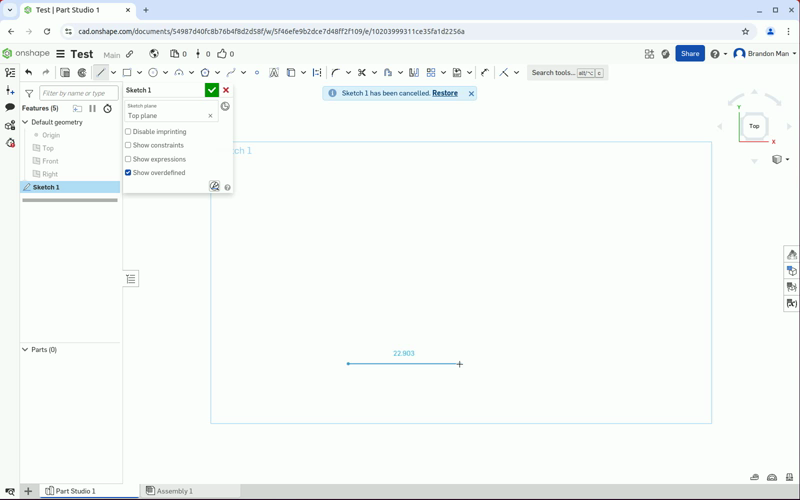
key_down(shift)
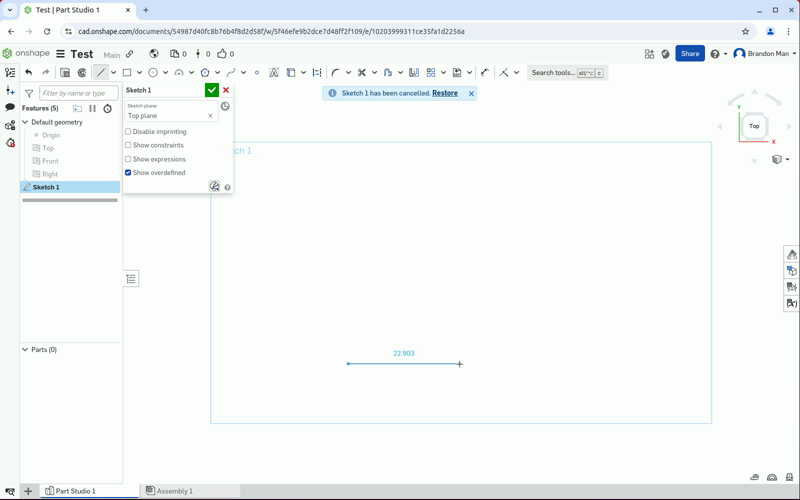
mouse_move(489, 363)
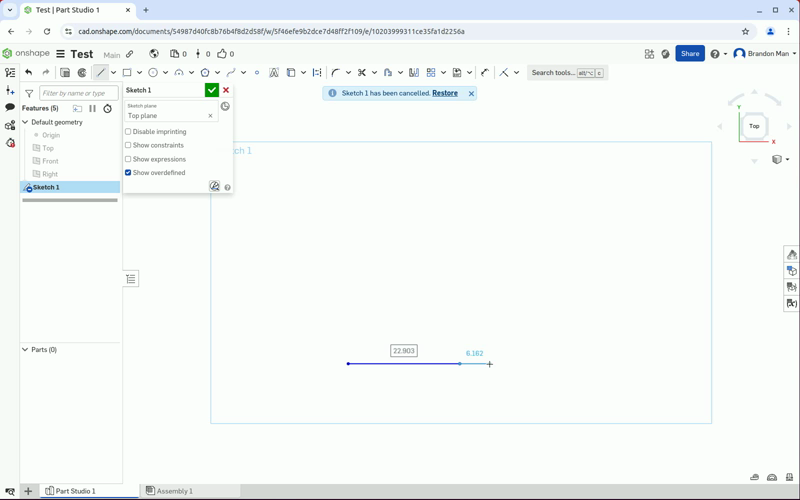
mouse_move(508, 363)
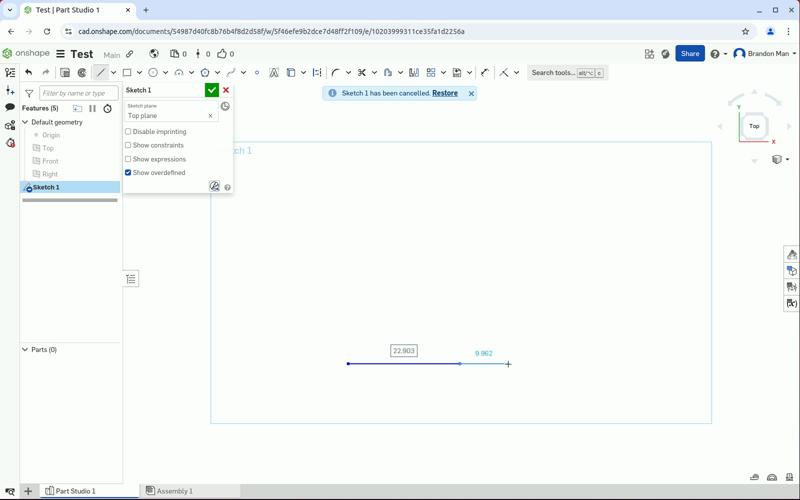
click(508, 363)
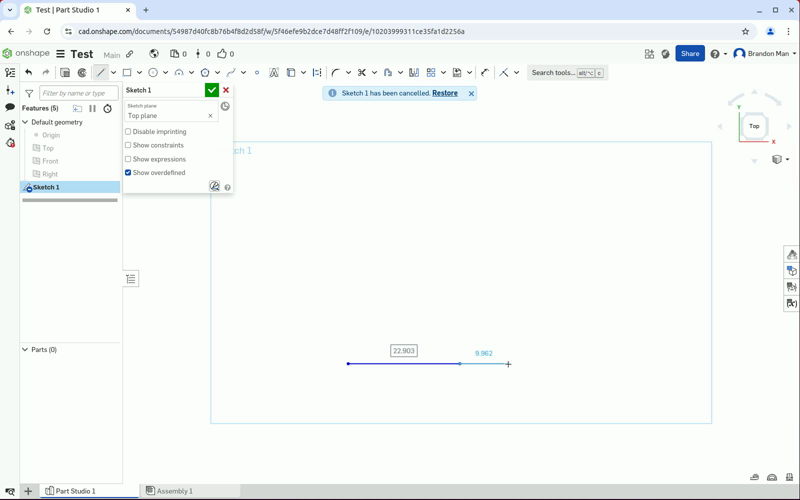
key_up(shift)
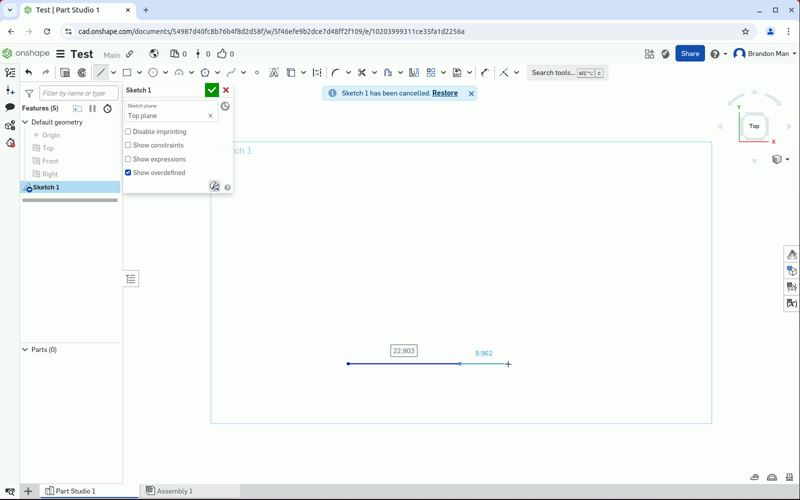
key_down(shift)
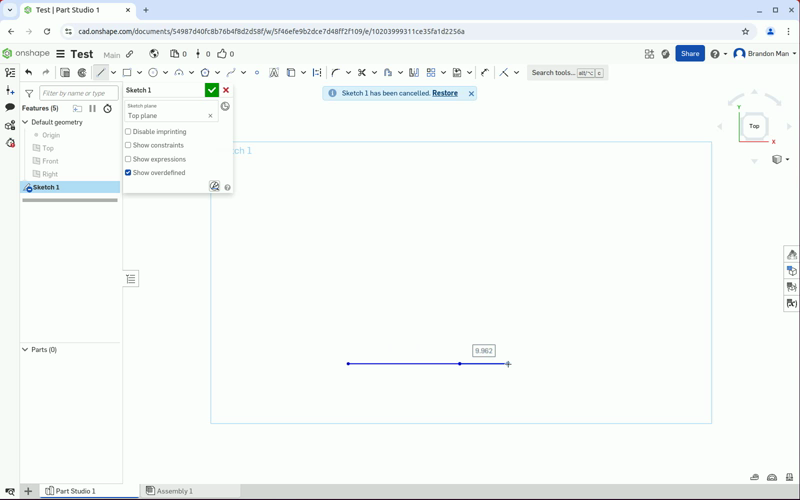
mouse_move(538, 363)
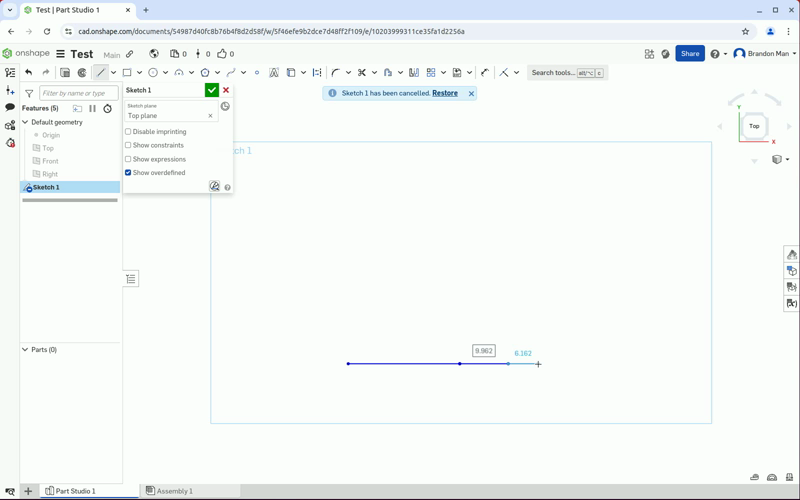
mouse_move(508, 335)
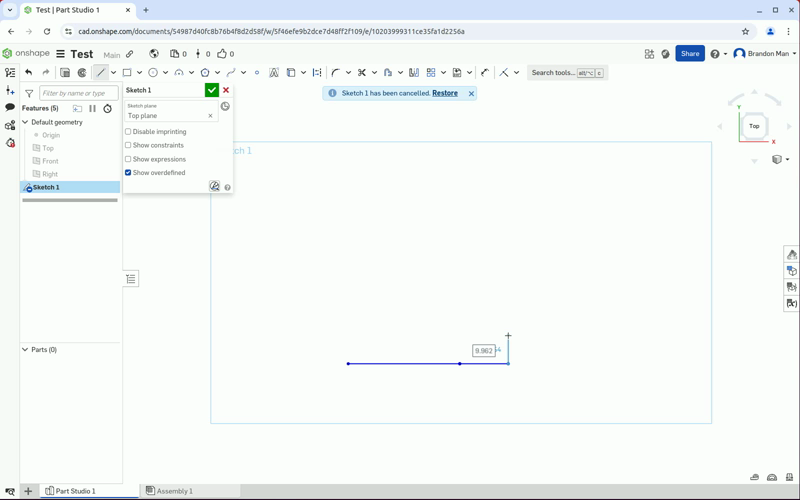
click(508, 335)
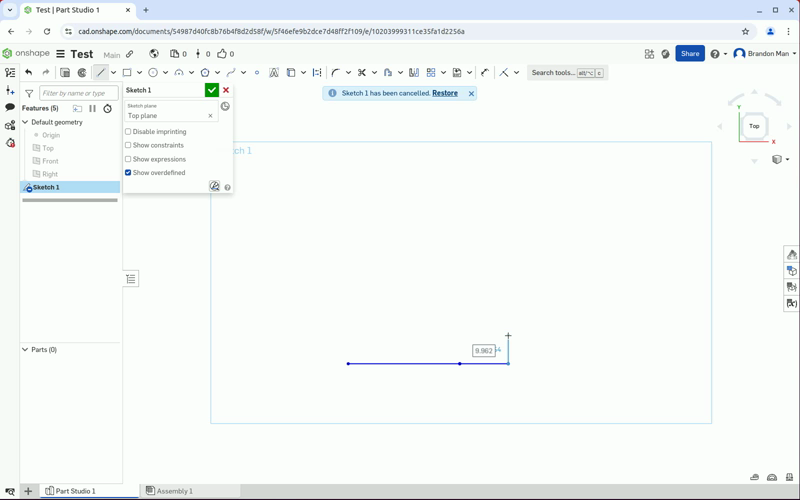
key_up(shift)
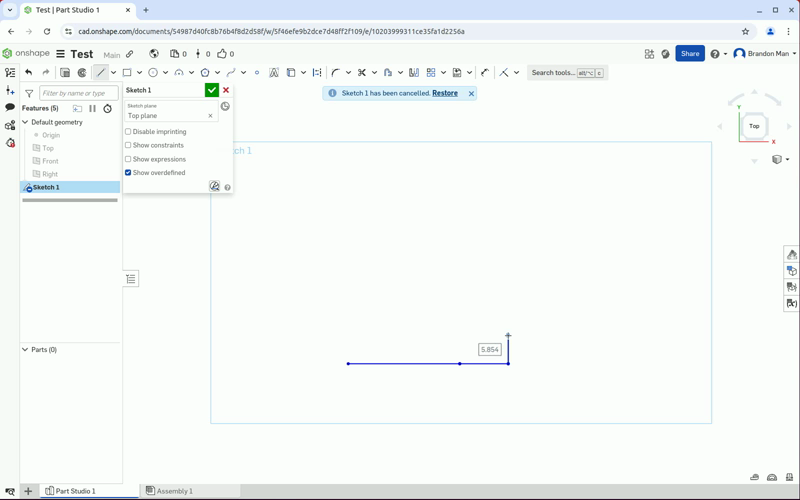
key_down(shift)
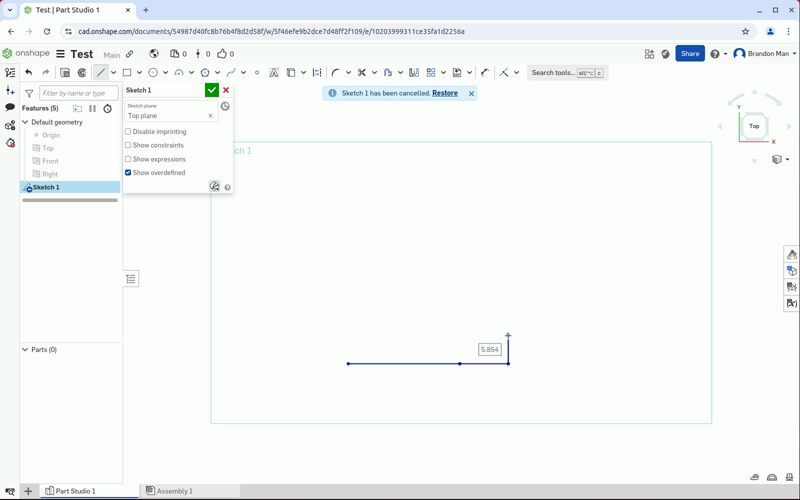
mouse_move(538, 335)
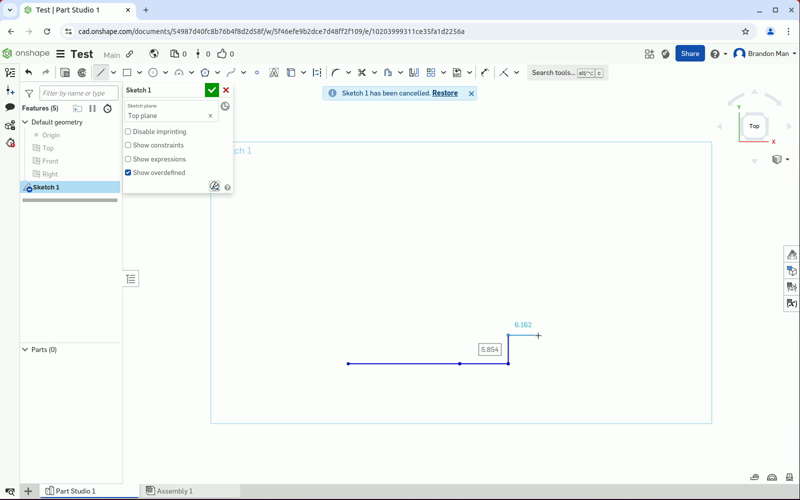
mouse_move(459, 340)
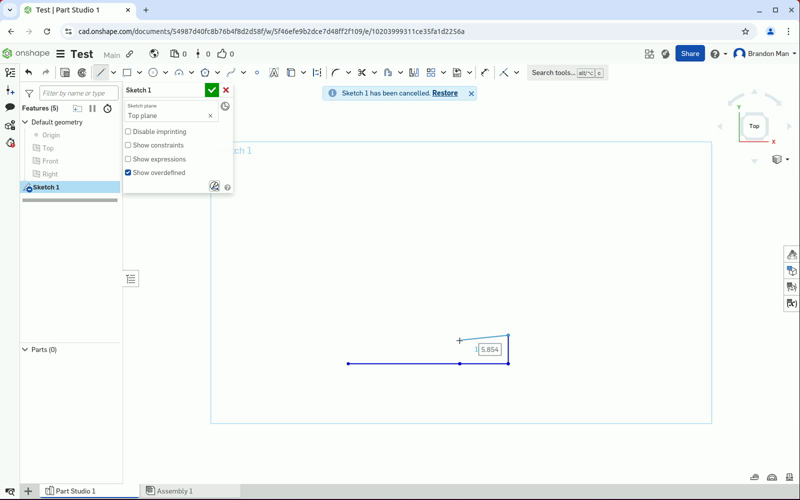
click(459, 340)
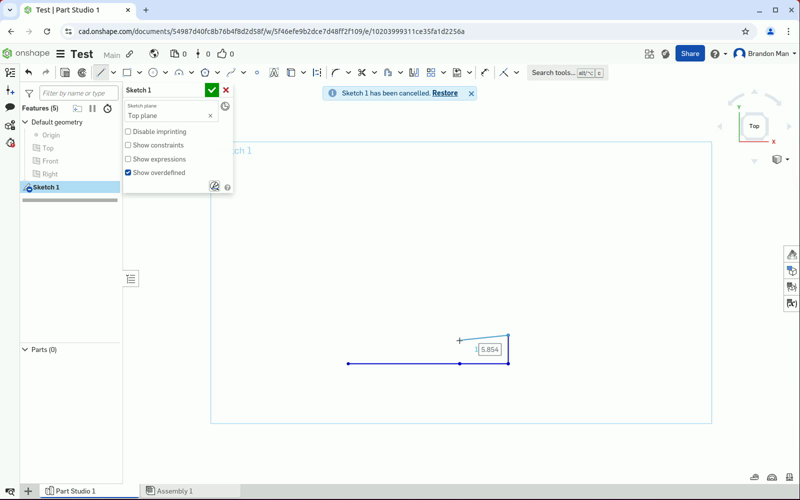
key_up(shift)
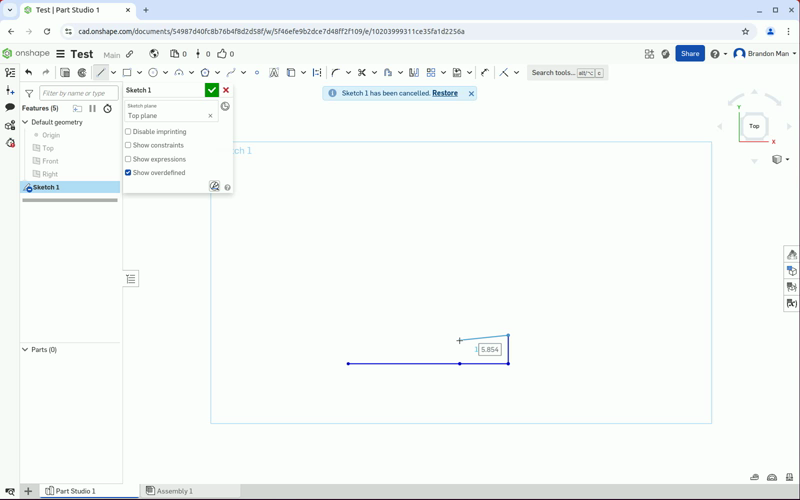
key(esc)
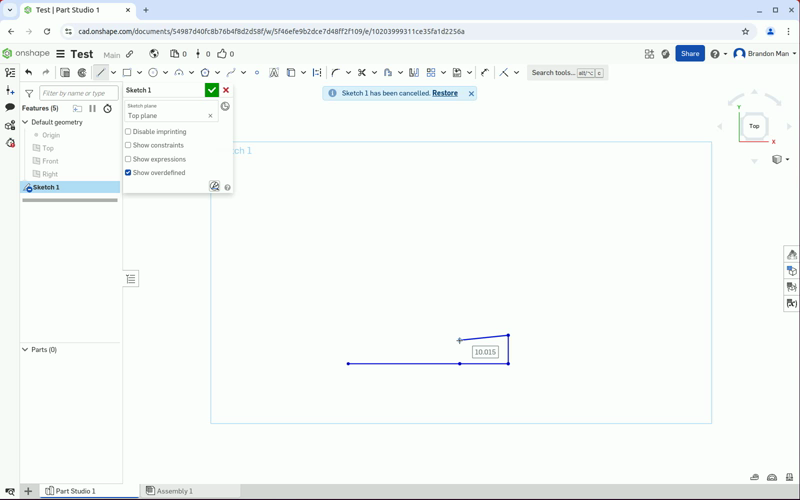
key(a)
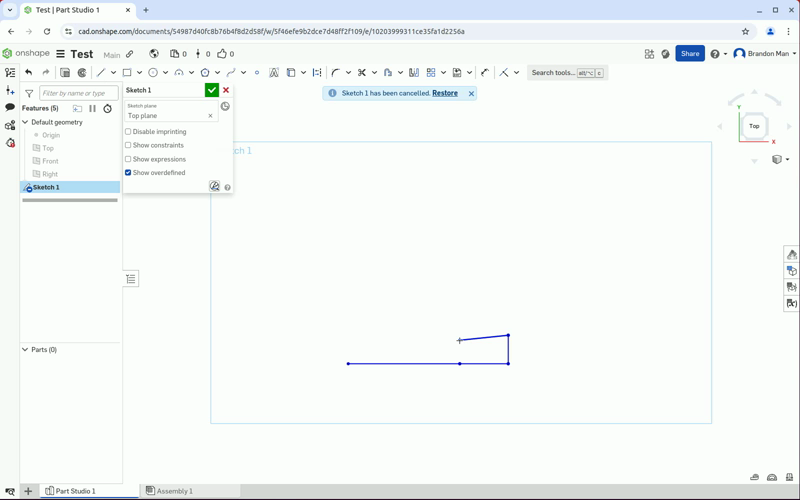
mouse_move(459, 340)
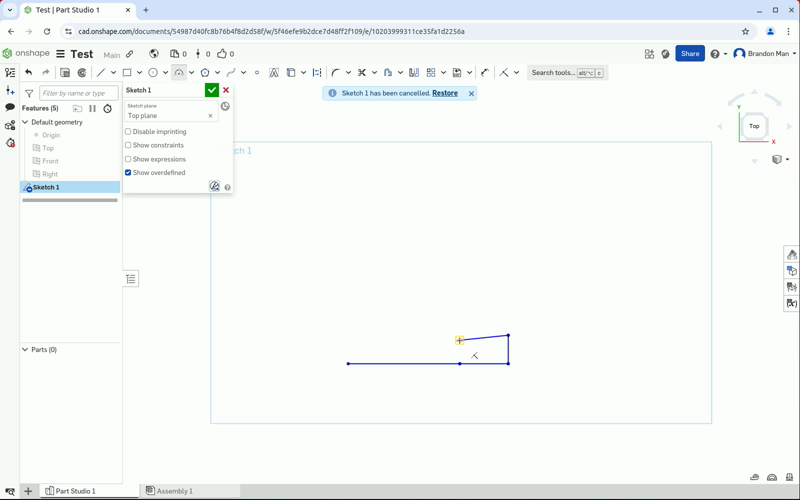
click(459, 340)
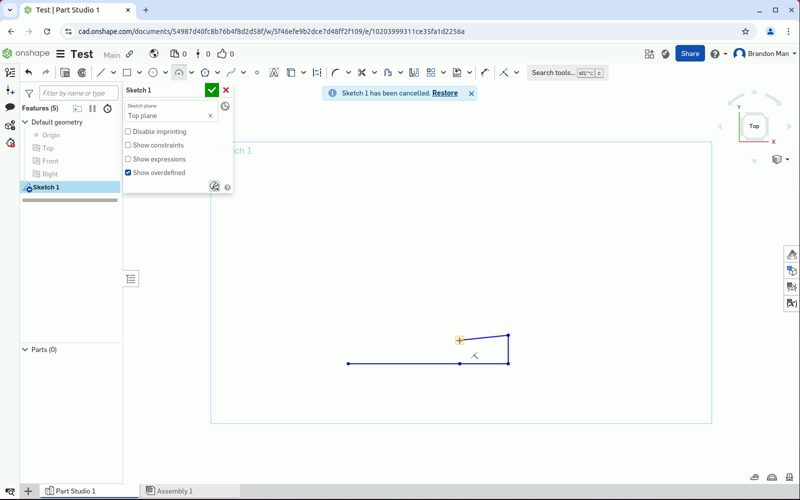
key_down(shift)
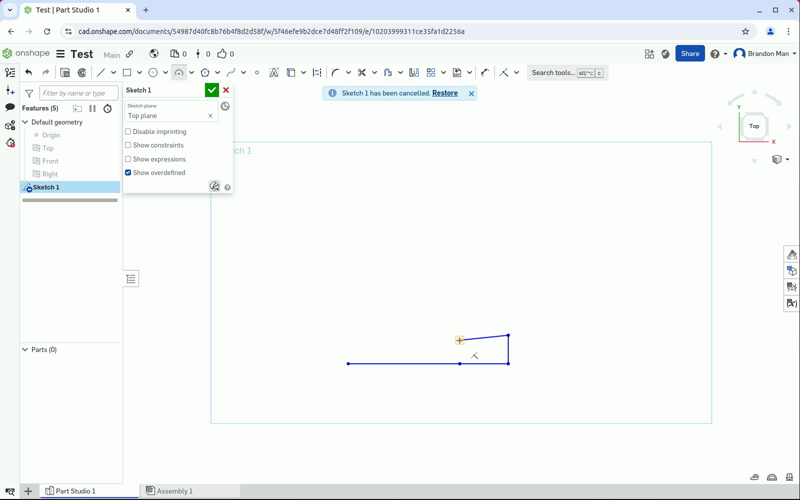
mouse_move(459, 227)
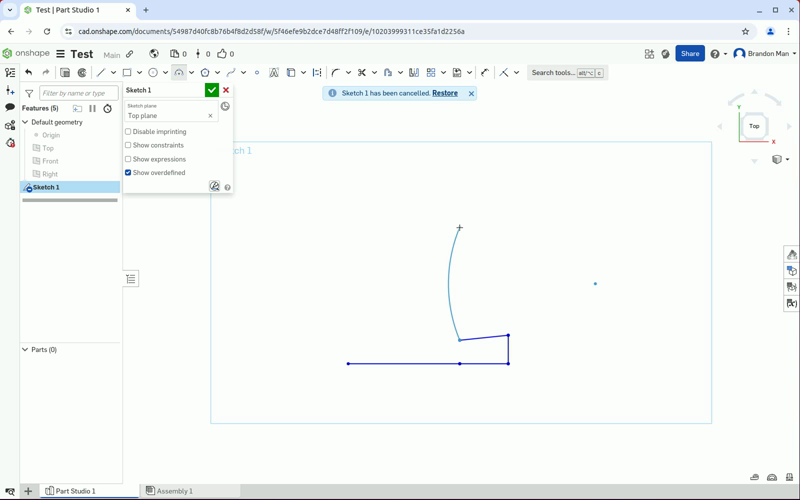
click(459, 227)
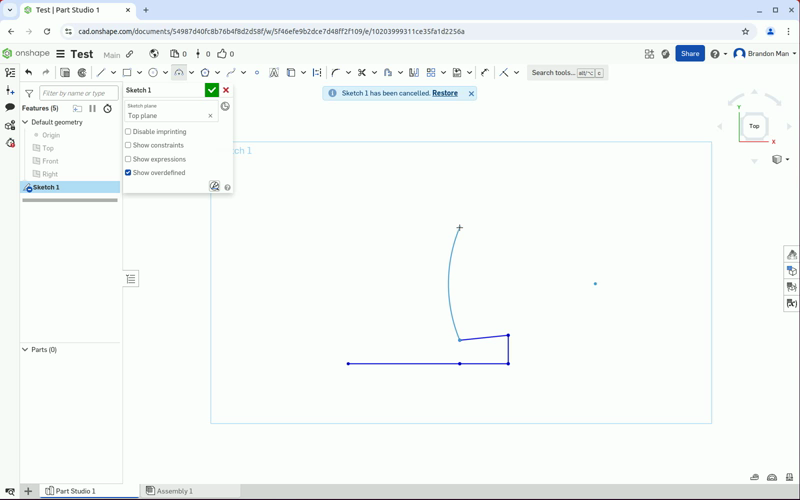
mouse_move(402, 283)
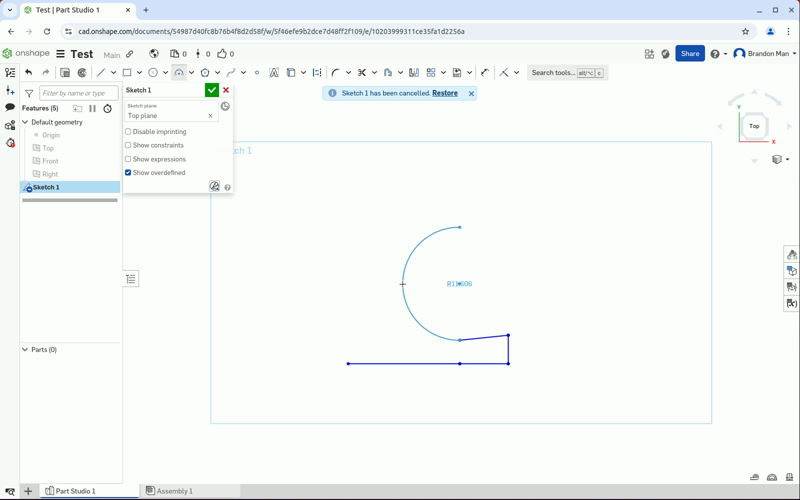
click(402, 283)
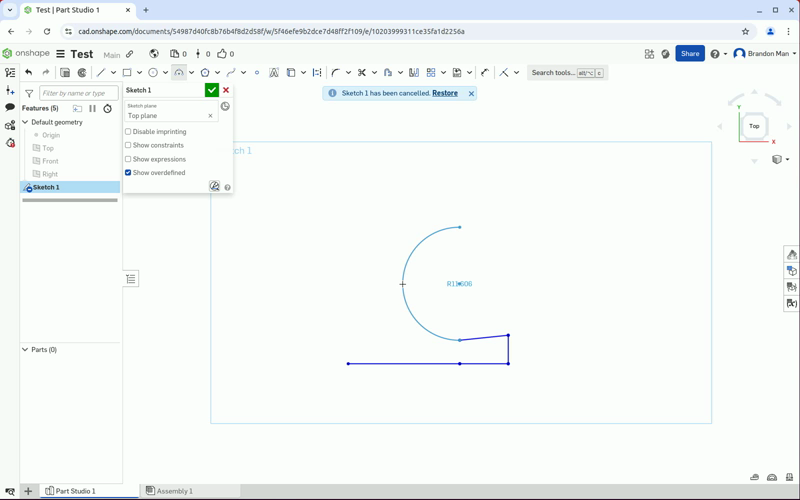
key_up(shift)
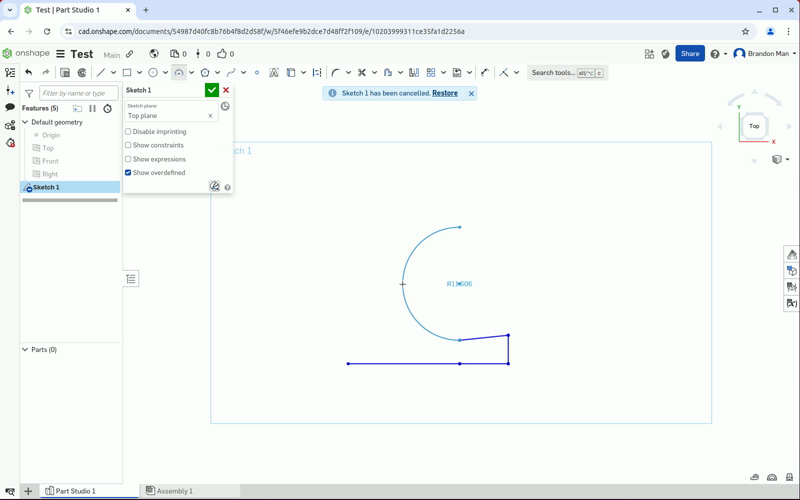
key(esc)
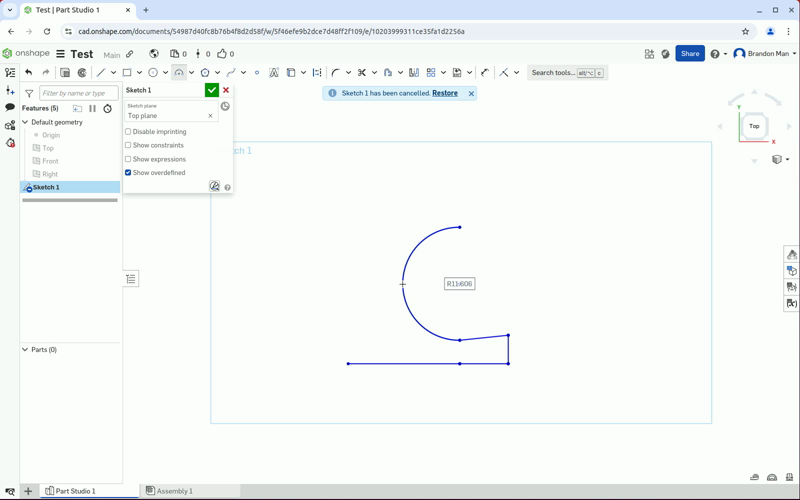
key(l)
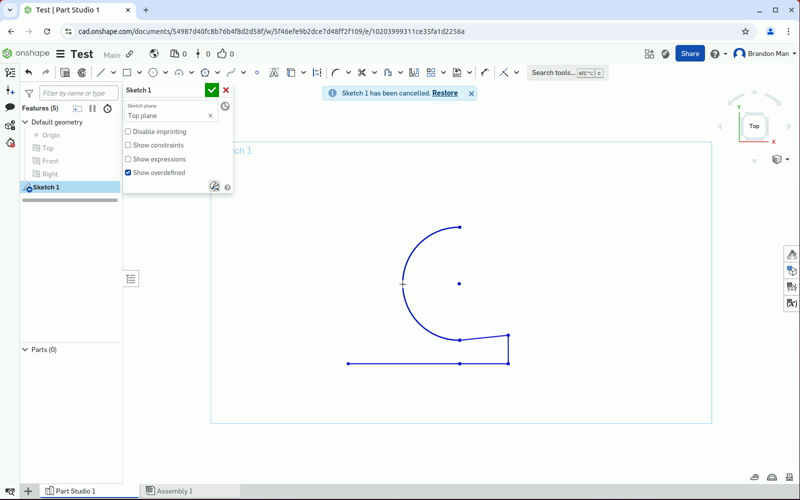
mouse_move(459, 227)
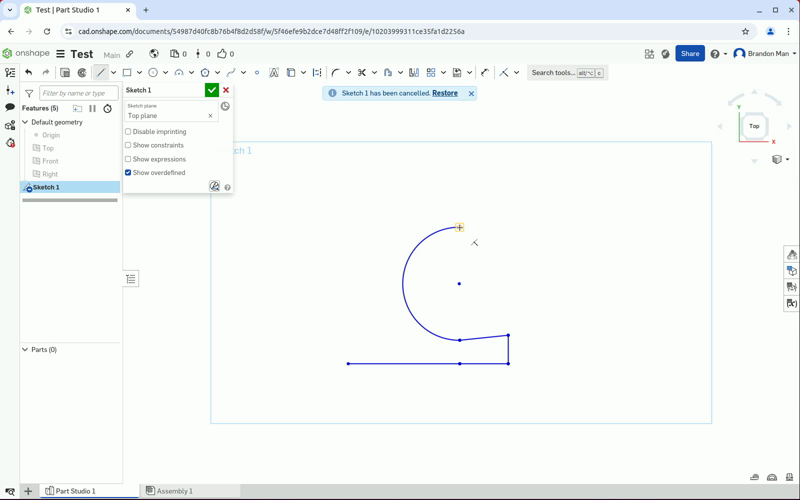
click(459, 227)
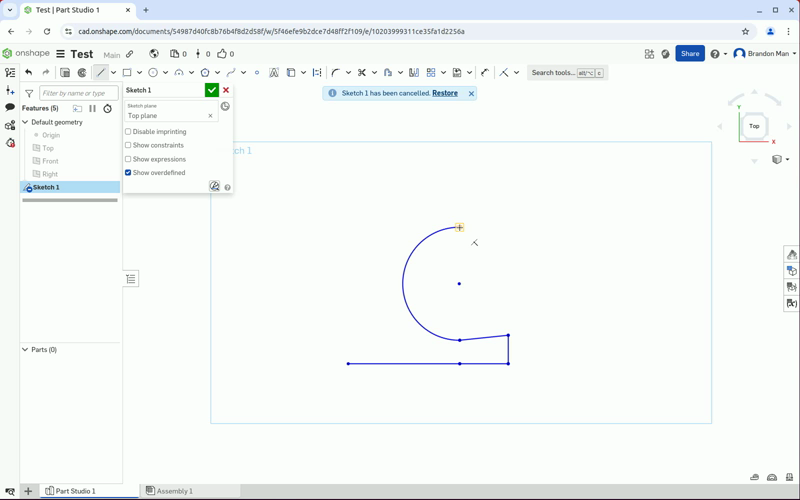
key_down(shift)
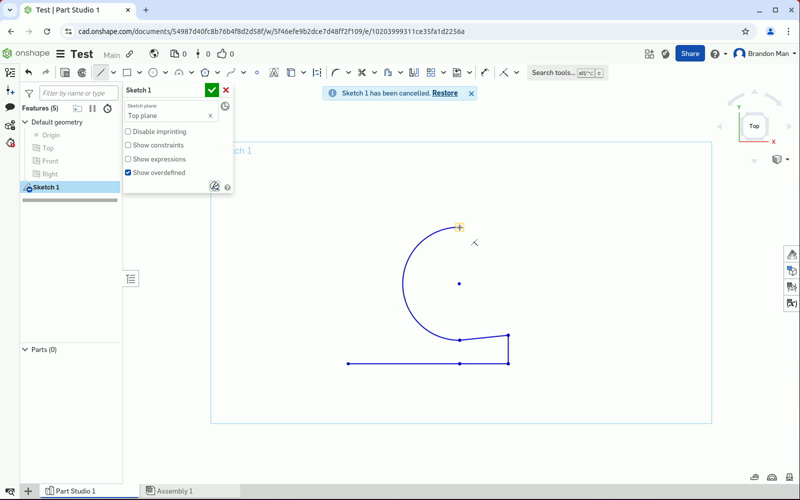
mouse_move(489, 227)
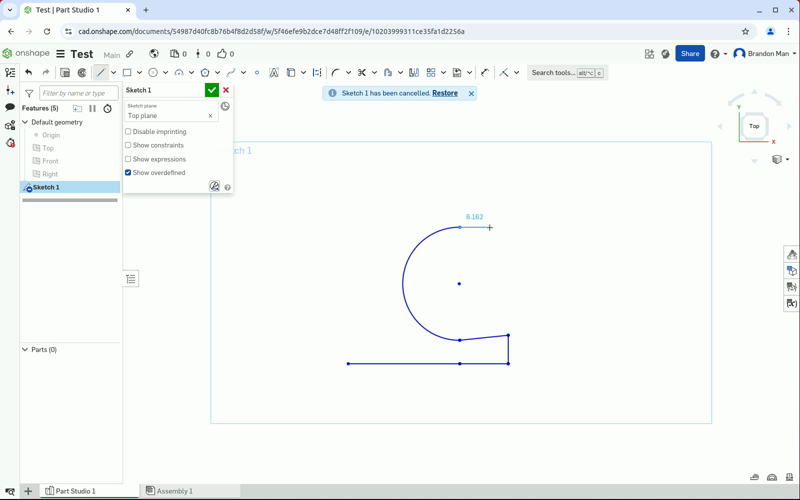
mouse_move(508, 232)
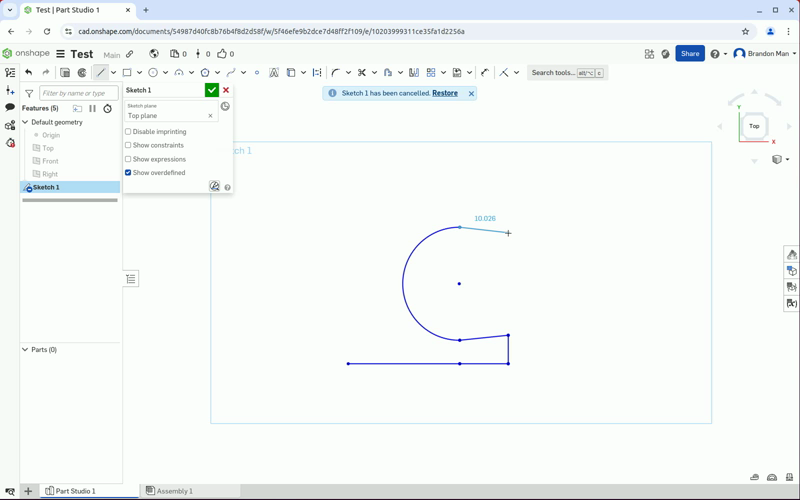
click(508, 232)
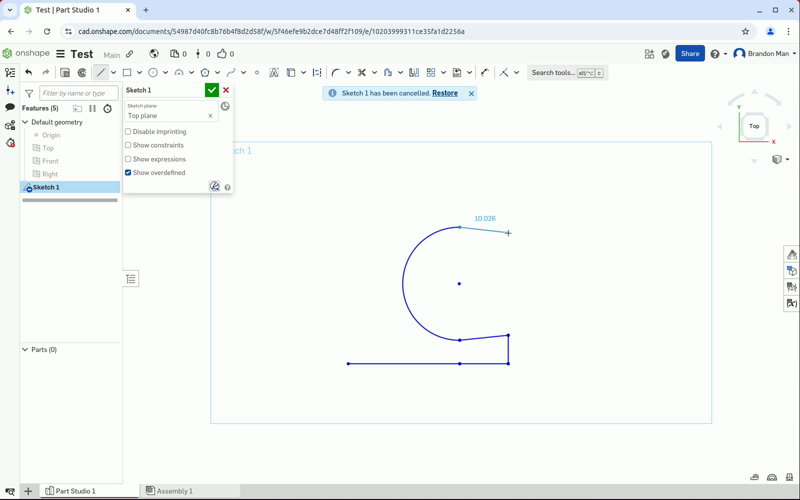
key_up(shift)
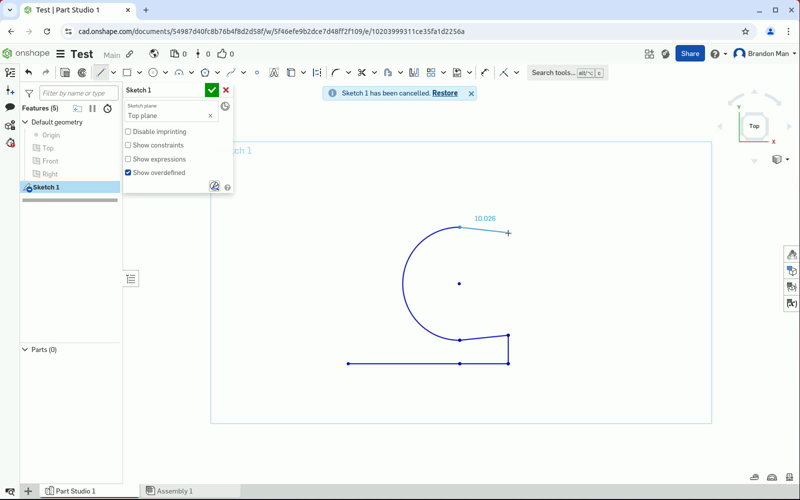
key_down(shift)
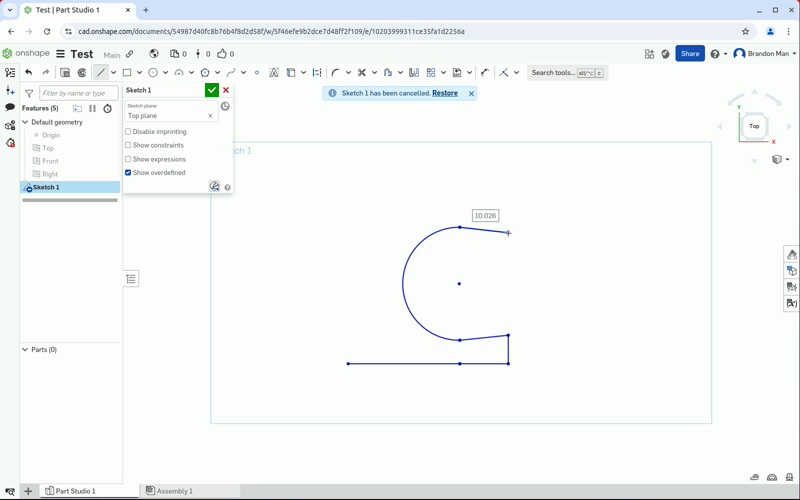
mouse_move(538, 232)
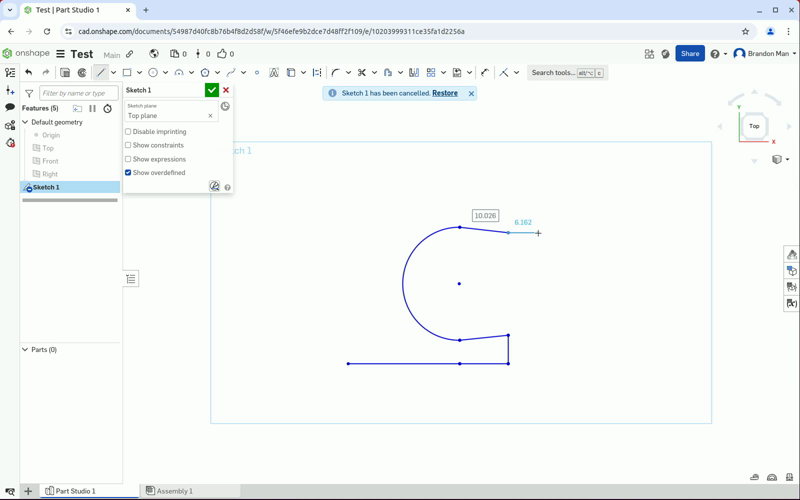
mouse_move(508, 203)
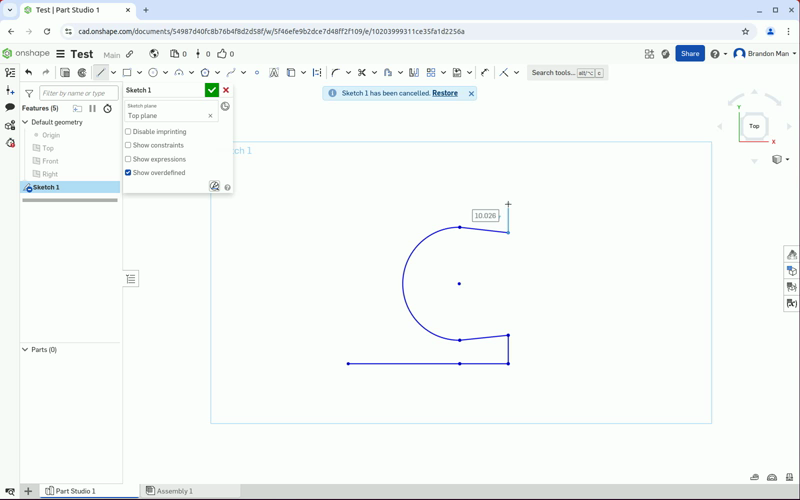
click(508, 203)
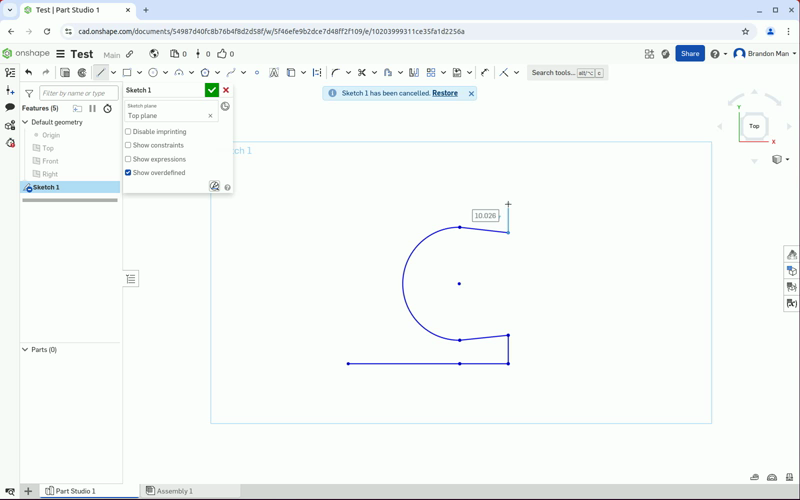
key_up(shift)
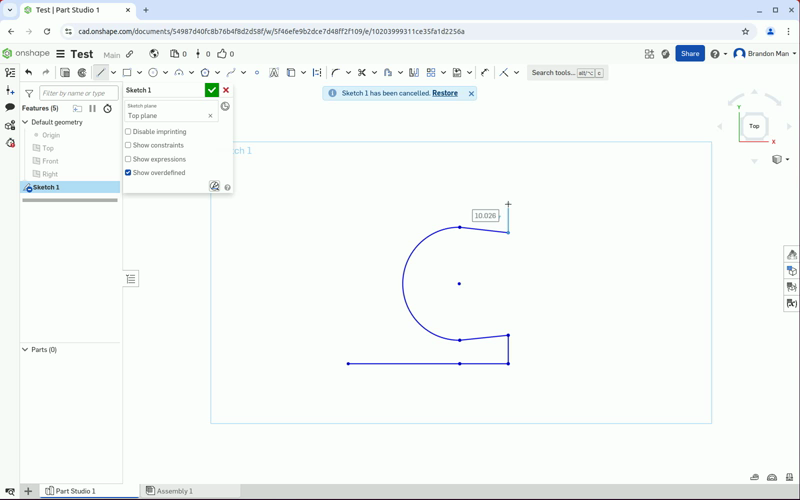
key_down(shift)
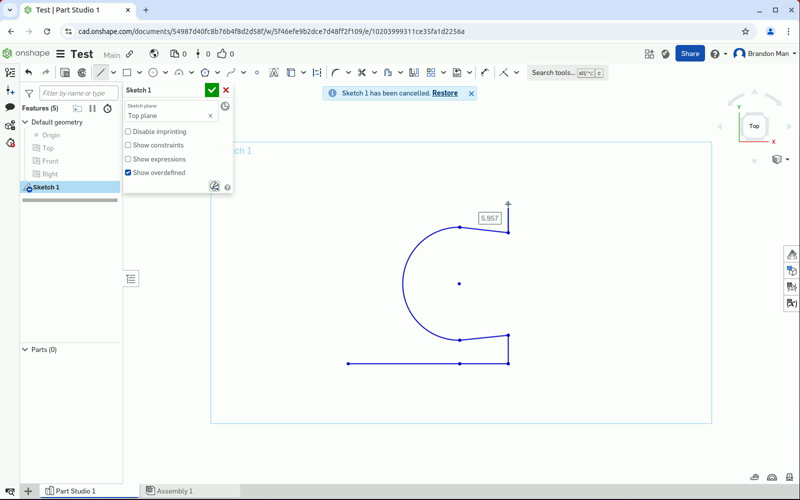
mouse_move(538, 203)
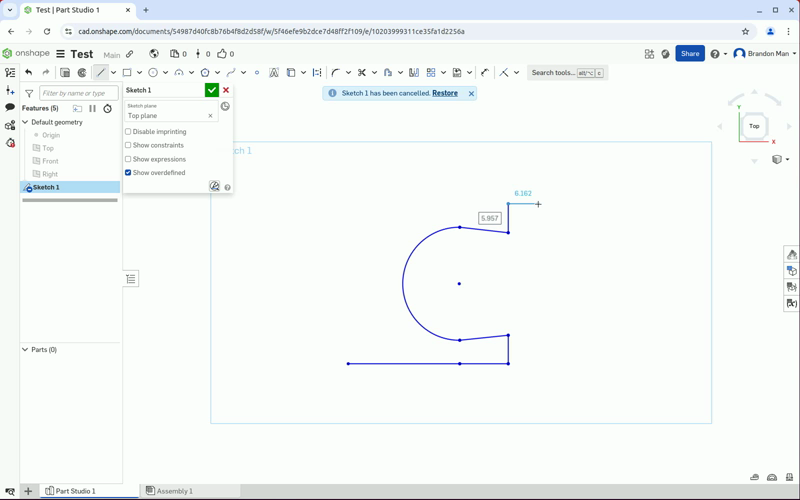
mouse_move(459, 203)
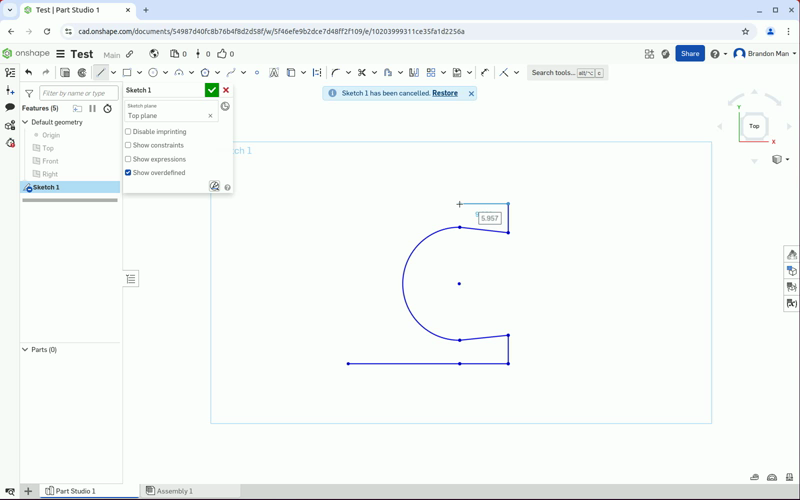
click(459, 203)
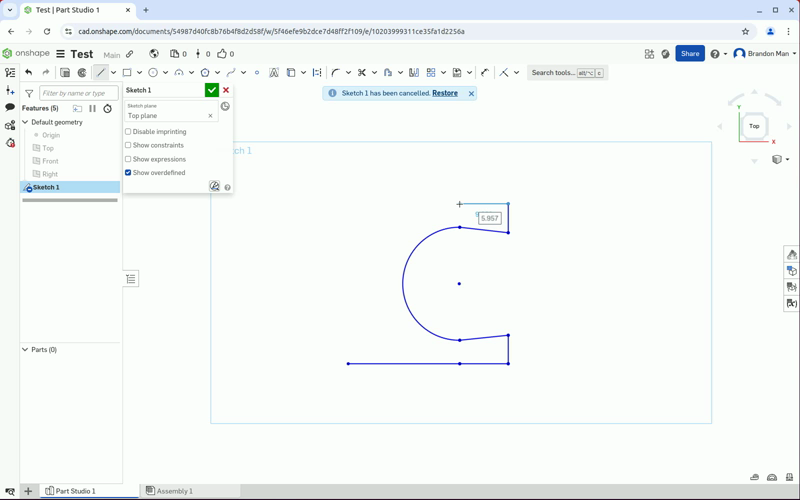
key_up(shift)
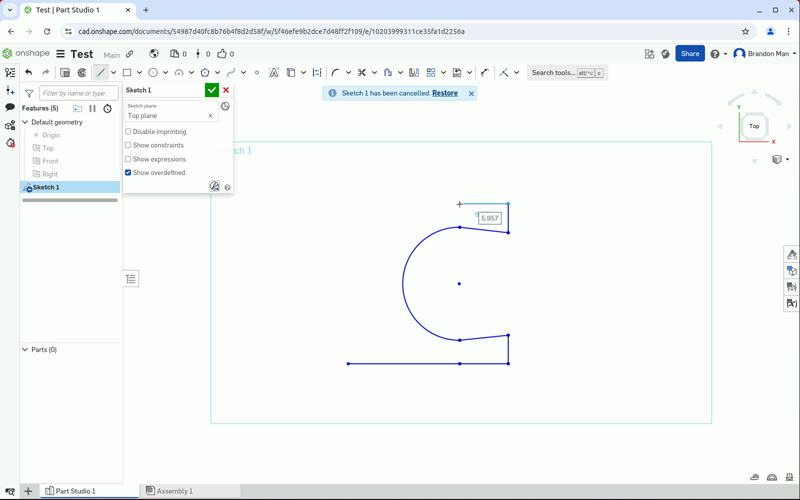
key_down(shift)
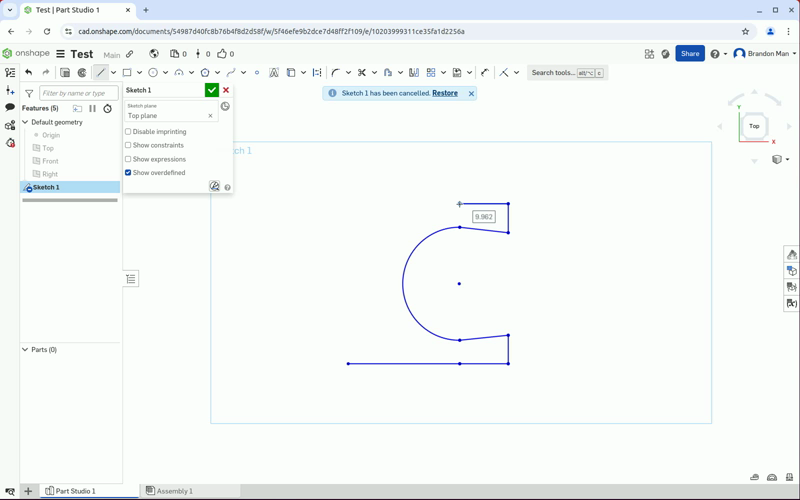
mouse_move(348, 203)
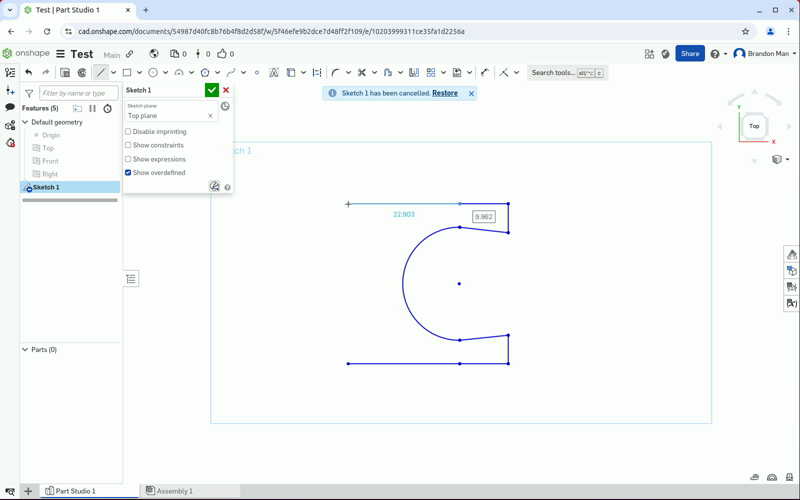
click(348, 203)
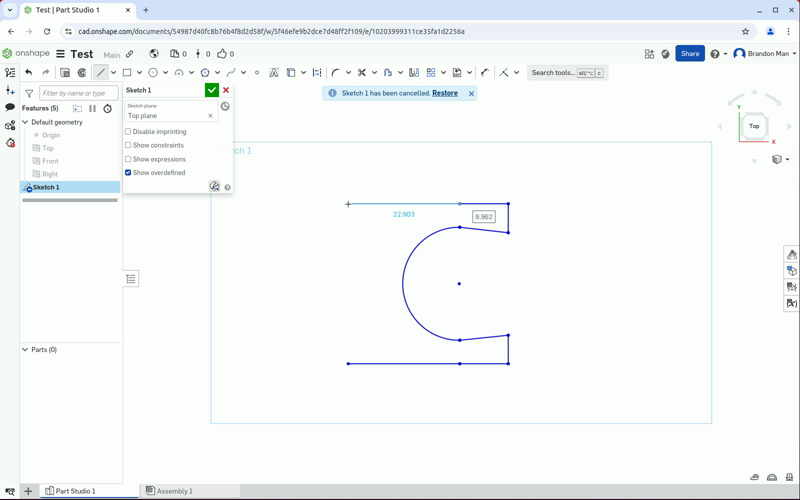
key_up(shift)
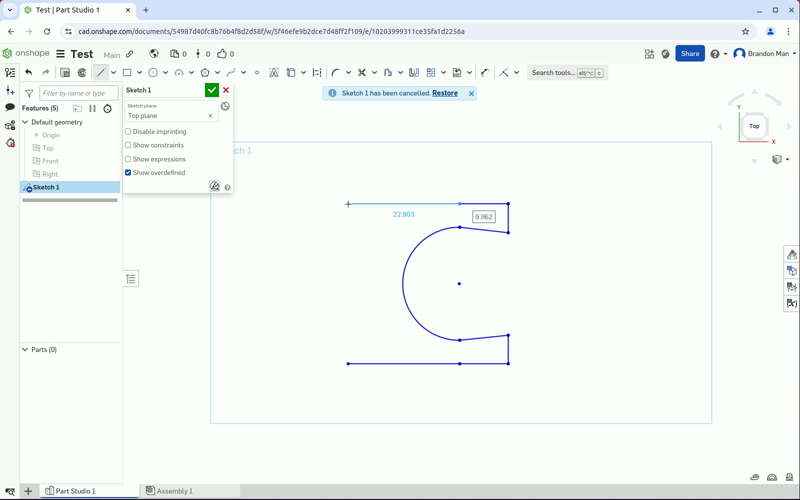
key_down(shift)
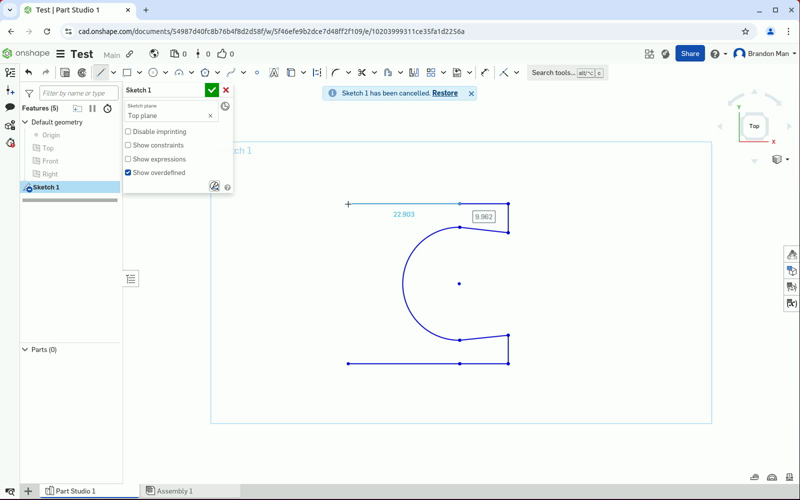
mouse_move(378, 203)
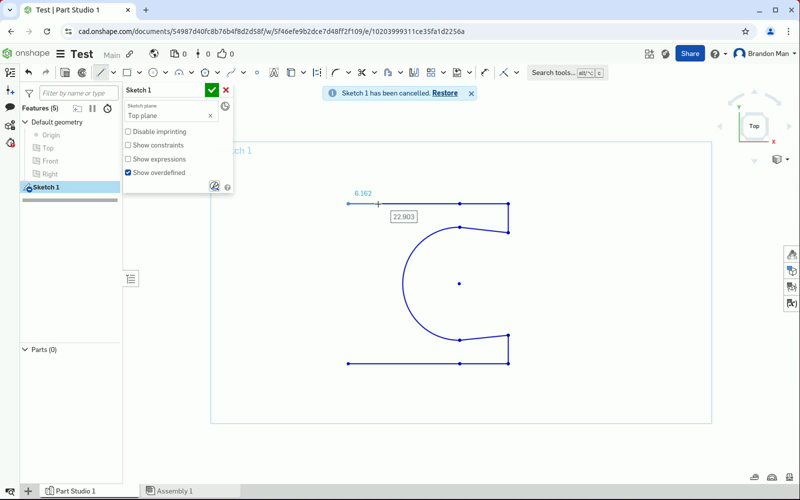
mouse_move(348, 235)
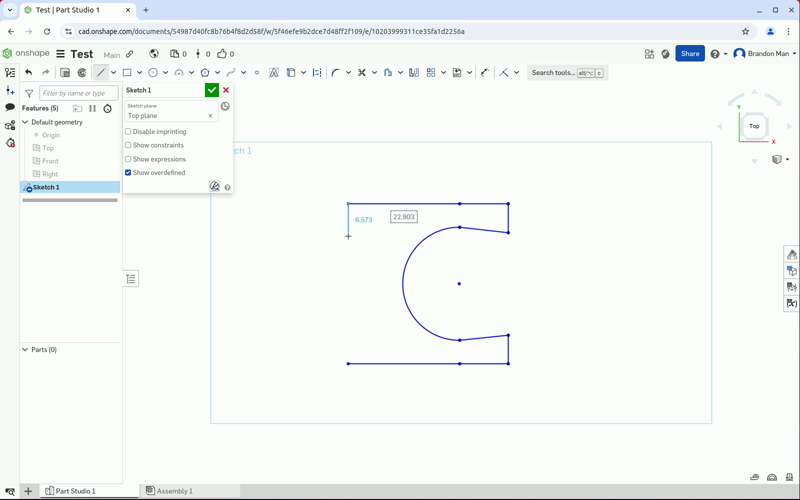
click(348, 235)
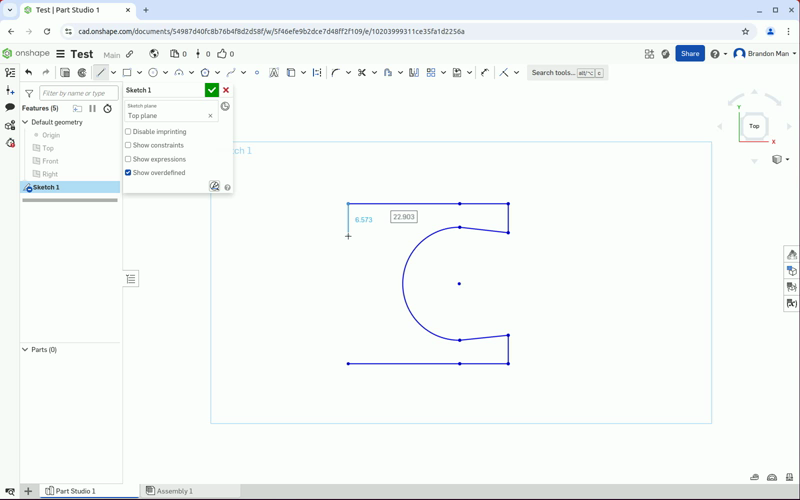
key_up(shift)
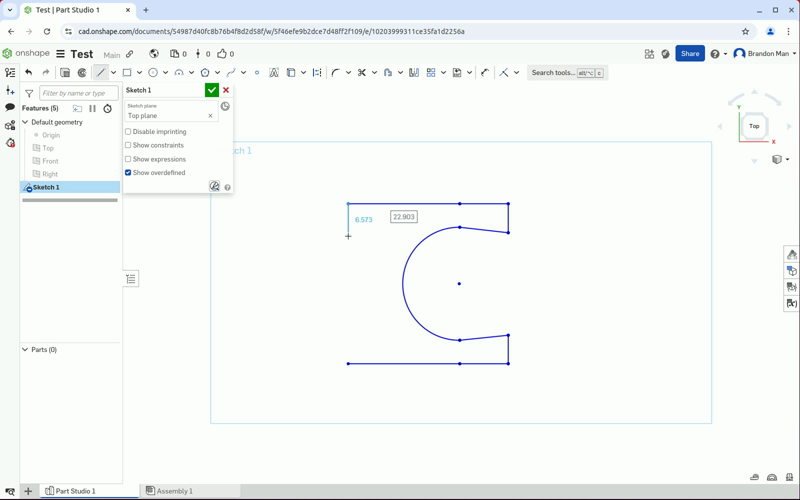
key_down(shift)
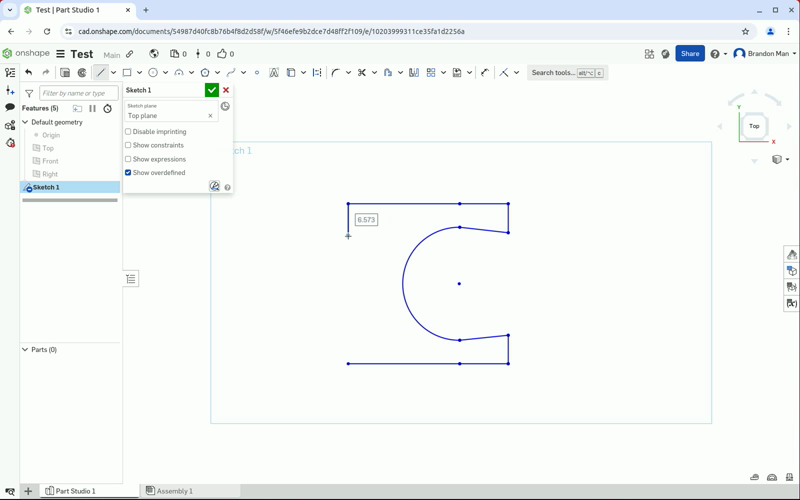
mouse_move(378, 235)
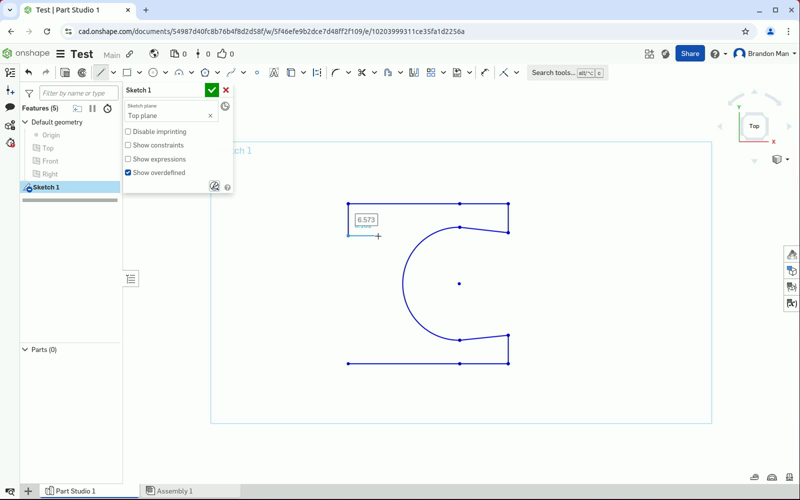
mouse_move(395, 235)
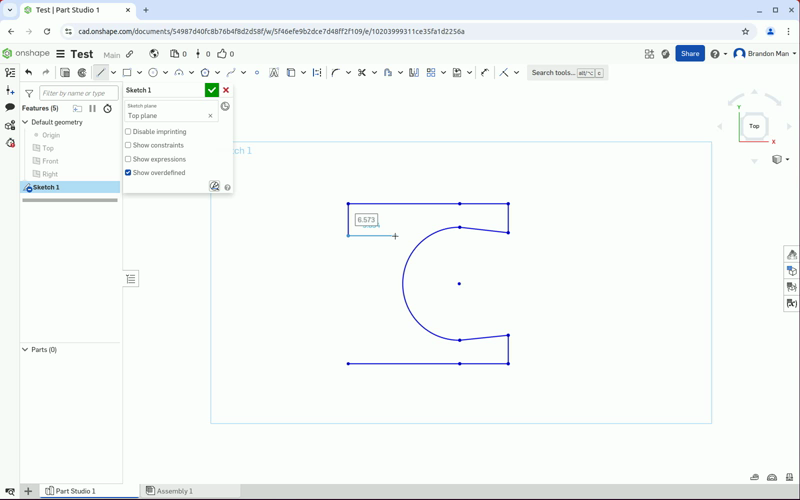
click(395, 235)
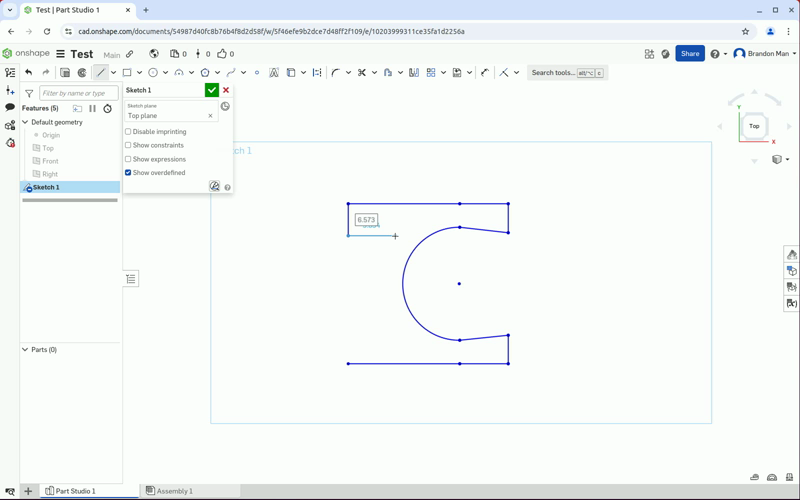
key_up(shift)
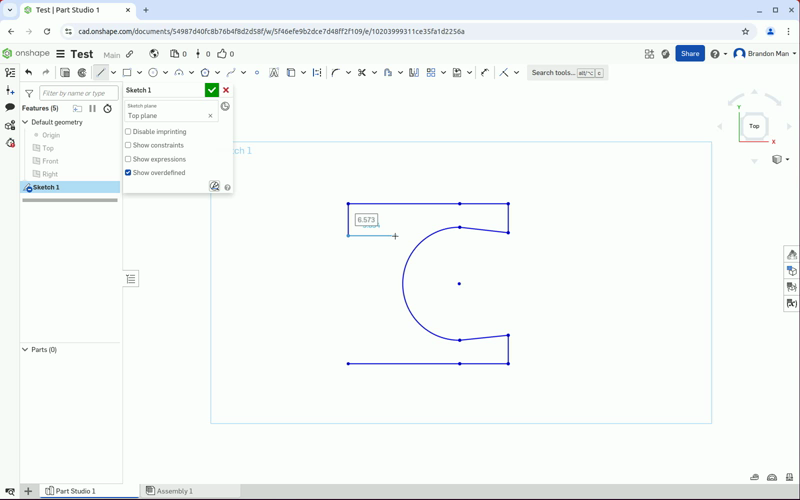
key(esc)
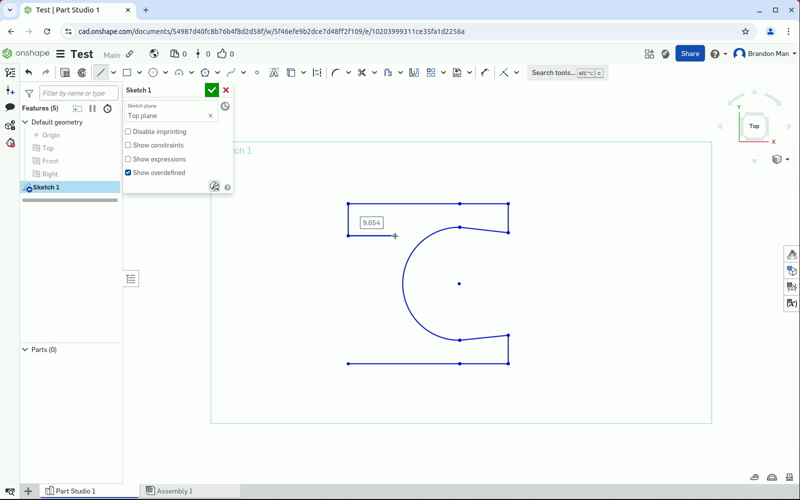
key(a)
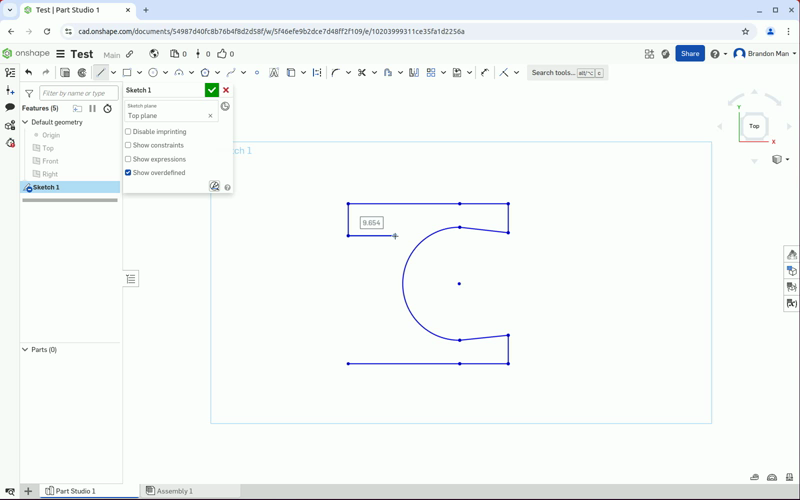
mouse_move(395, 235)
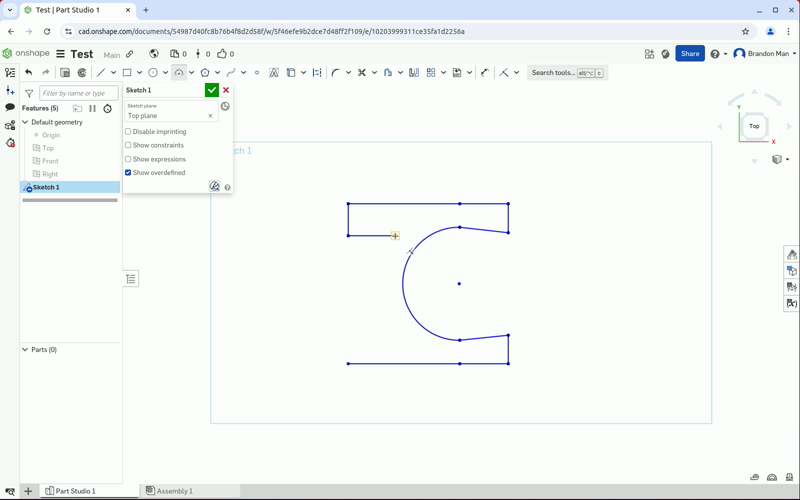
click(395, 235)
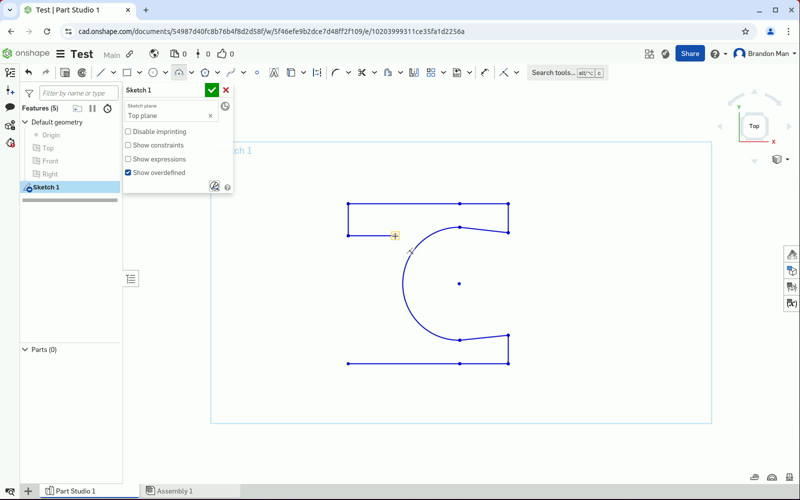
key_down(shift)
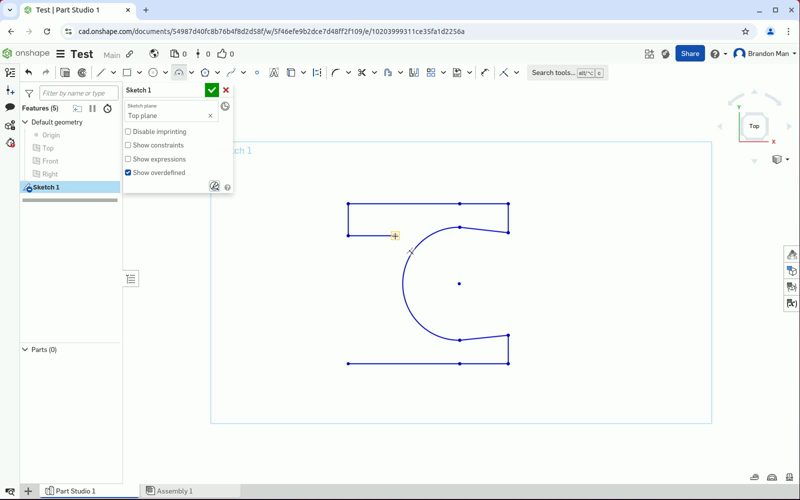
mouse_move(395, 331)
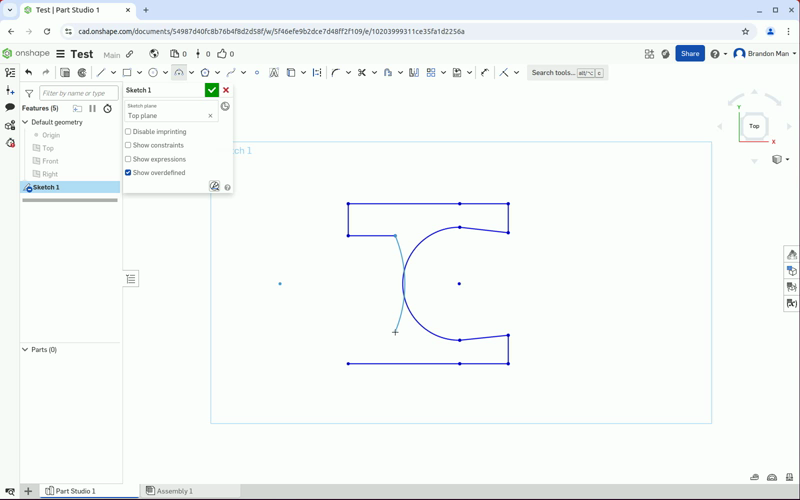
click(395, 331)
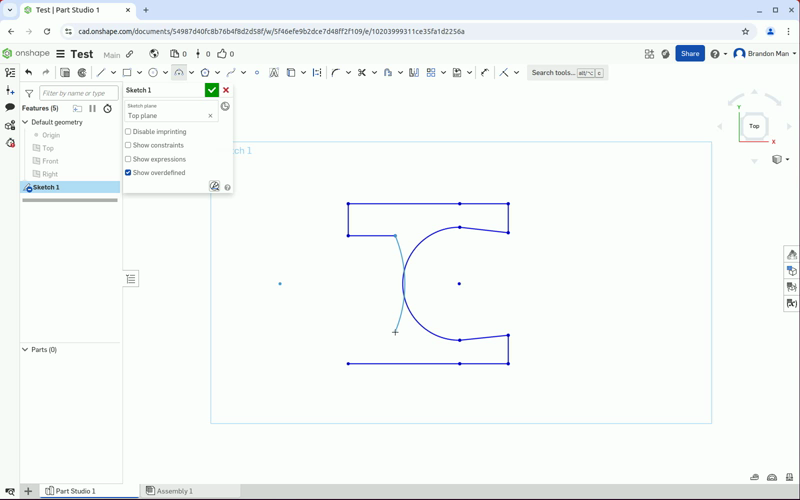
mouse_move(379, 283)
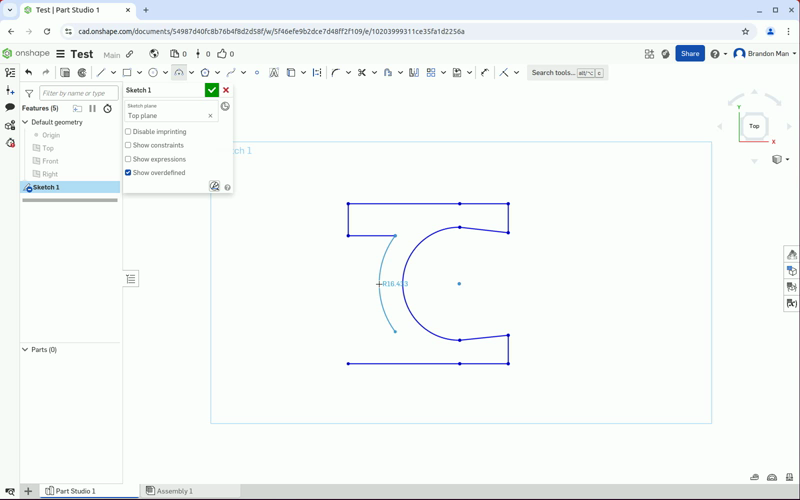
click(379, 283)
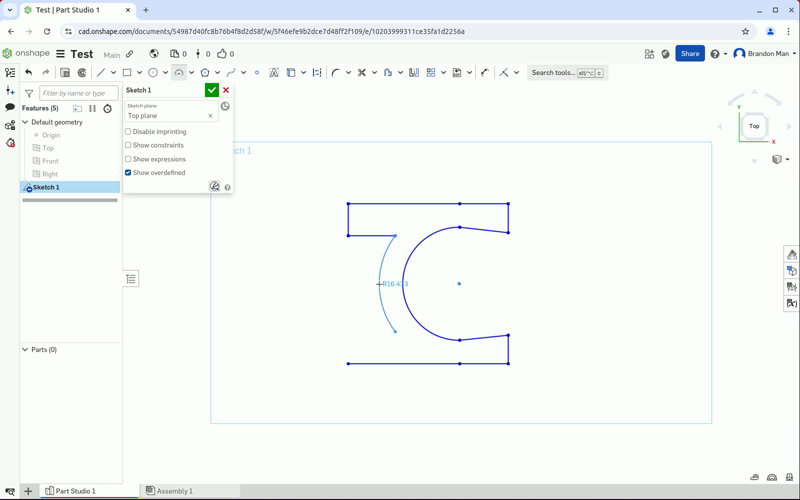
key_up(shift)
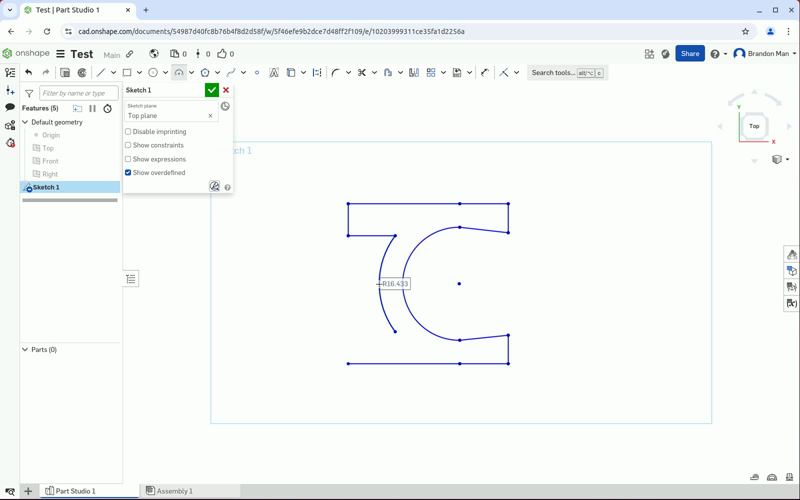
key(esc)
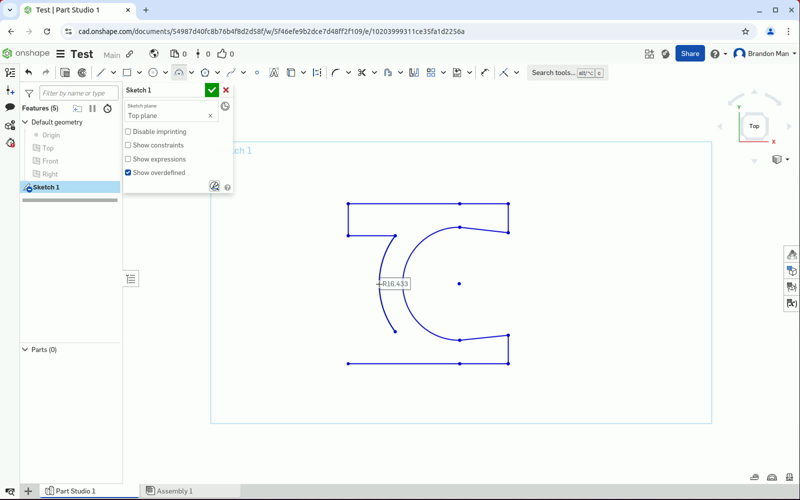
key(l)
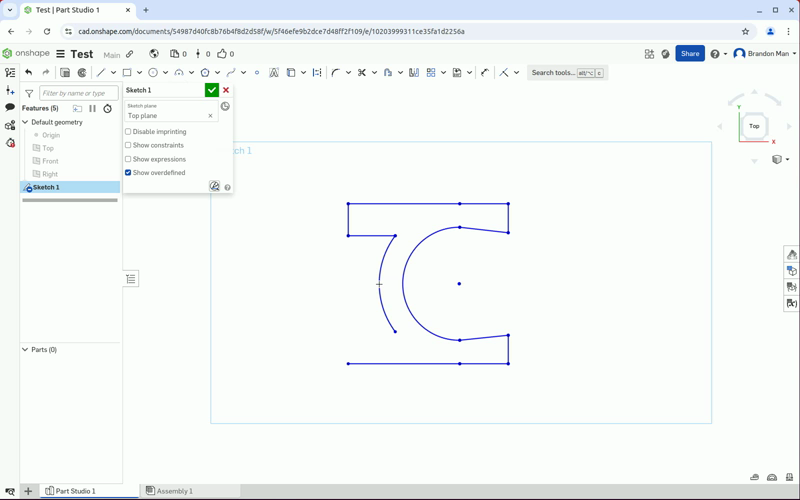
mouse_move(395, 331)
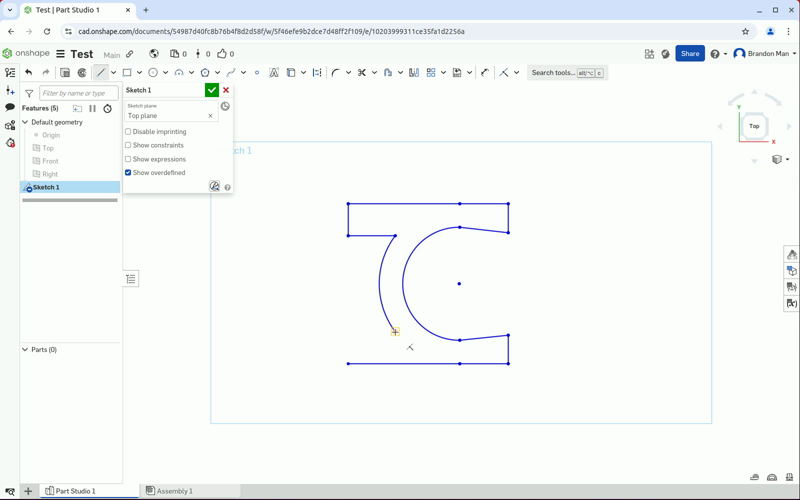
click(395, 331)
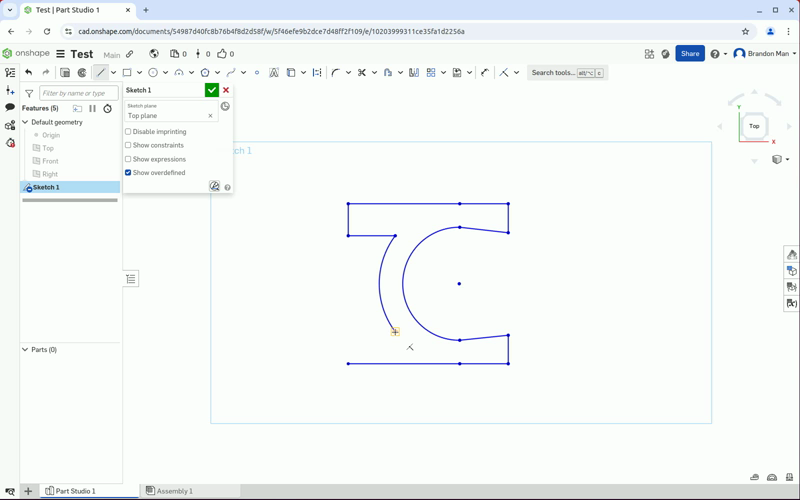
key_down(shift)
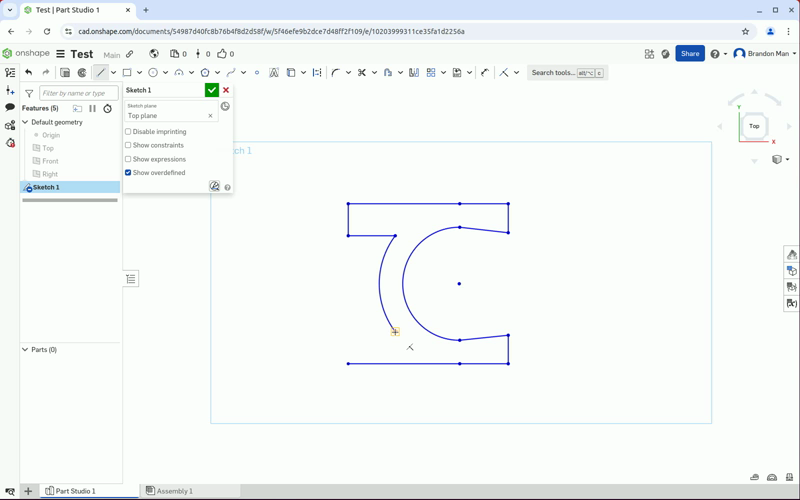
mouse_move(425, 331)
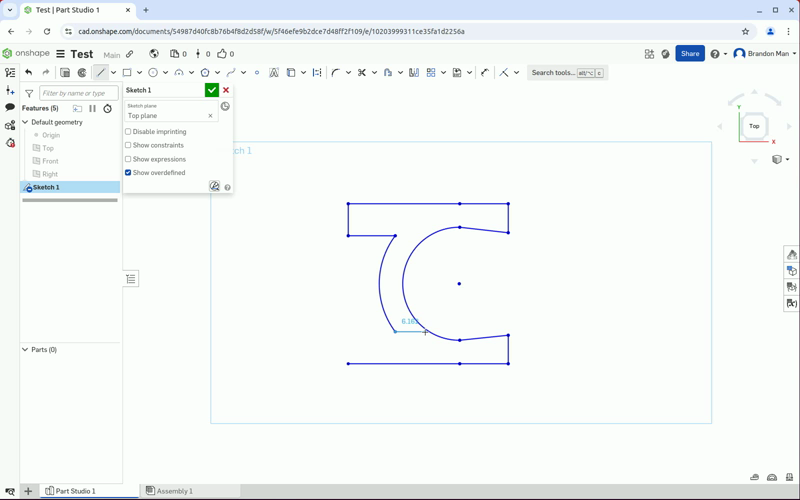
mouse_move(348, 331)
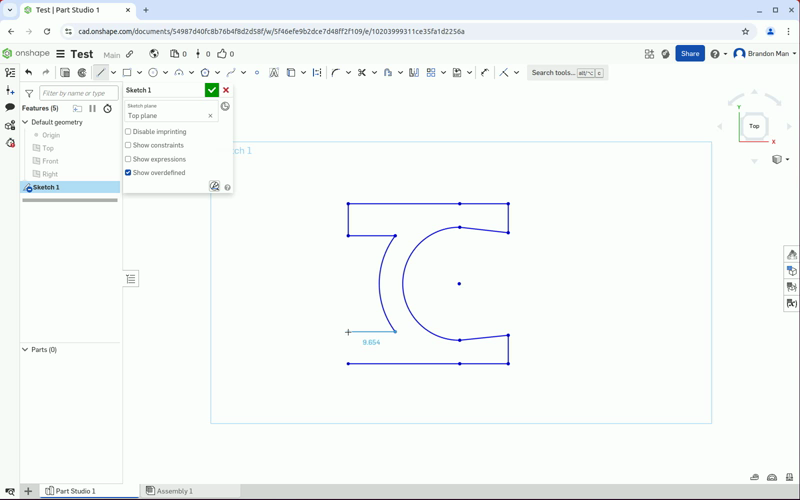
click(348, 331)
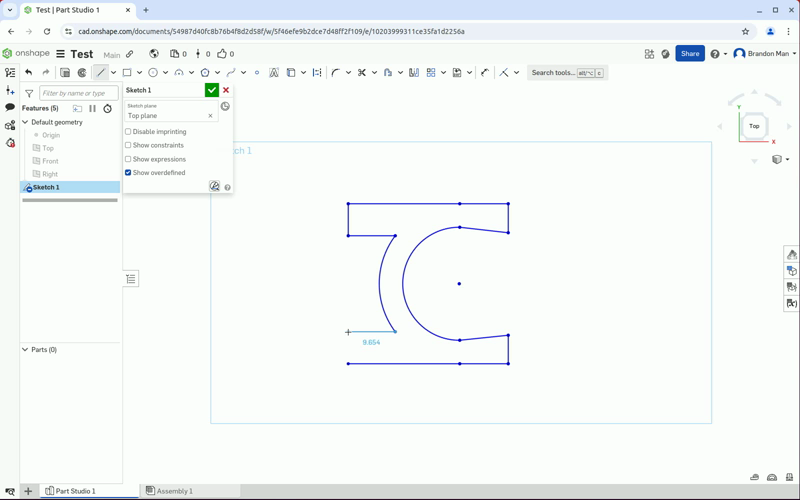
key_up(shift)
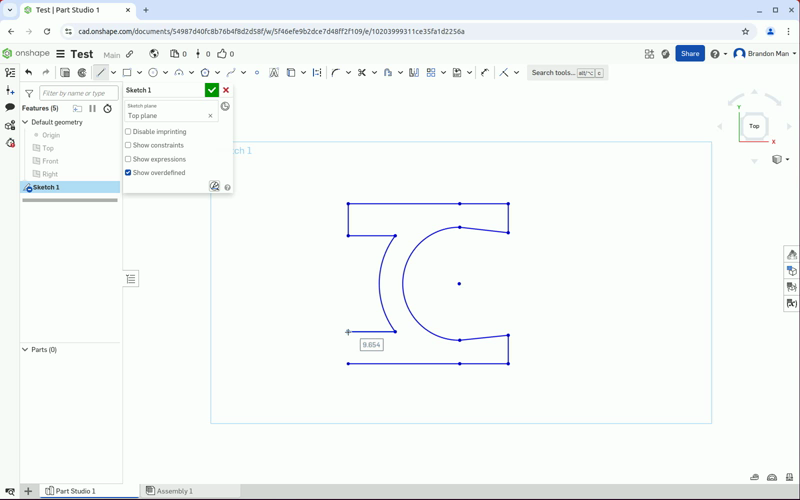
mouse_move(378, 331)
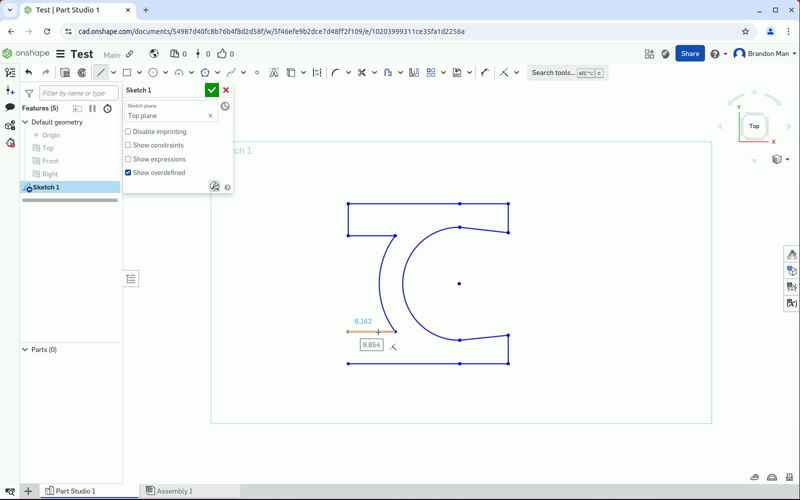
key_down(shift)
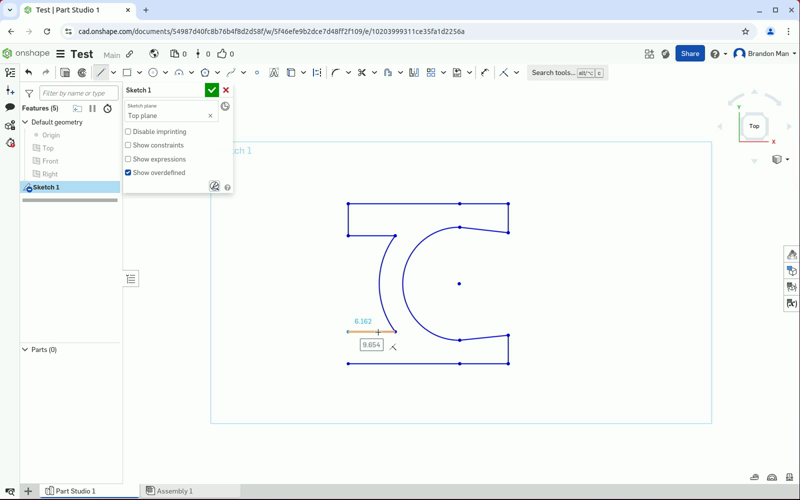
mouse_move(348, 363)
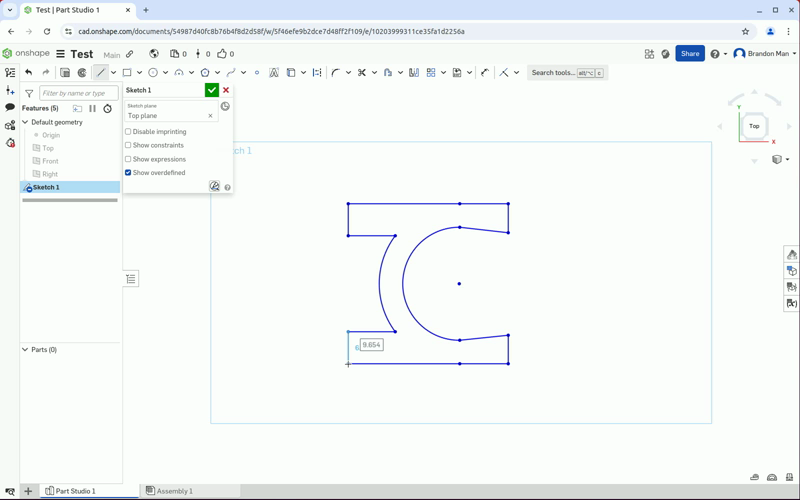
key_up(shift)
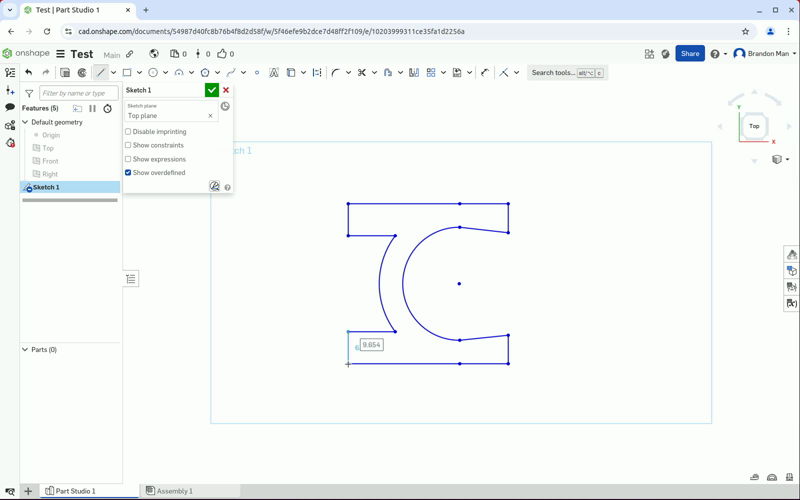
click(348, 363)
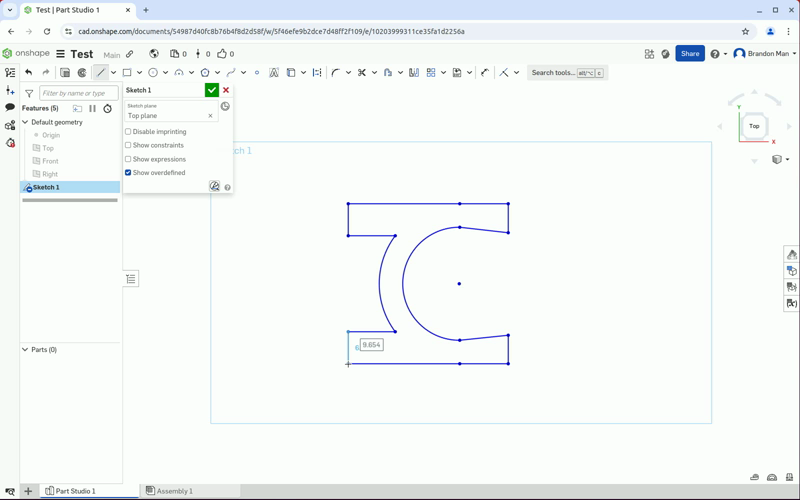
key(esc)
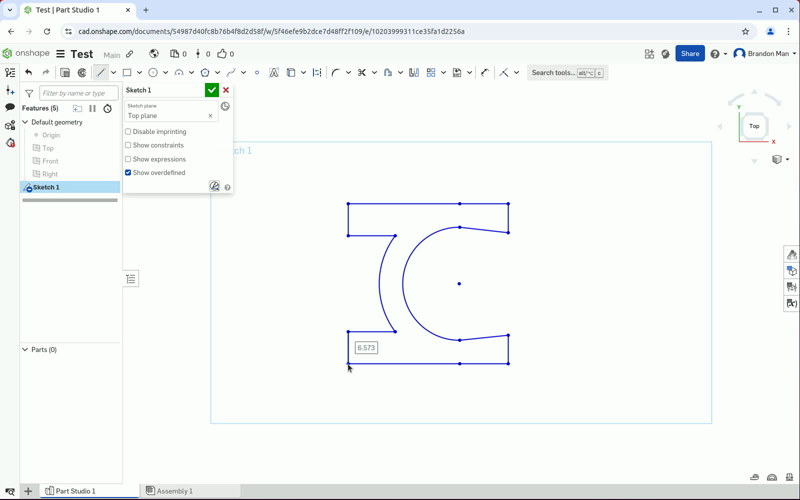
mouse_move(441, 327)
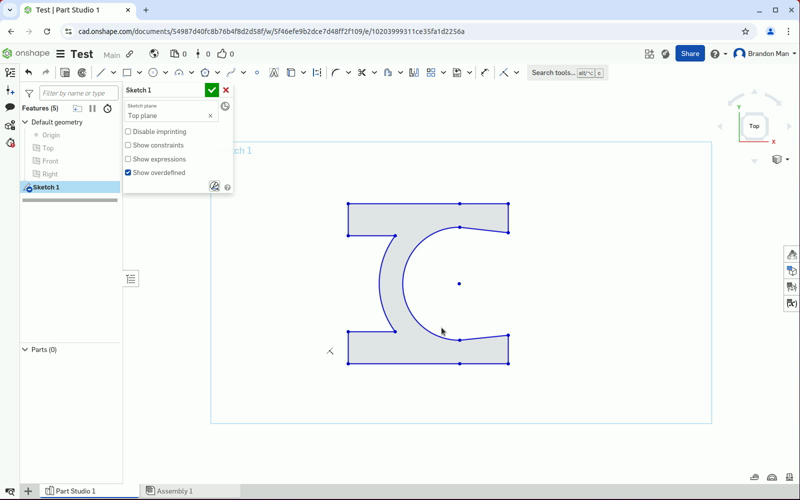
scroll(6)
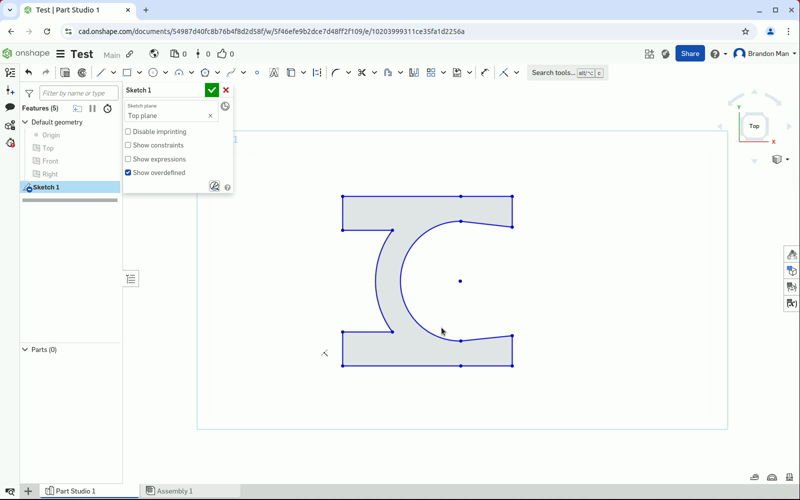
scroll(6)
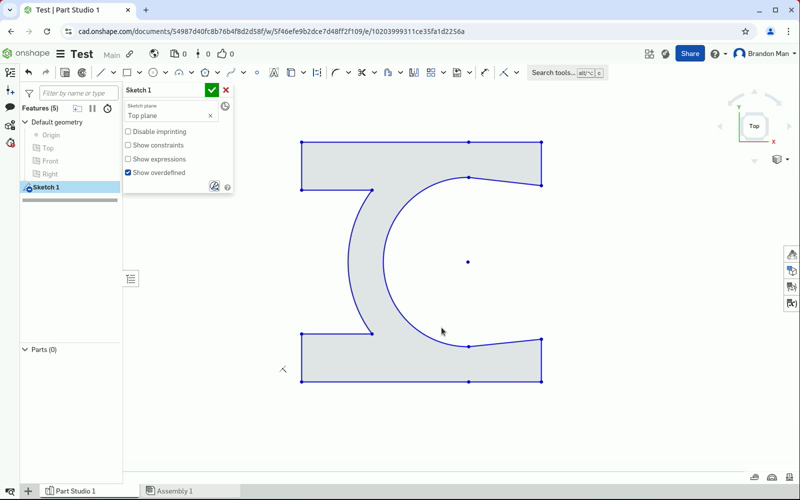
scroll(6)
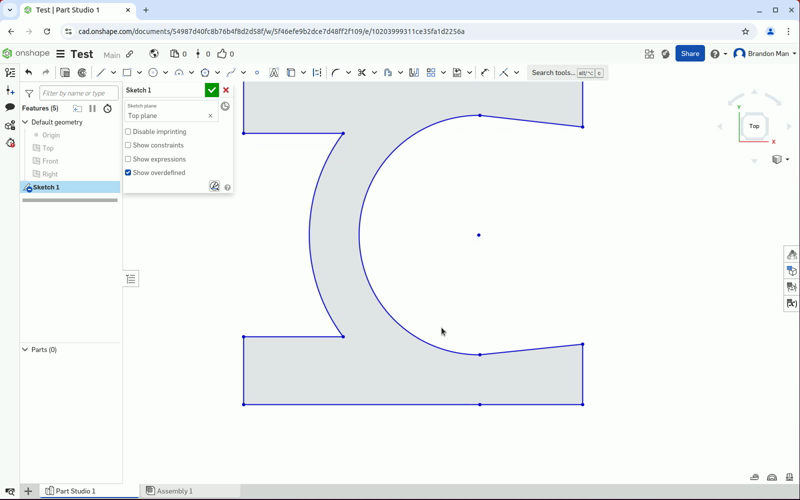
scroll(6)
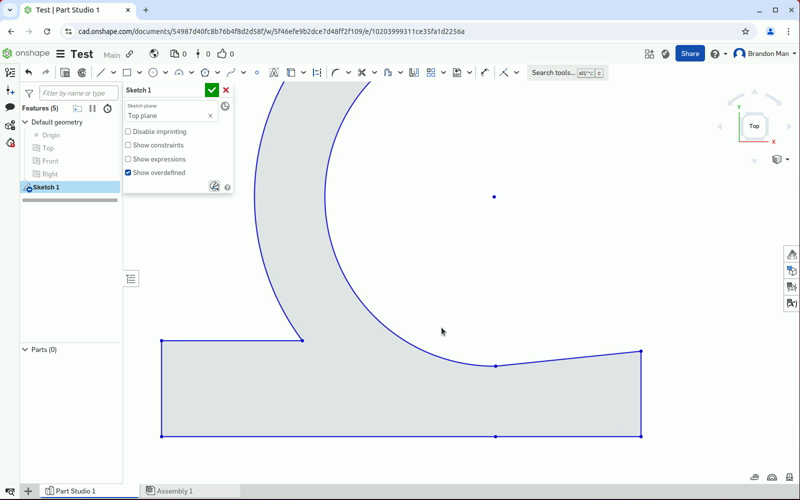
scroll(6)
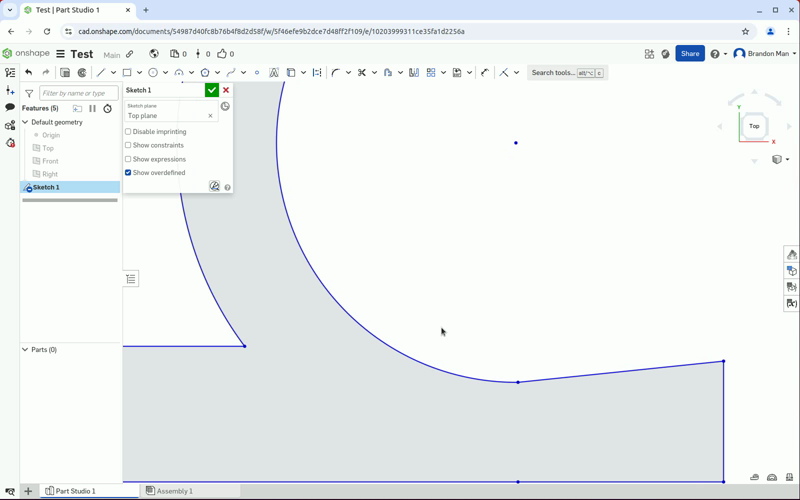
scroll(6)
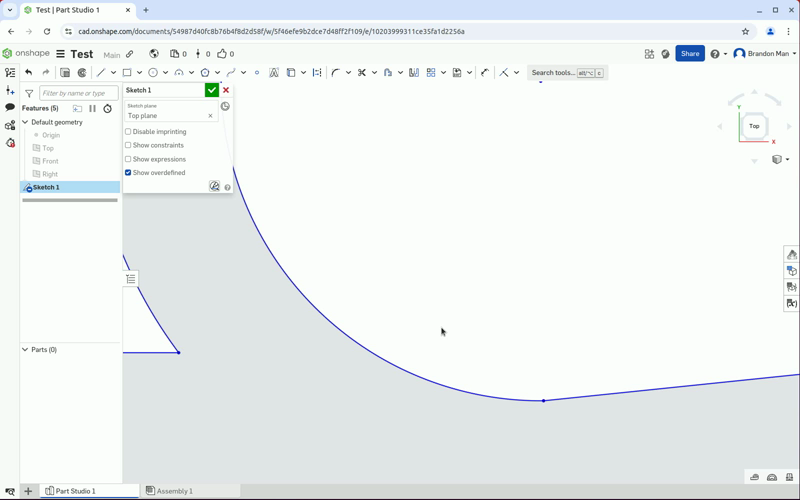
scroll(6)
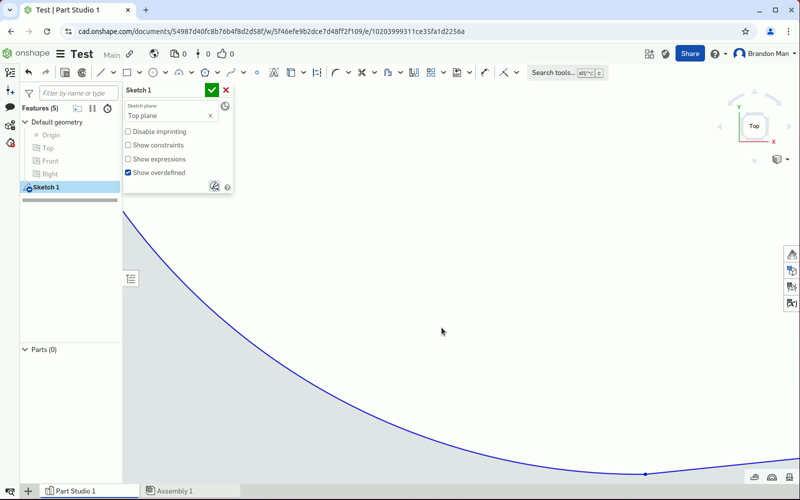
click(441, 327)
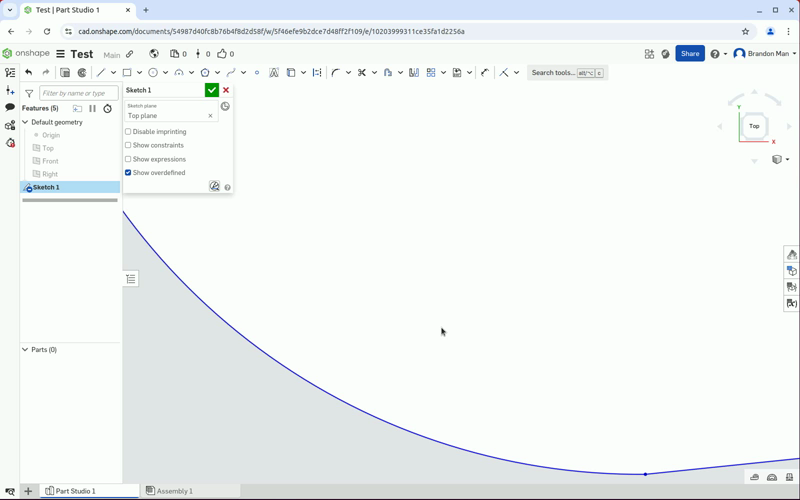
scroll(-6)
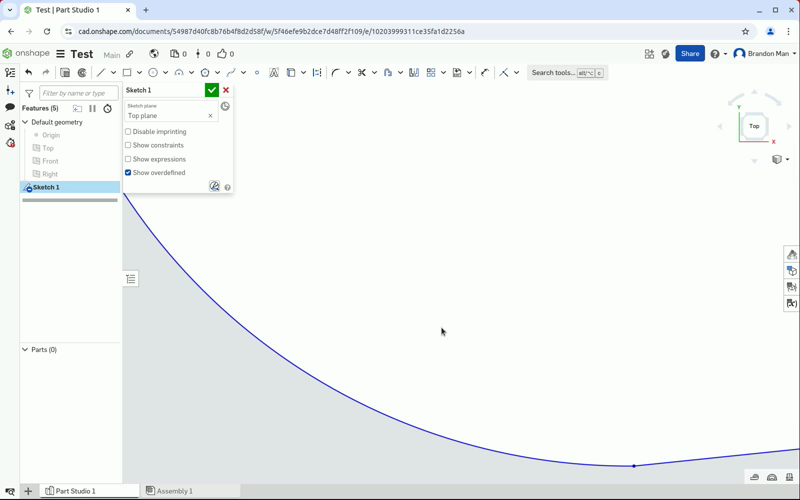
scroll(-6)
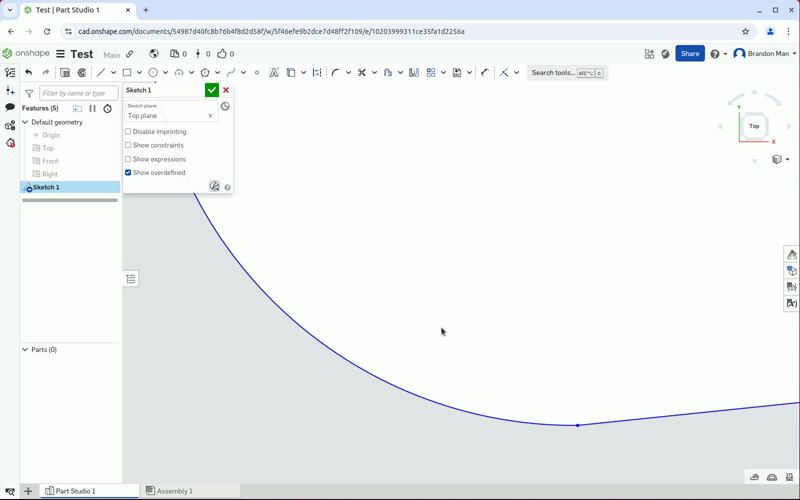
scroll(-6)
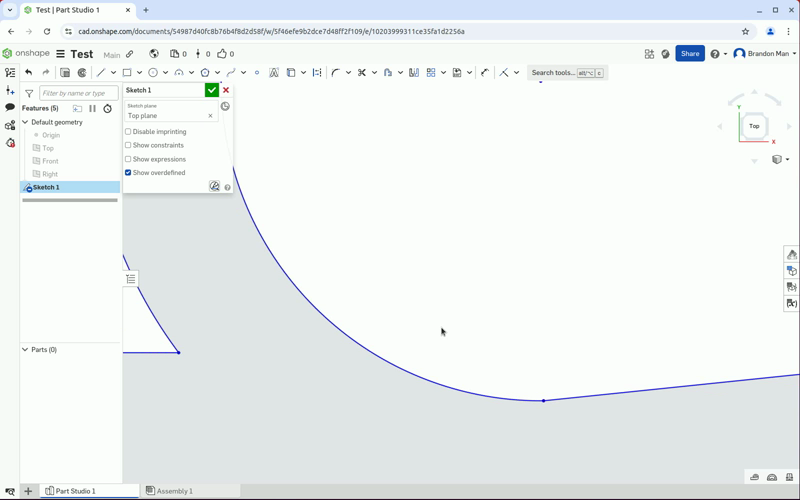
scroll(-6)
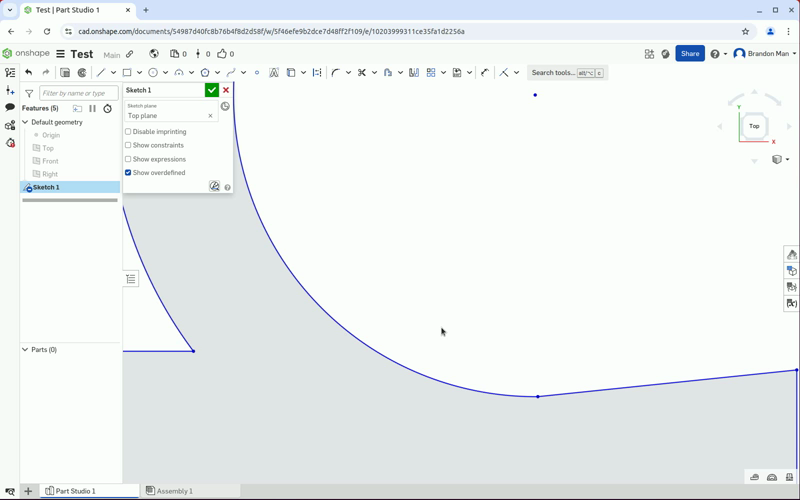
scroll(-6)
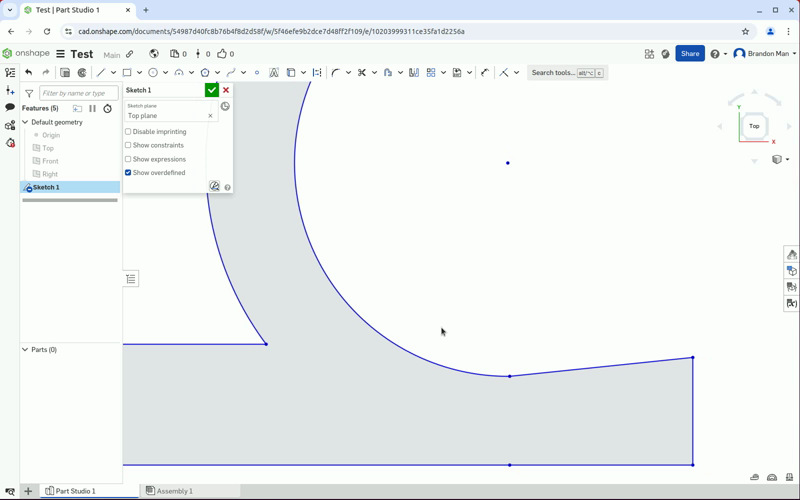
scroll(-6)
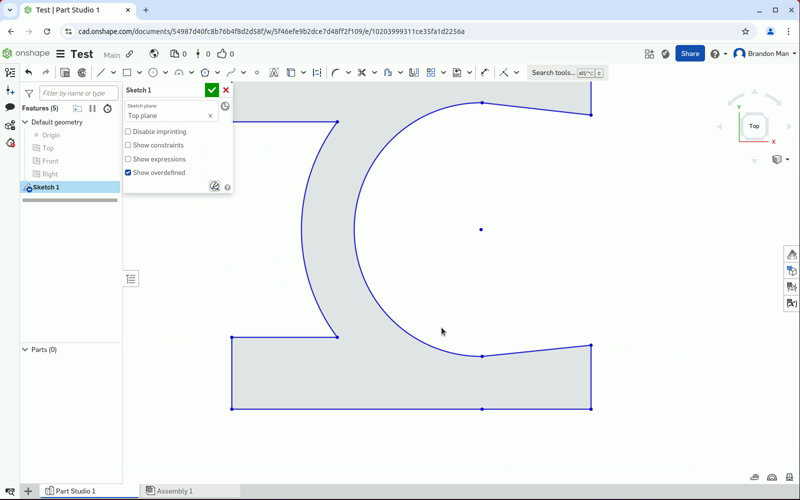
scroll(-6)
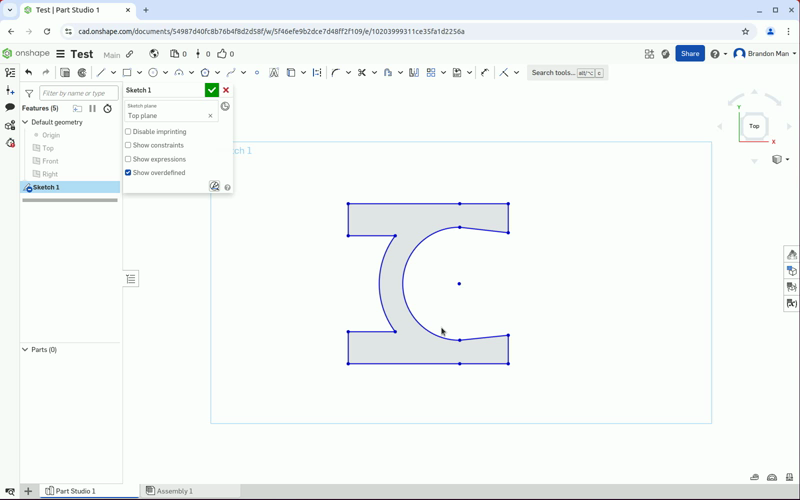
mouse_move(73, 352)
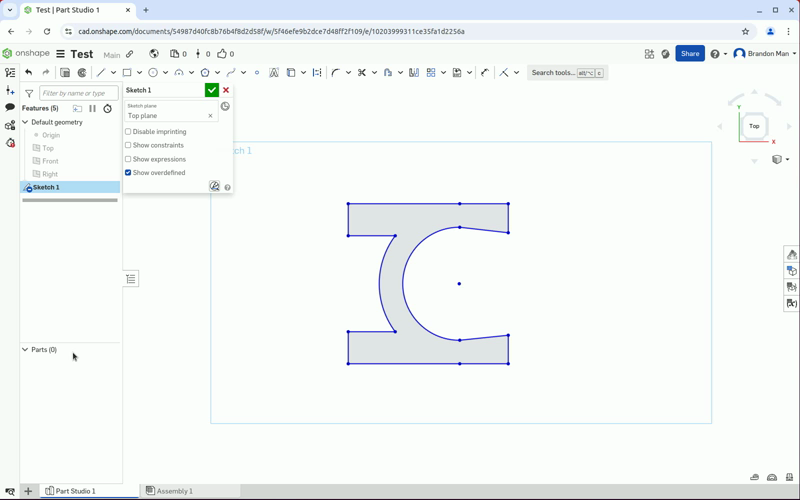
key(shift+y)
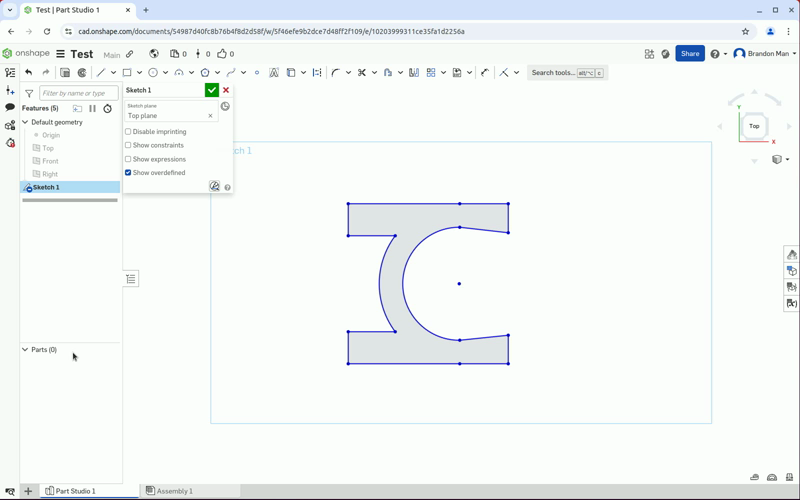
key(shift+e)
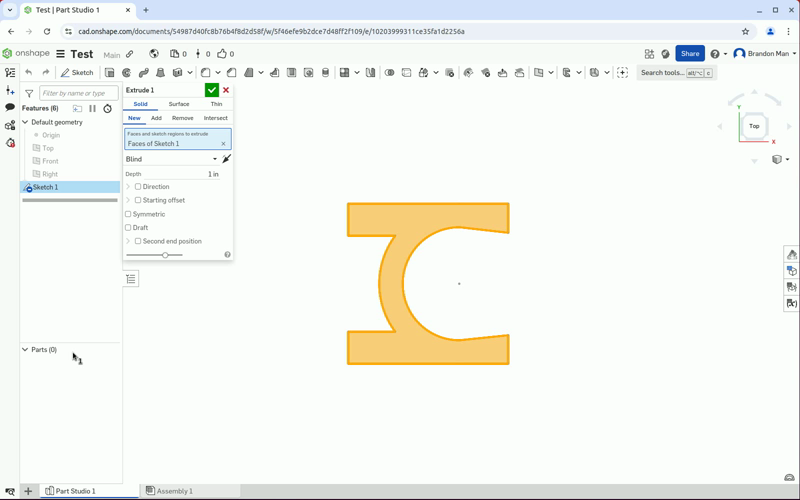
mouse_move(143, 106)
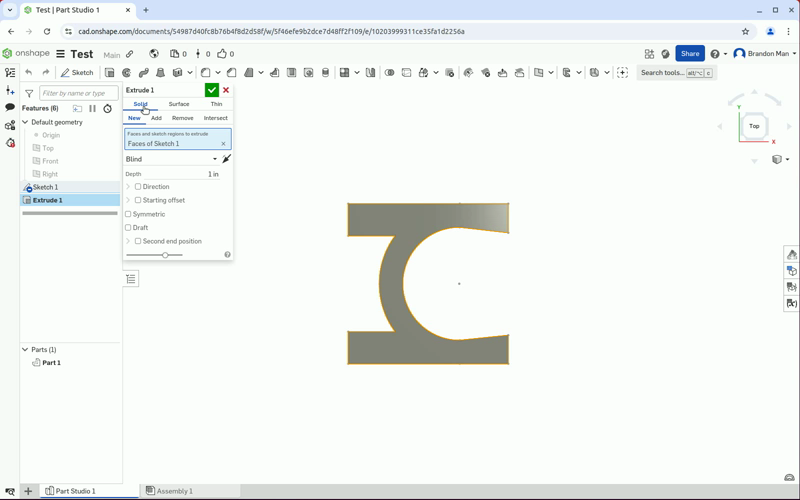
click(143, 106)
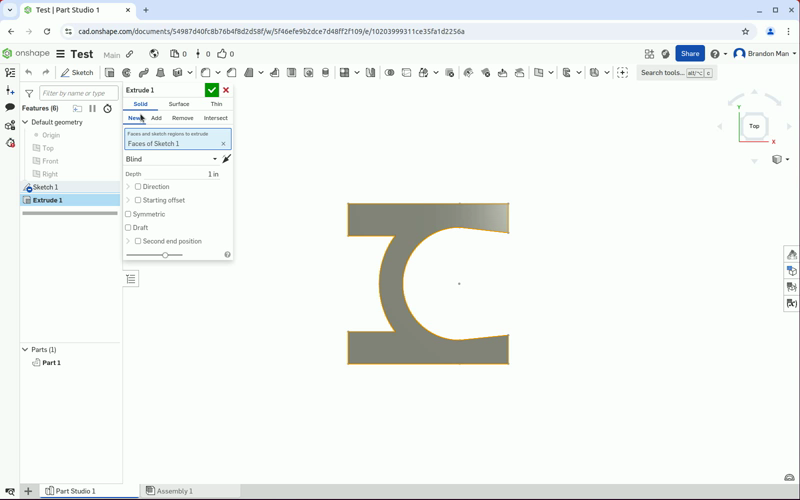
mouse_move(137, 120)
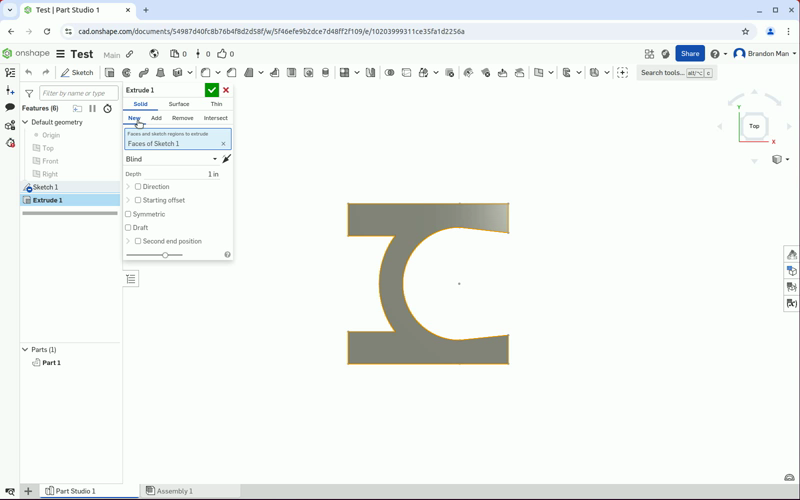
click(137, 120)
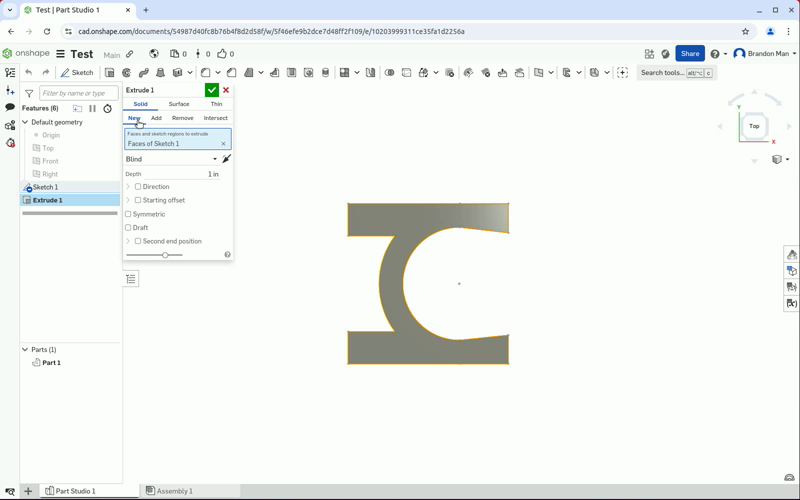
key(tab, 4)
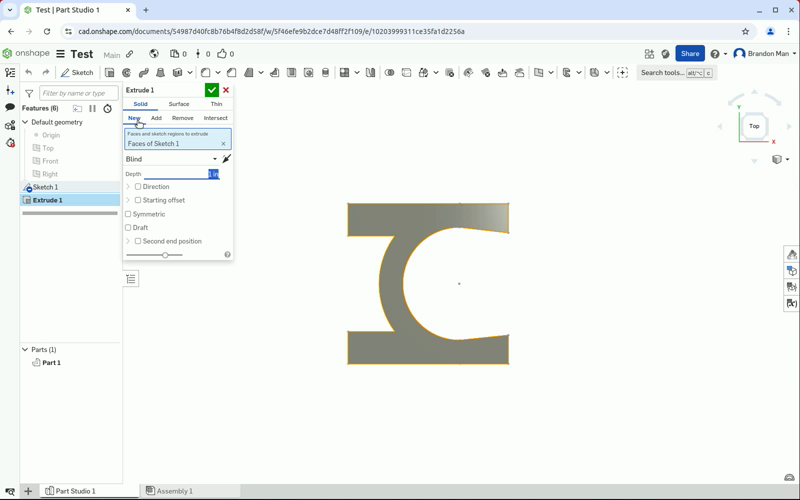
text(16.609)
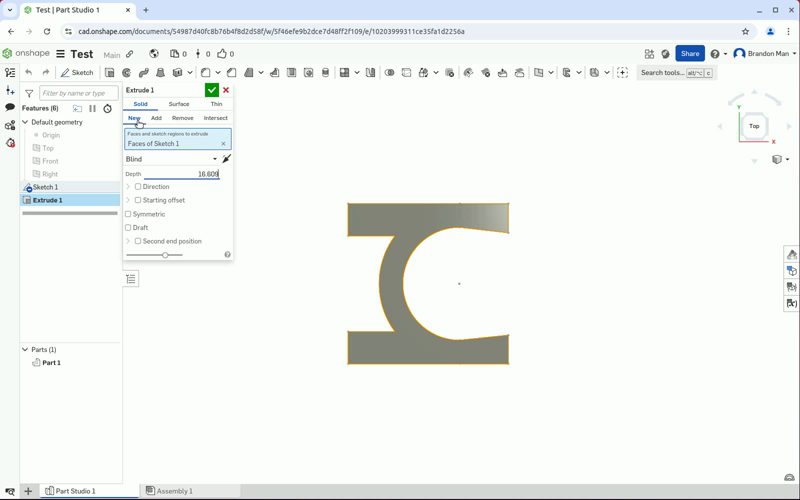
key(enter)
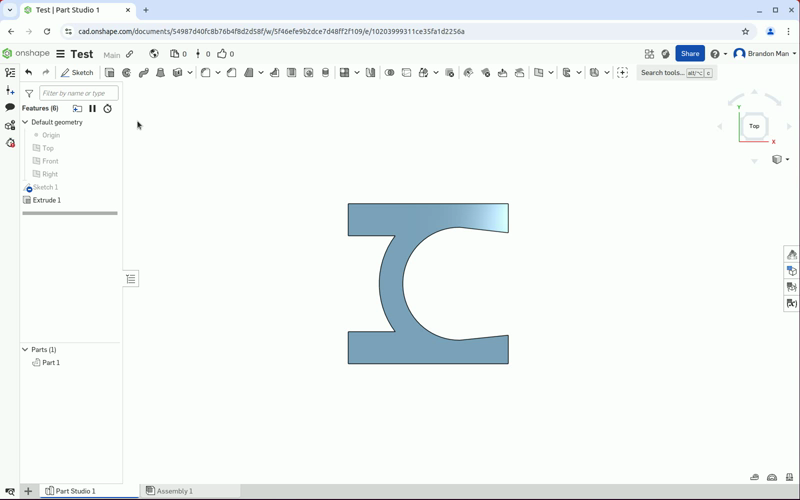
key(shift+h)
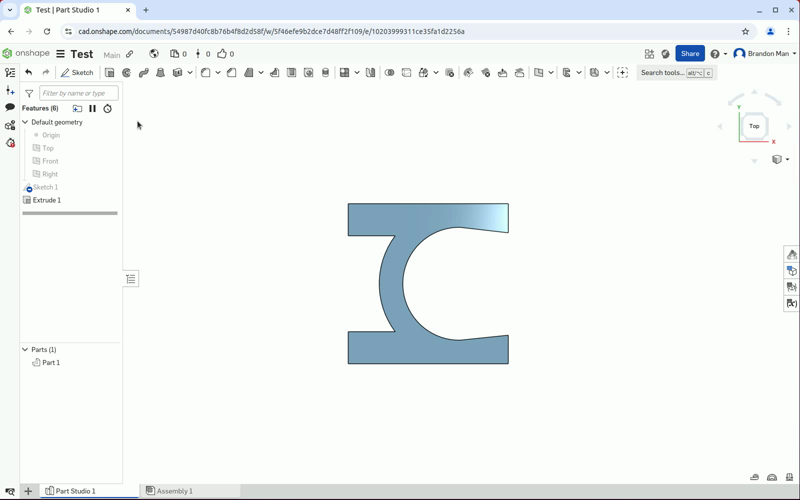
key(shift+h)
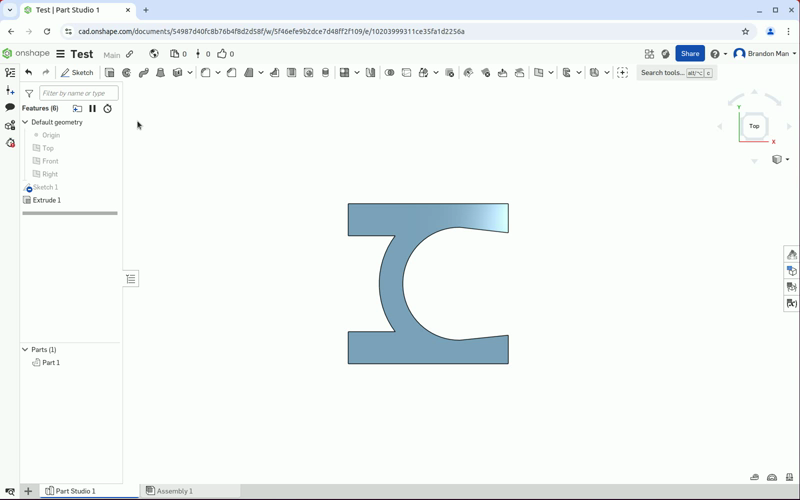
mouse_move(73, 189)
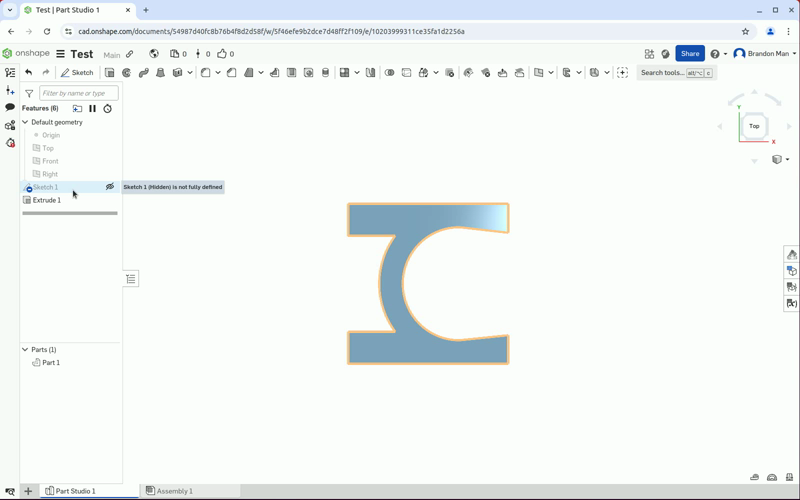
click(73, 189)
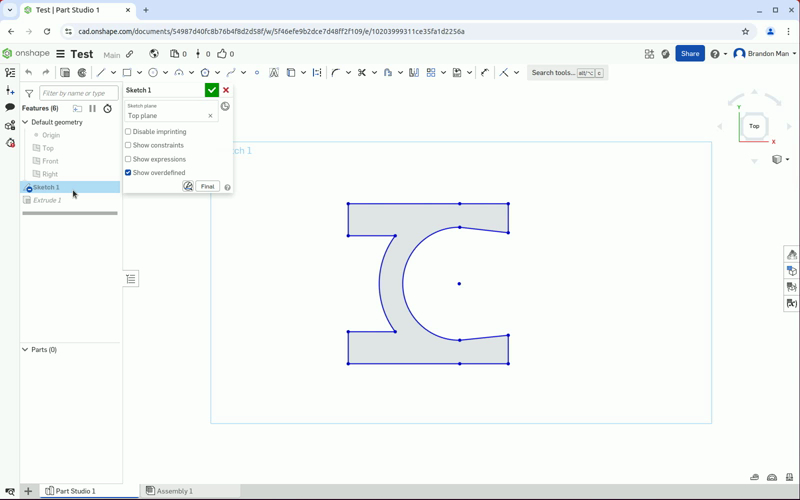
mouse_move(229, 92)
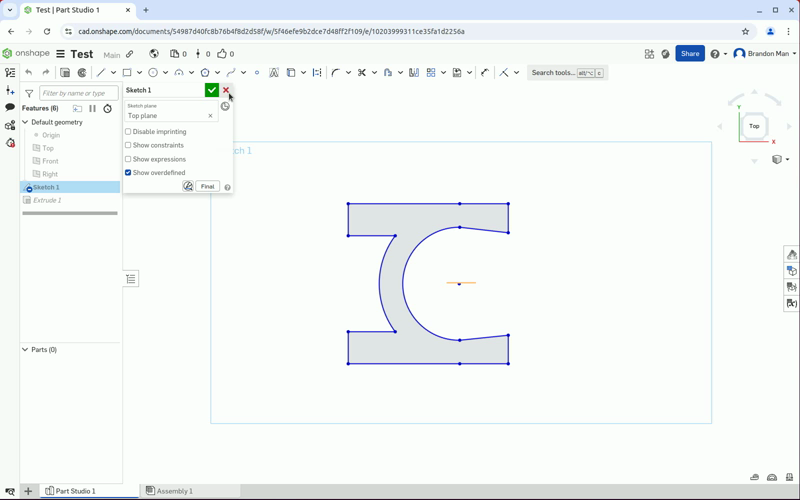
click(229, 92)
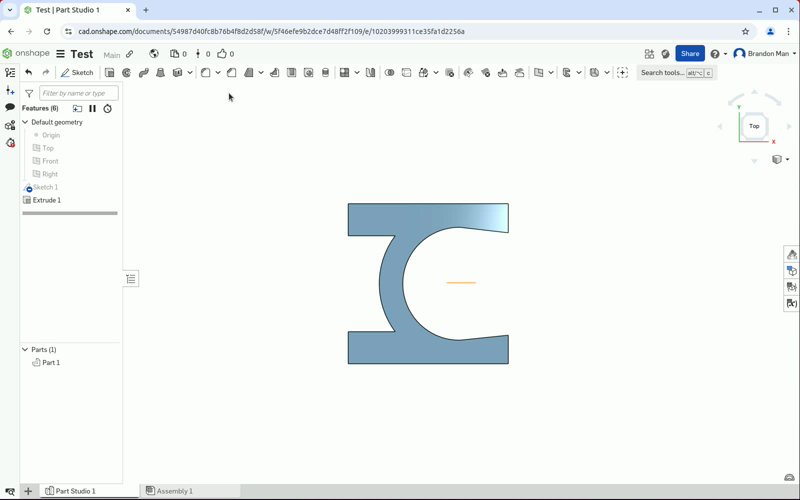
mouse_move(541, 75)
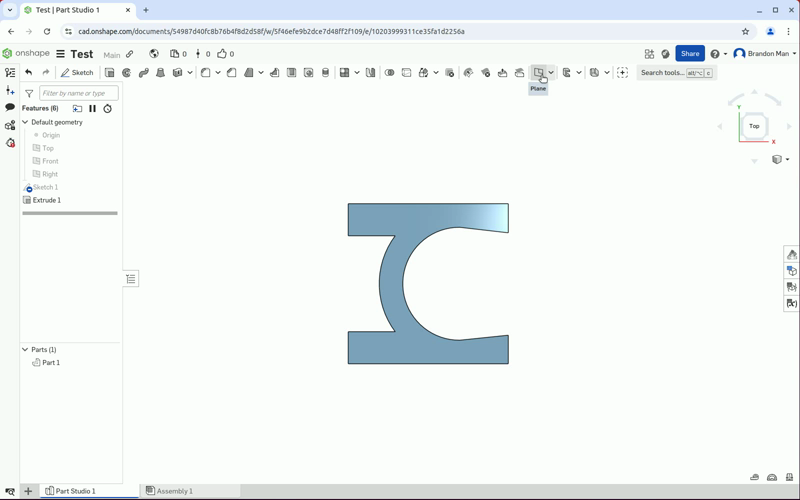
click(541, 75)
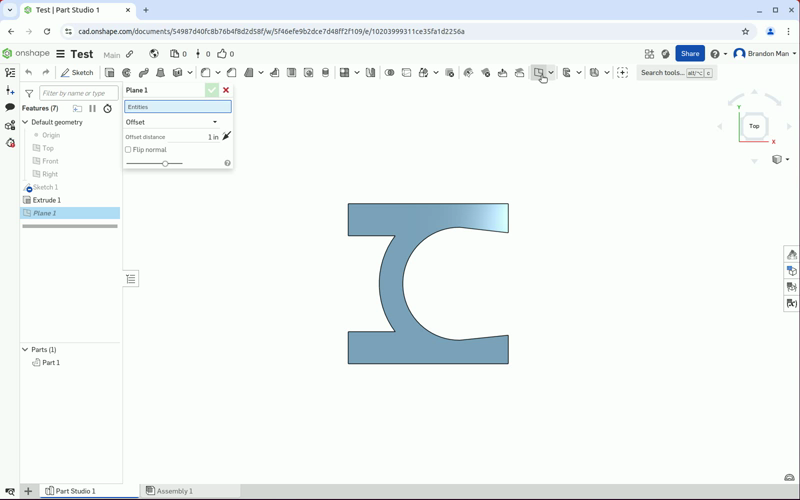
mouse_move(73, 150)
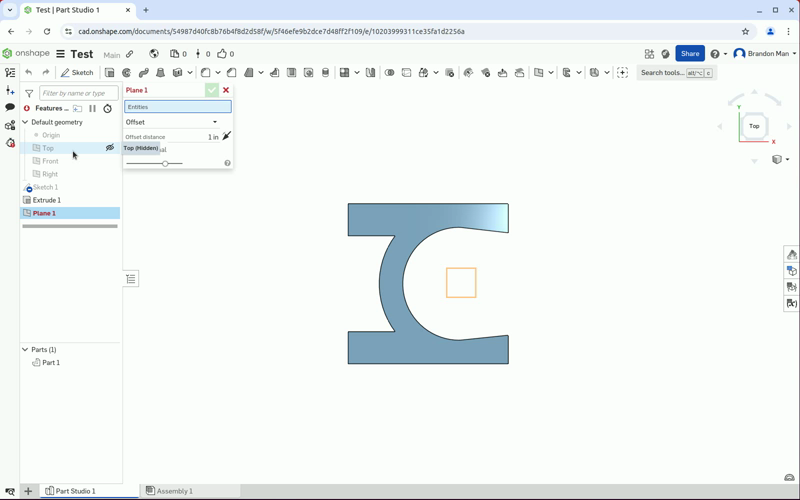
click(73, 150)
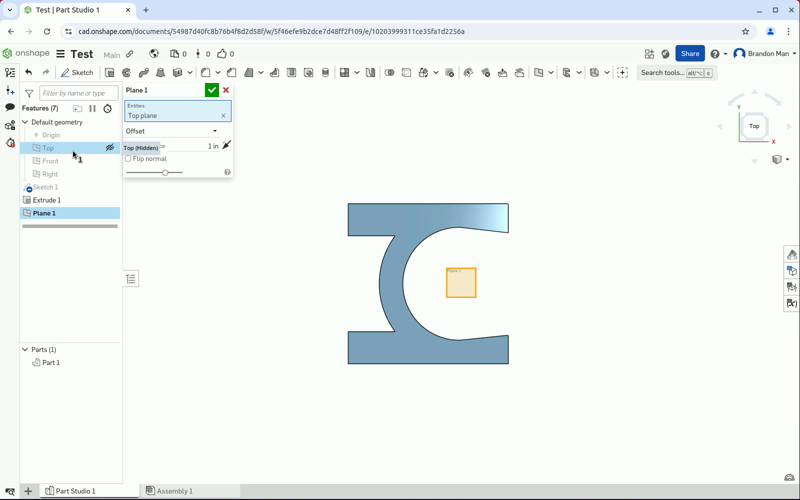
key(tab, 2)
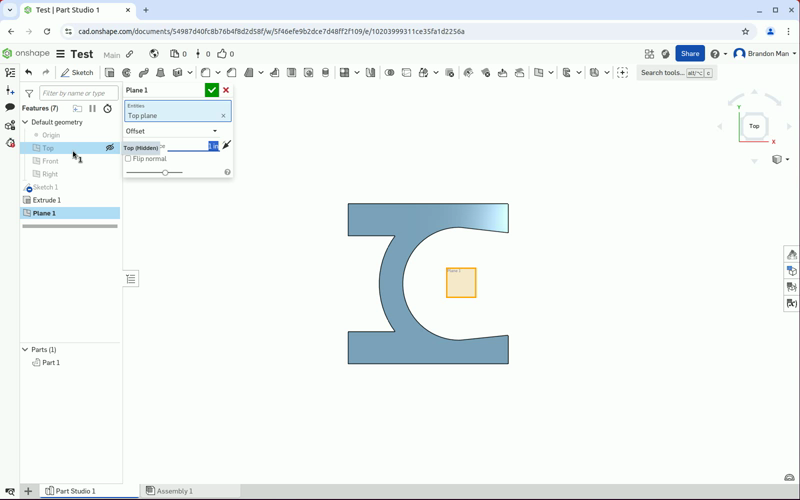
text(16.607)
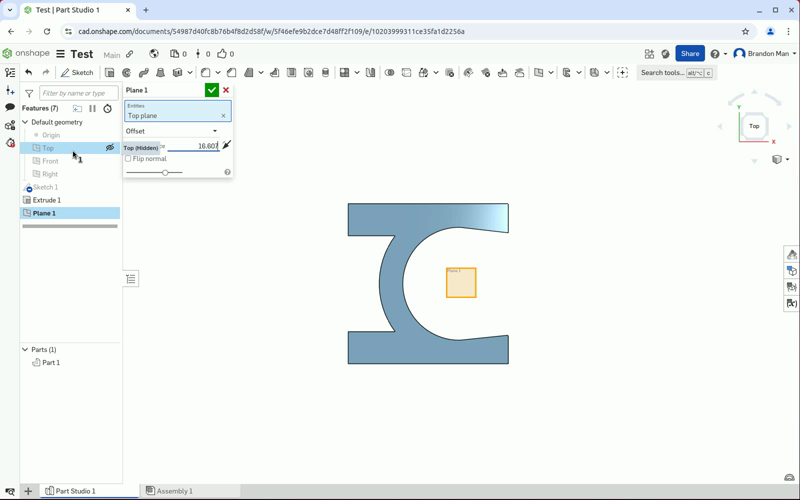
key(enter, 2)
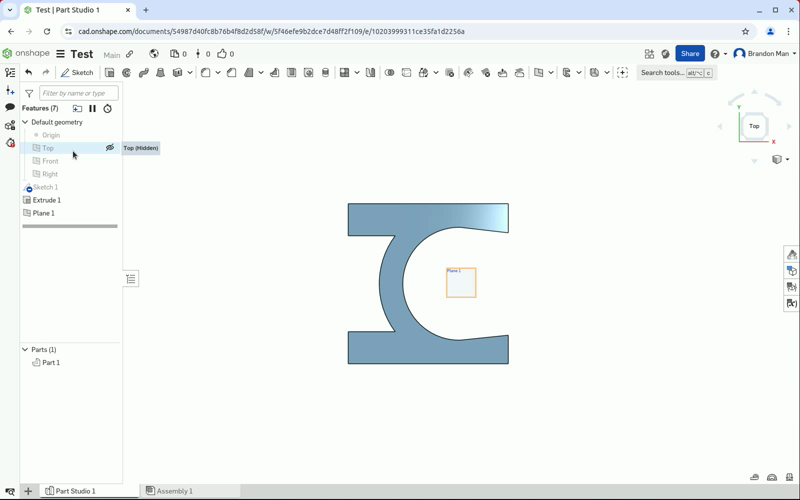
key(shift+s)
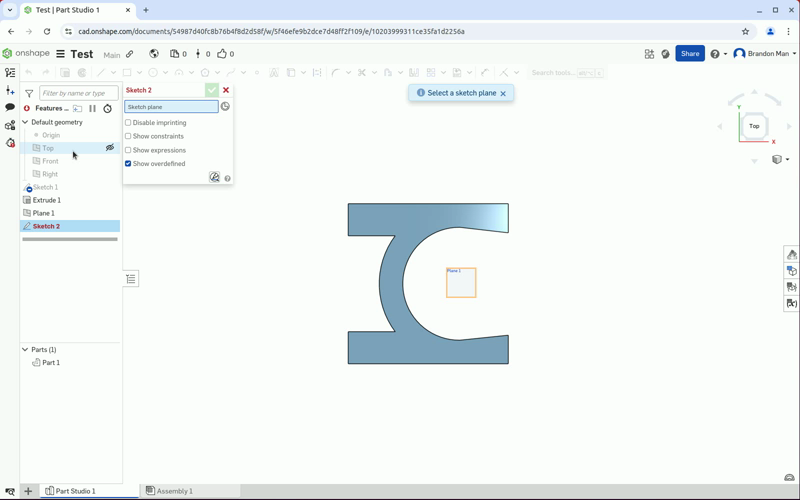
mouse_move(73, 215)
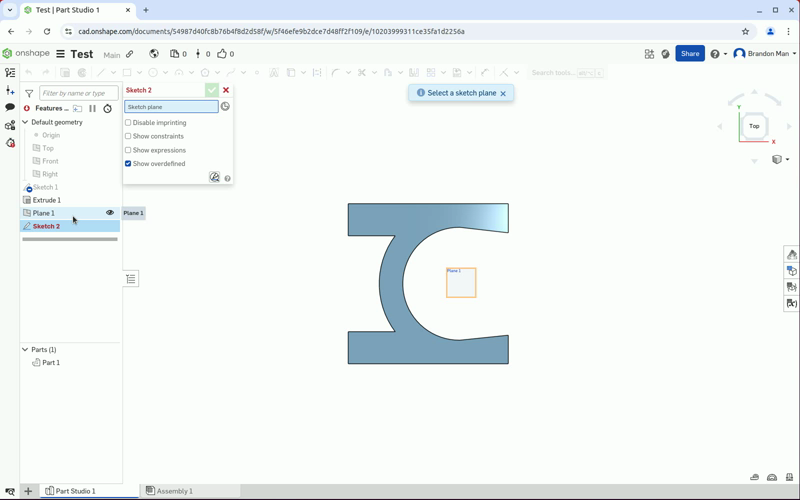
click(73, 215)
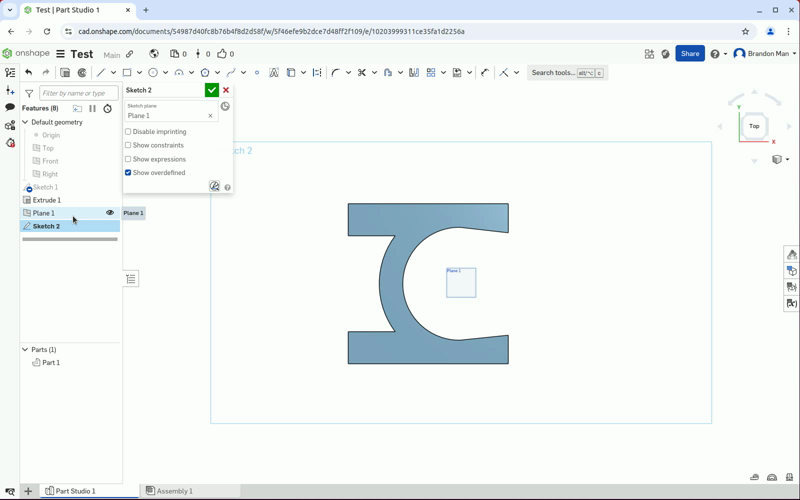
mouse_move(73, 352)
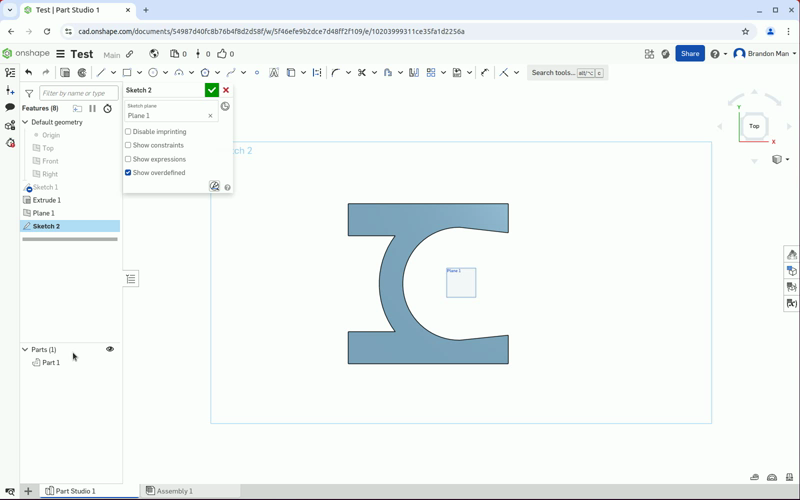
key(y)
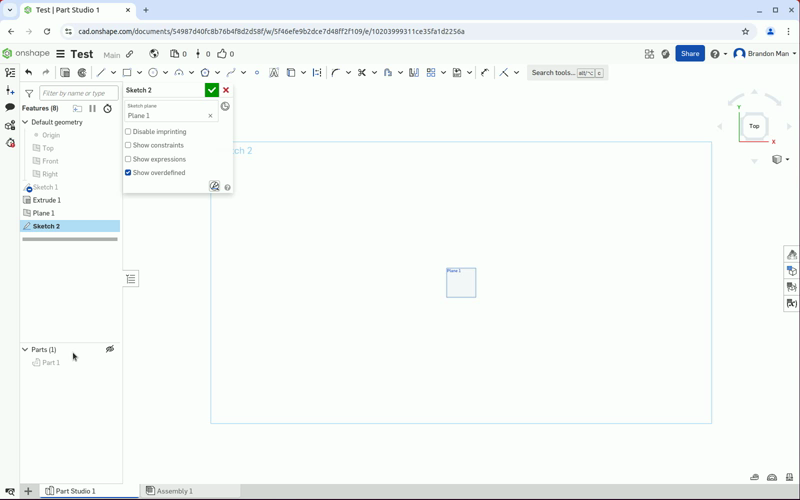
key(l)
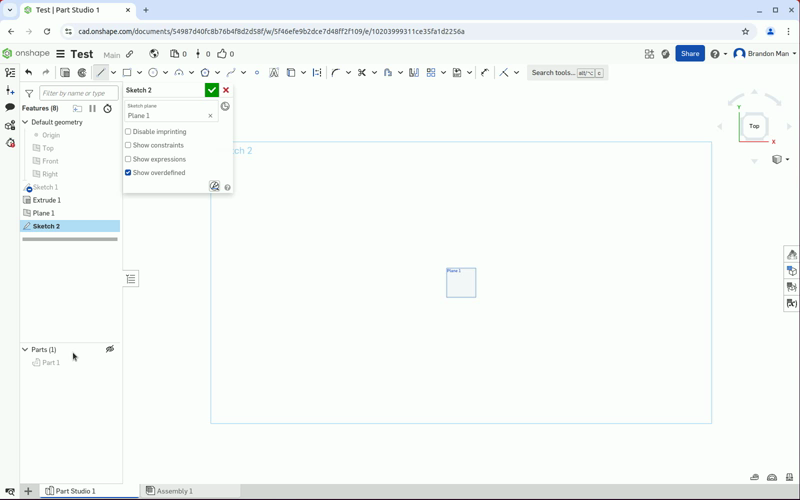
key_down(shift)
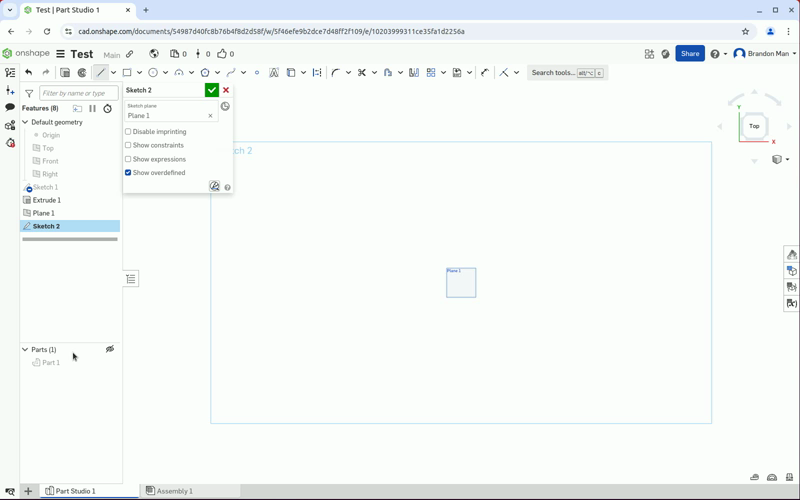
mouse_move(384, 339)
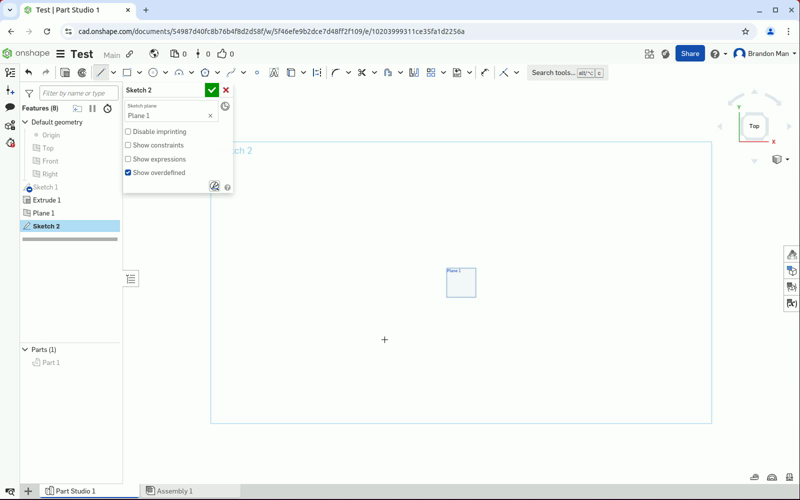
click(384, 339)
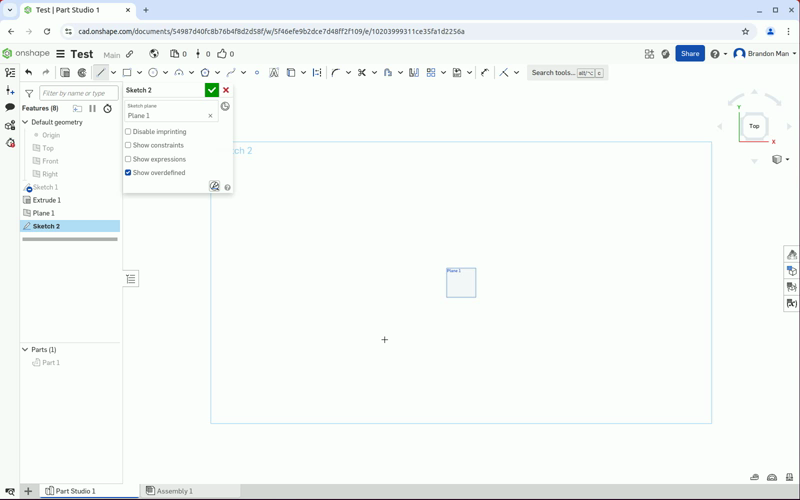
key_up(shift)
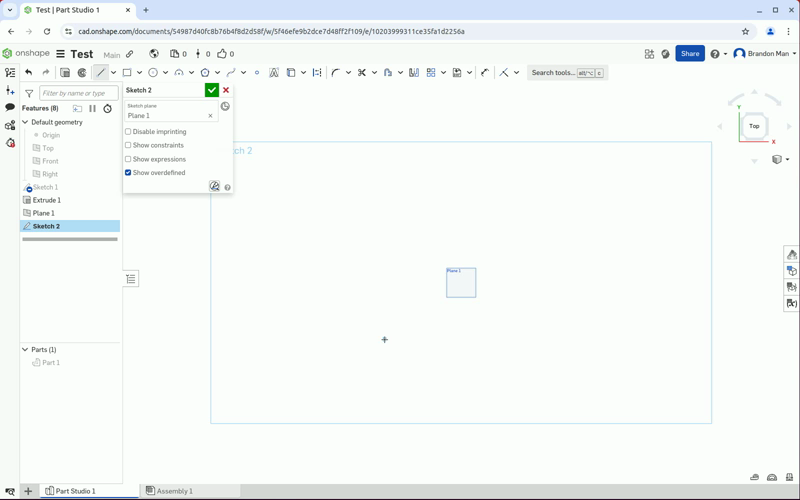
key_down(shift)
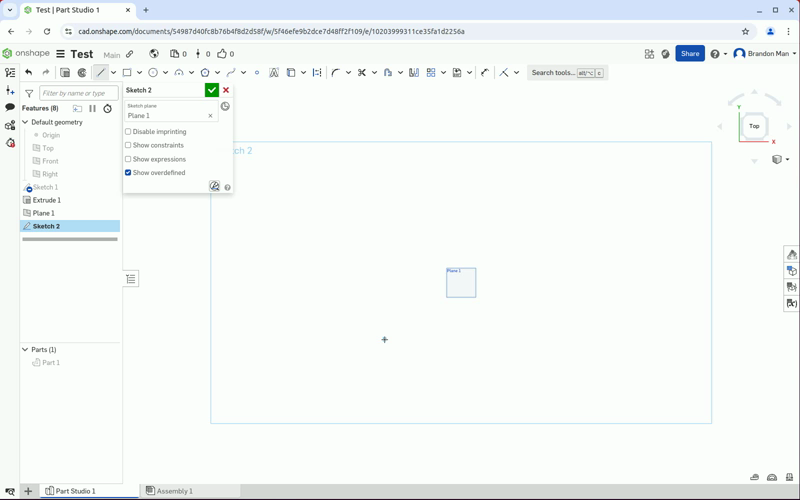
mouse_move(414, 339)
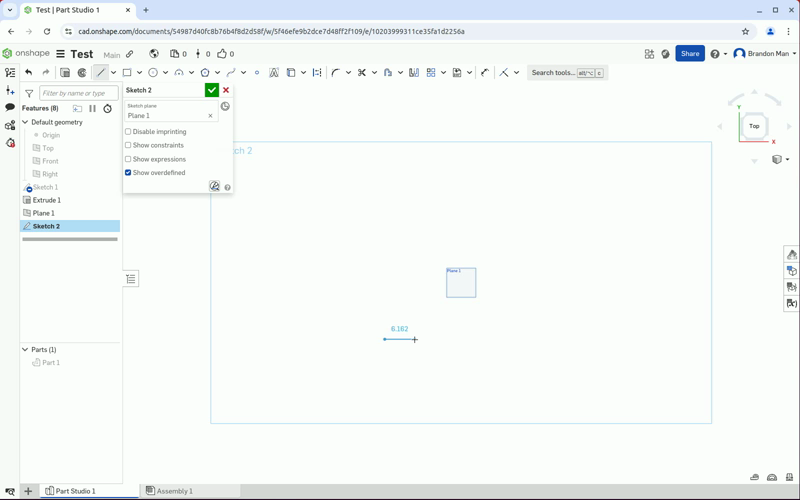
mouse_move(394, 339)
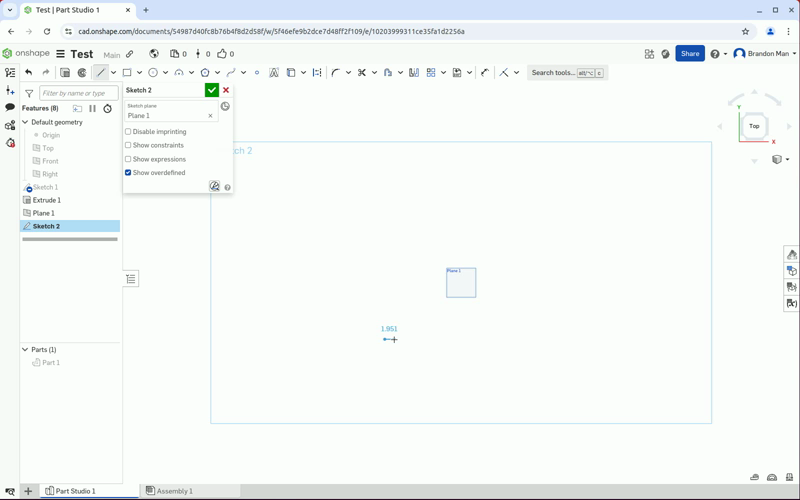
click(394, 339)
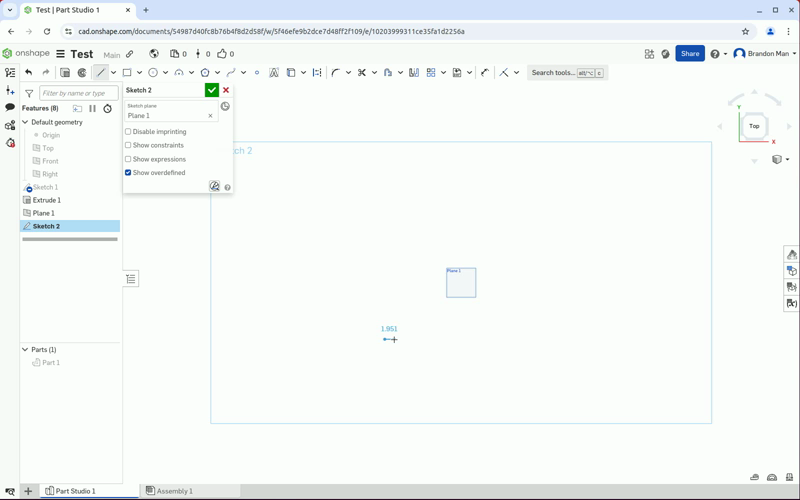
key_up(shift)
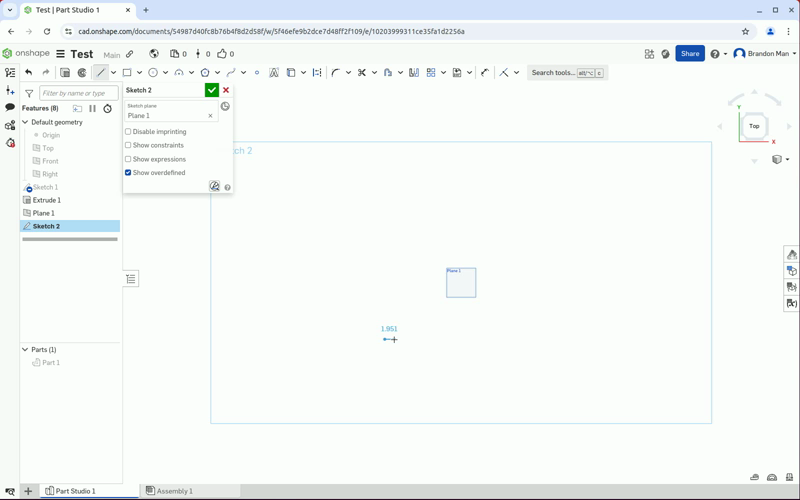
key_down(shift)
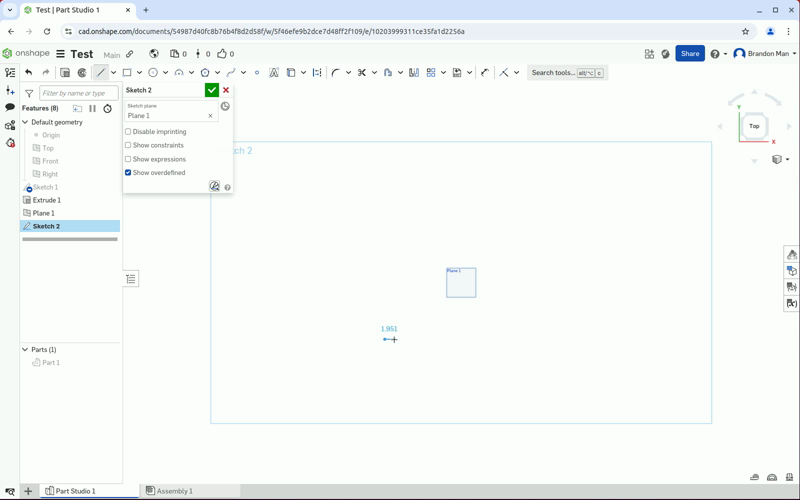
mouse_move(424, 339)
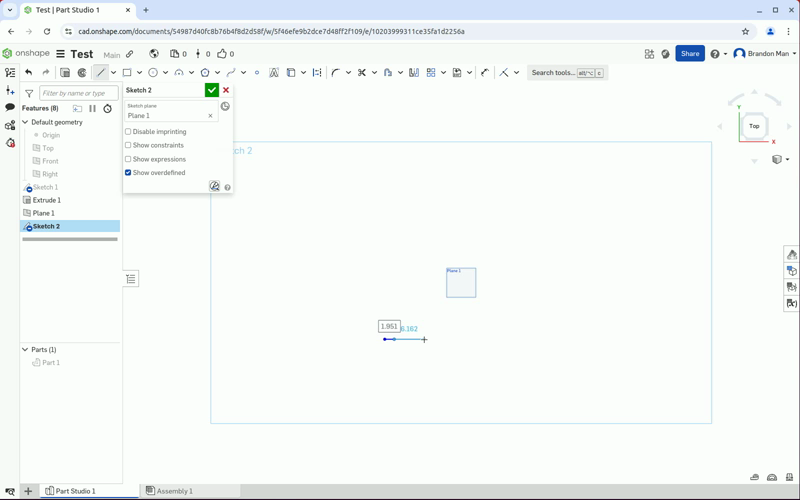
mouse_move(386, 355)
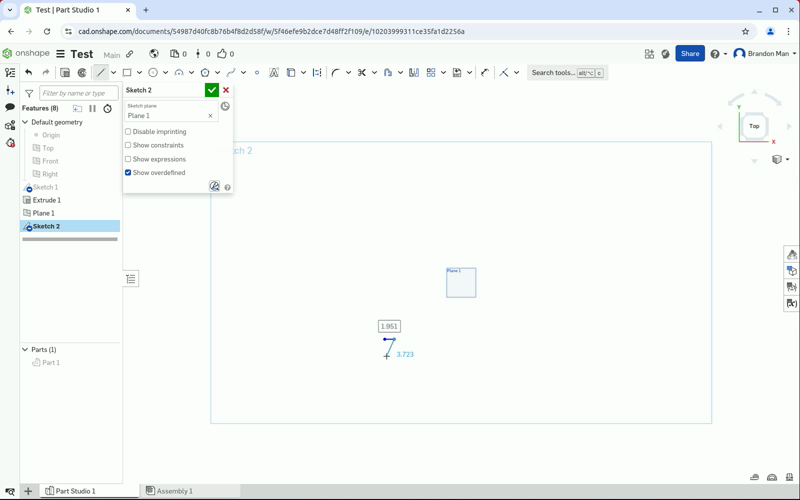
click(386, 355)
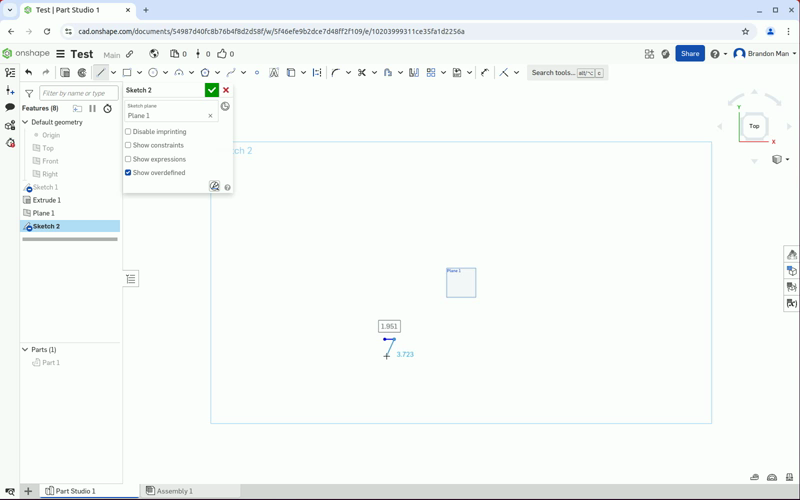
key_up(shift)
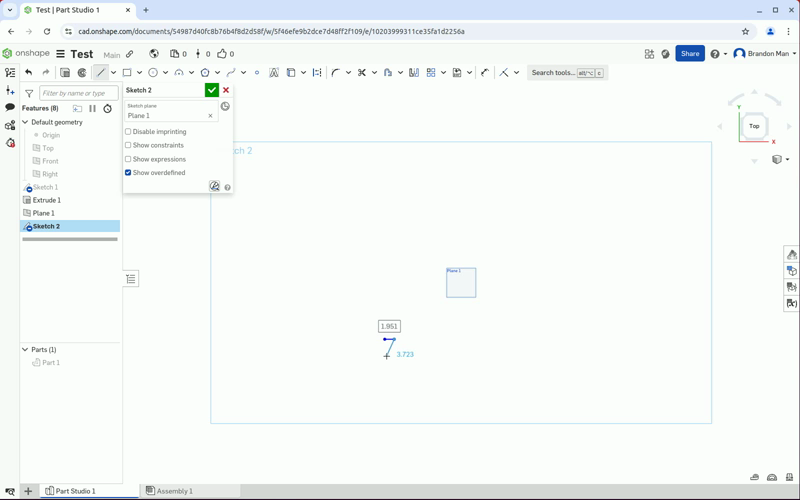
key_down(shift)
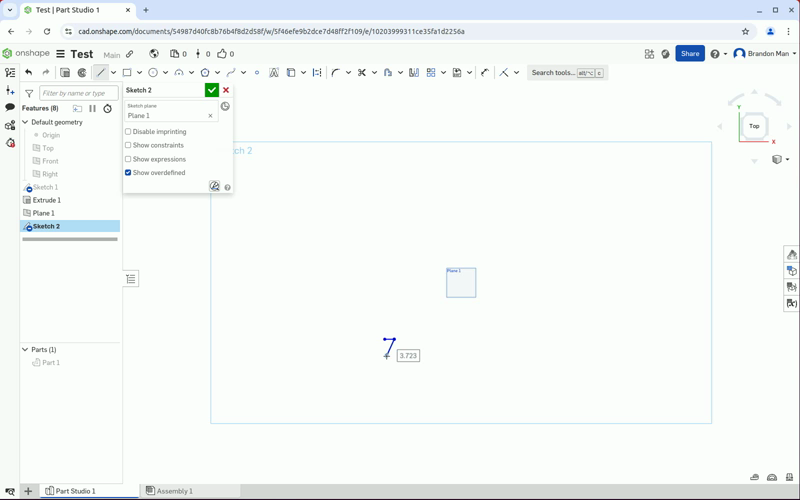
mouse_move(417, 355)
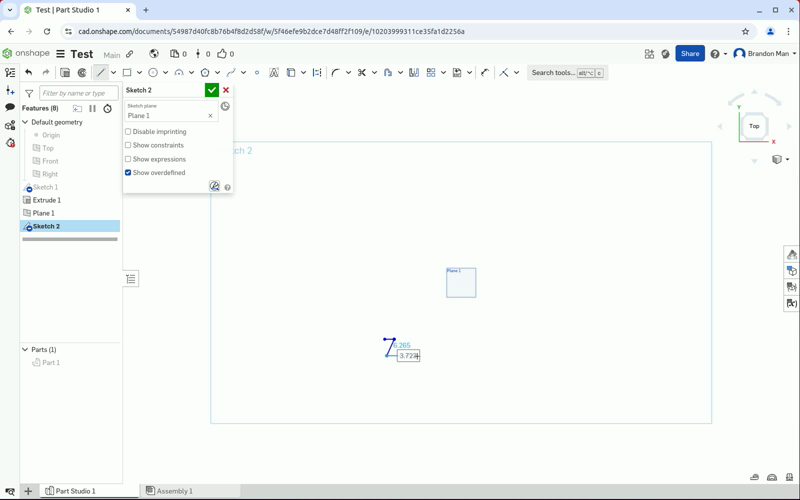
mouse_move(389, 355)
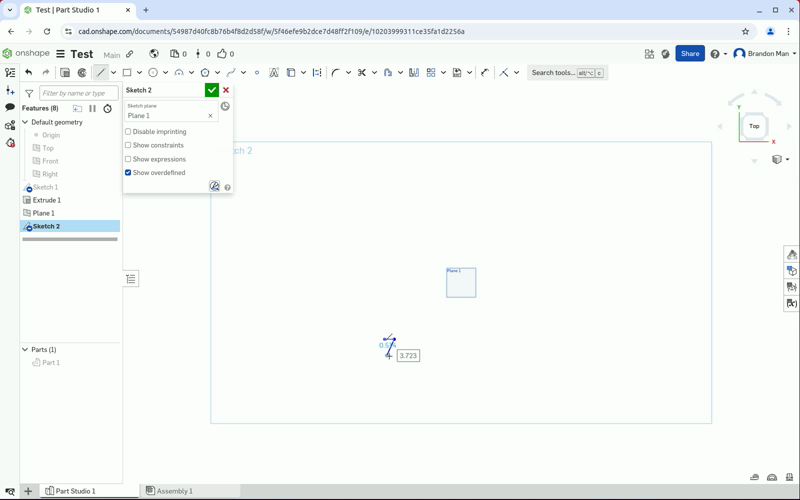
scroll(6)
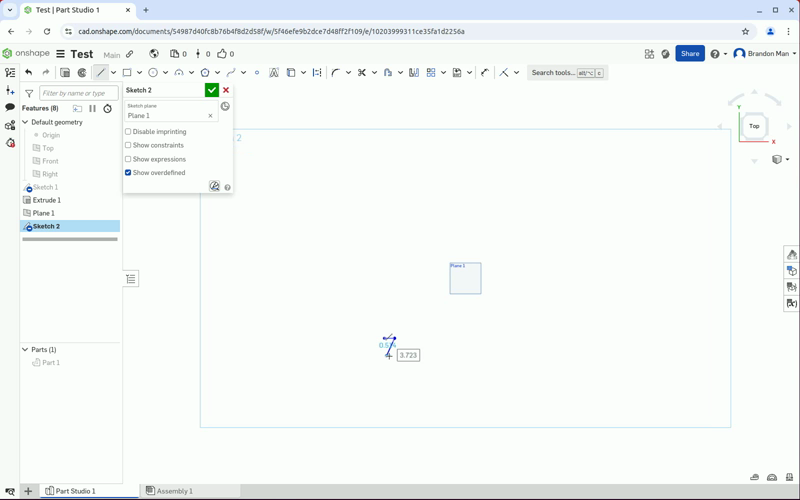
scroll(6)
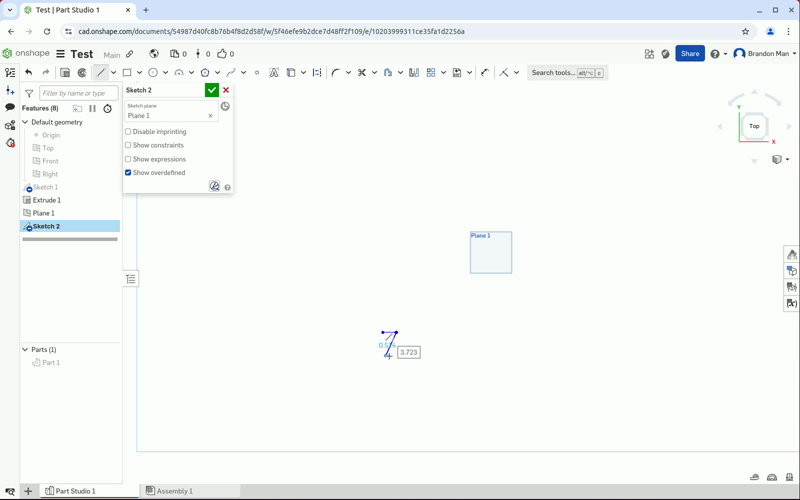
scroll(6)
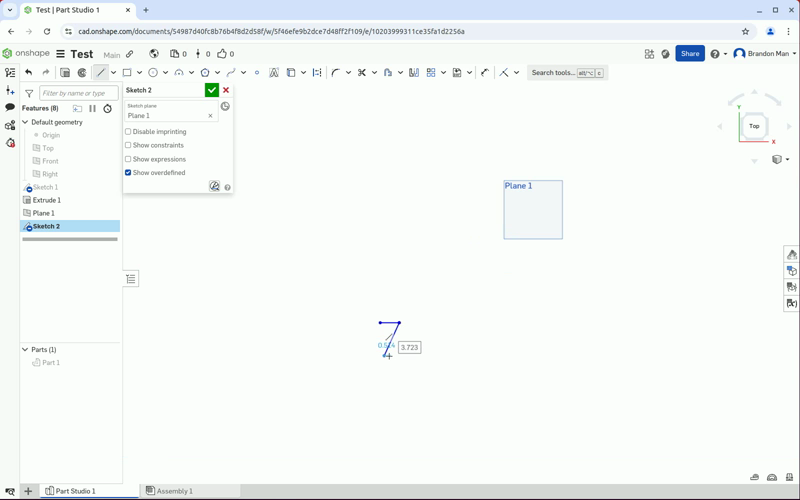
scroll(6)
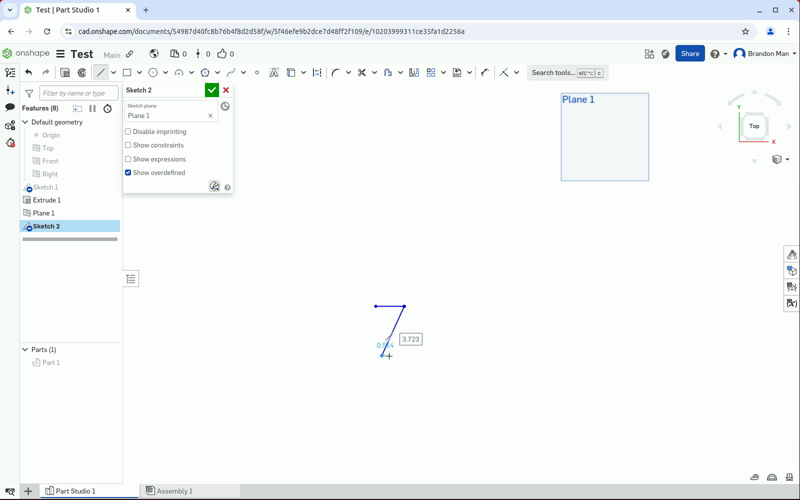
scroll(6)
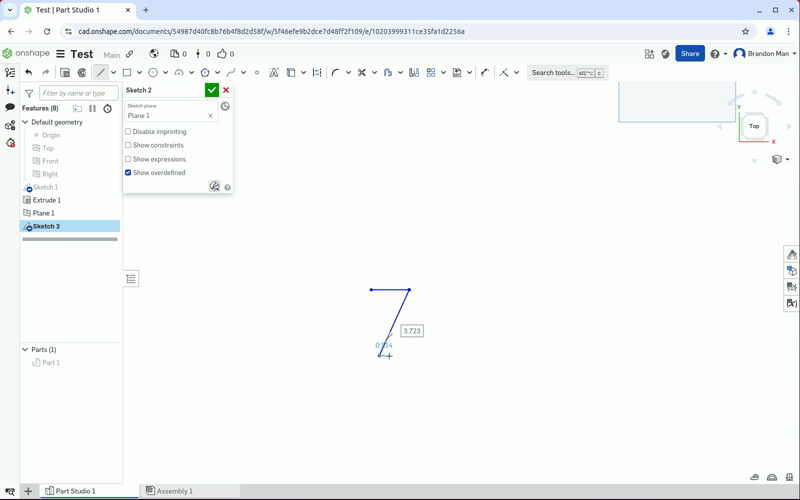
scroll(6)
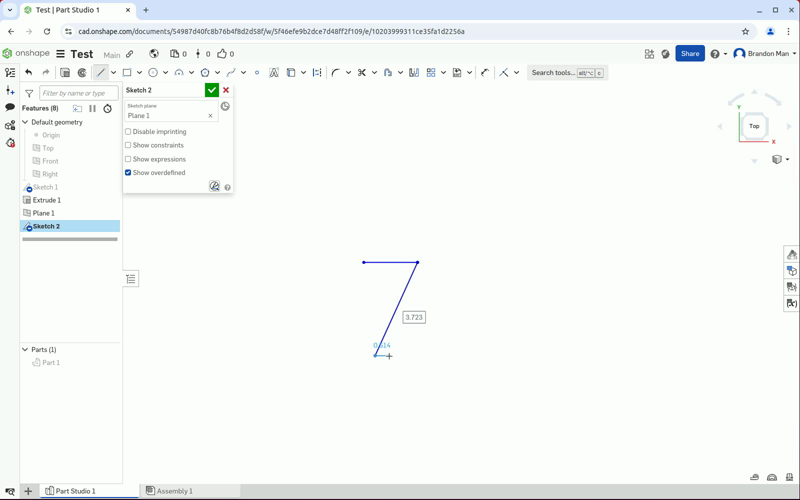
scroll(6)
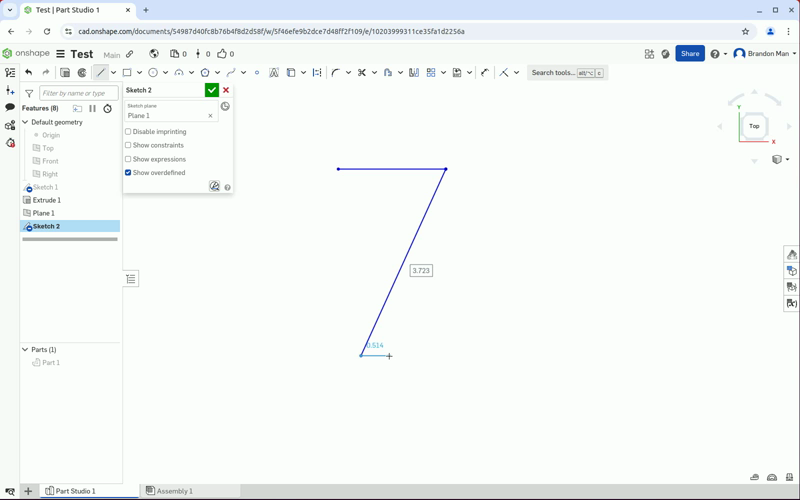
click(389, 355)
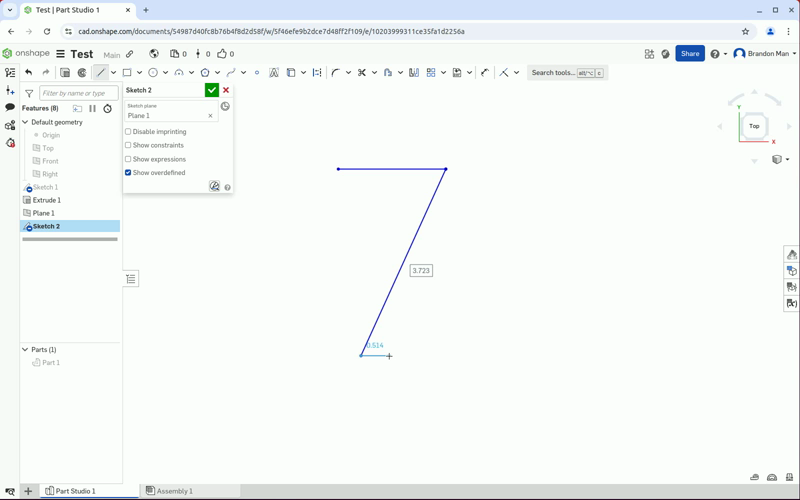
scroll(-6)
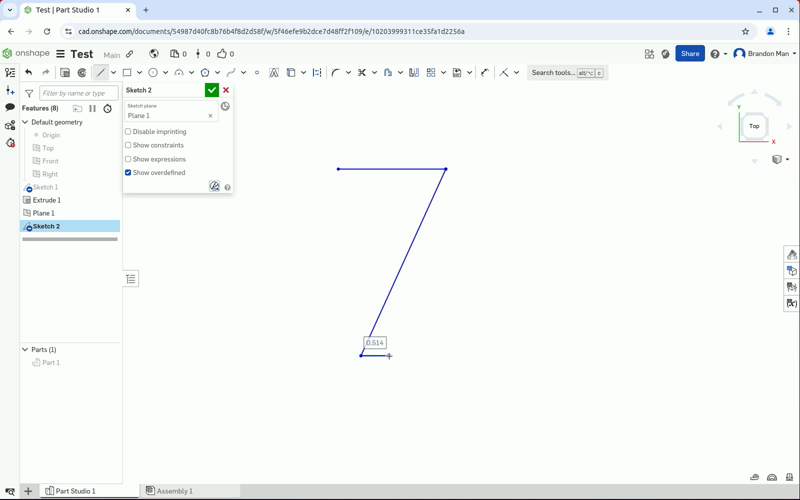
scroll(-6)
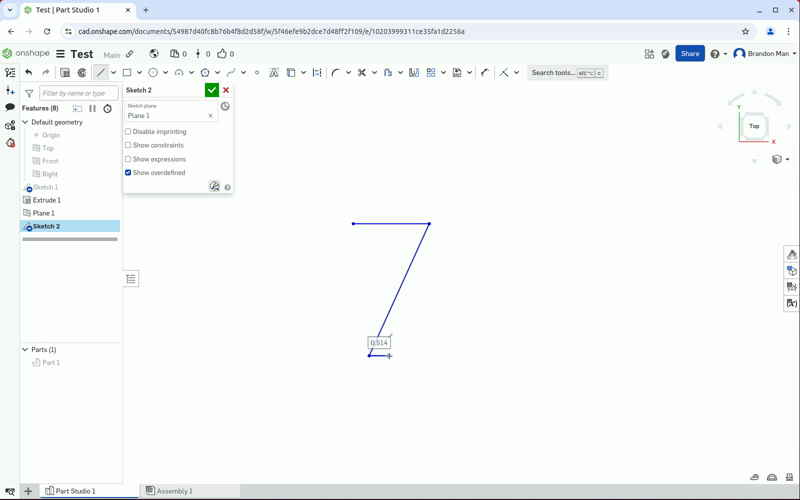
scroll(-6)
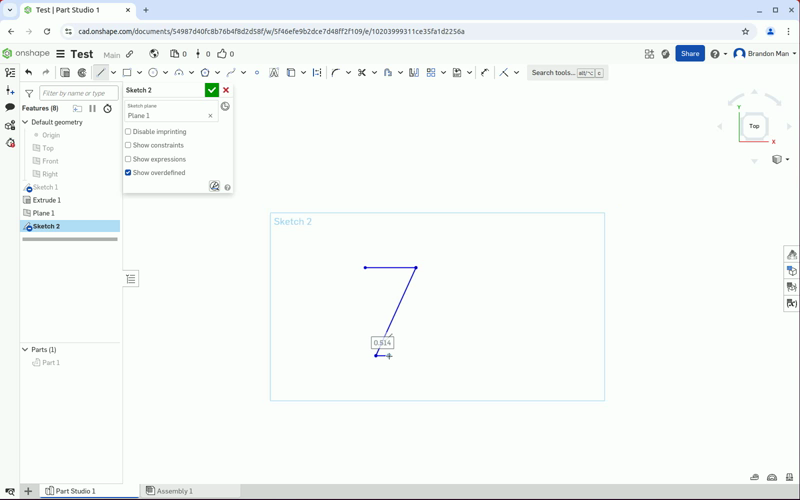
scroll(-6)
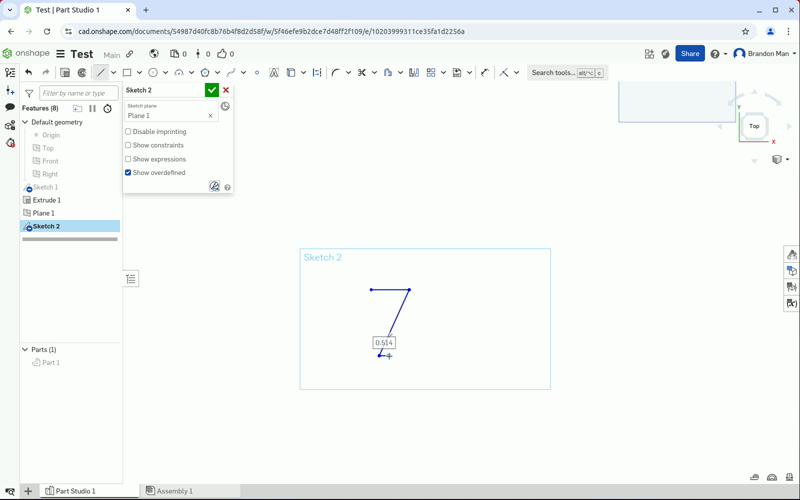
scroll(-6)
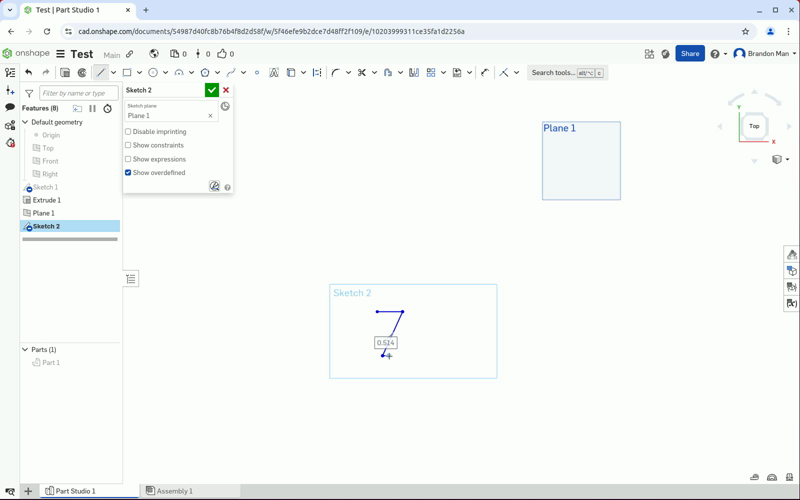
scroll(-6)
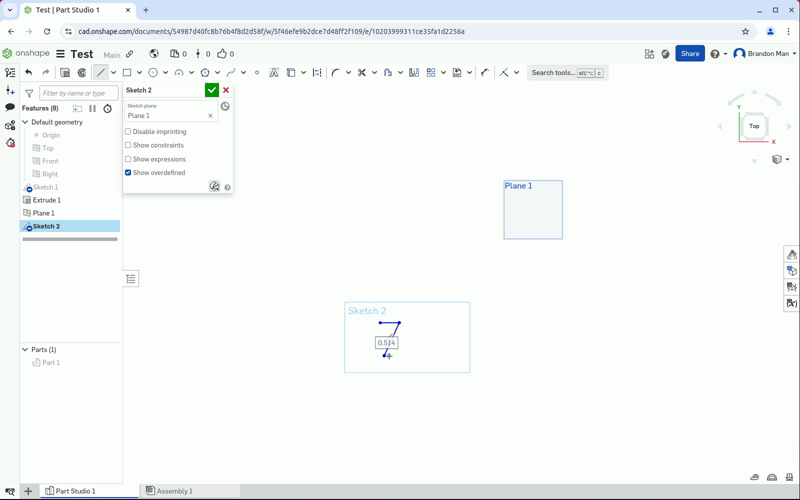
scroll(-6)
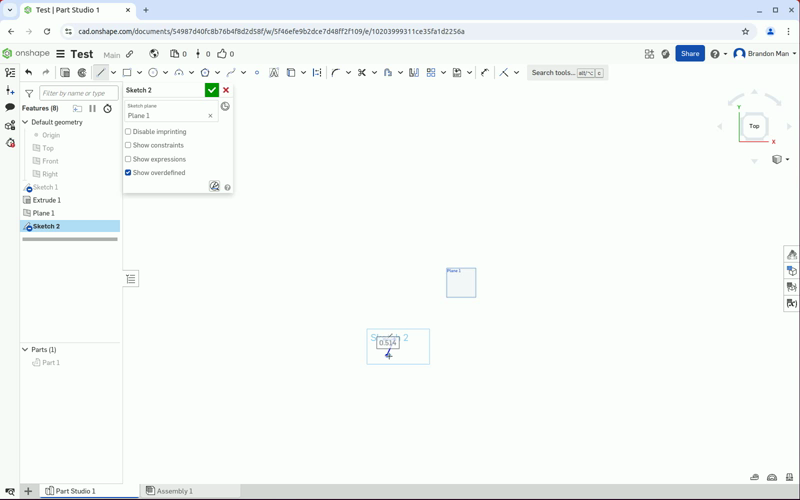
key_up(shift)
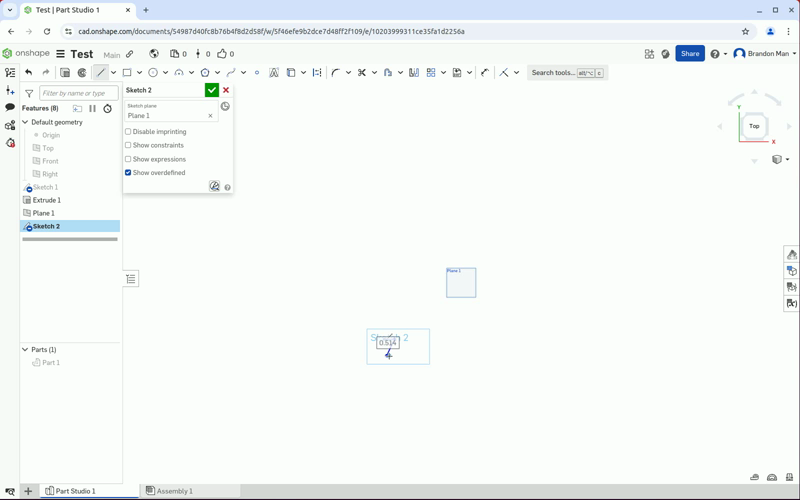
key_down(shift)
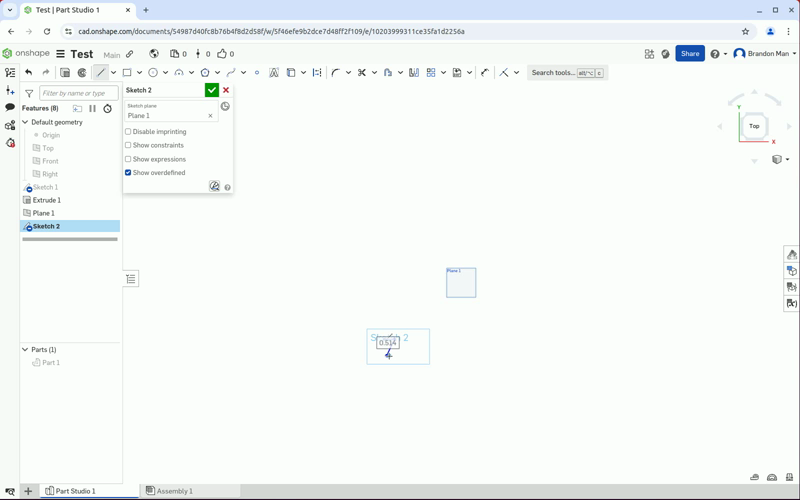
mouse_move(419, 355)
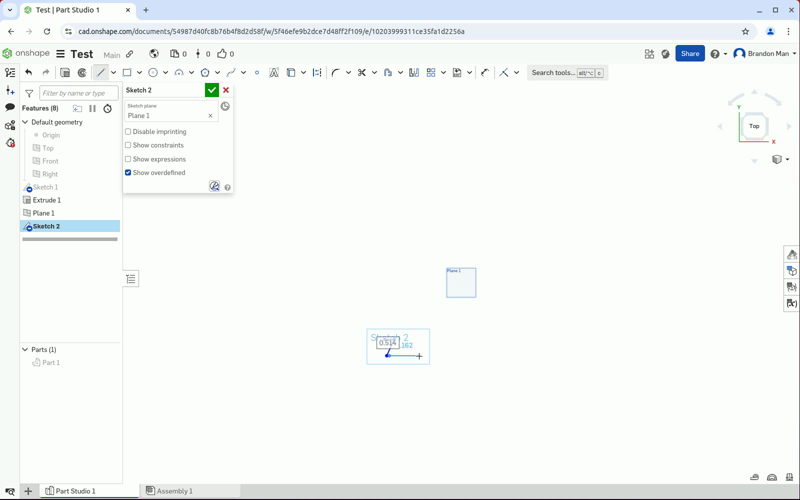
mouse_move(396, 339)
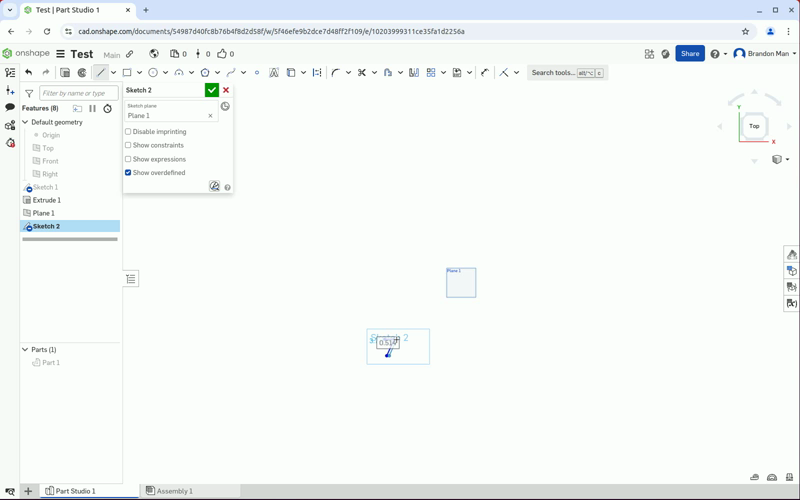
scroll(6)
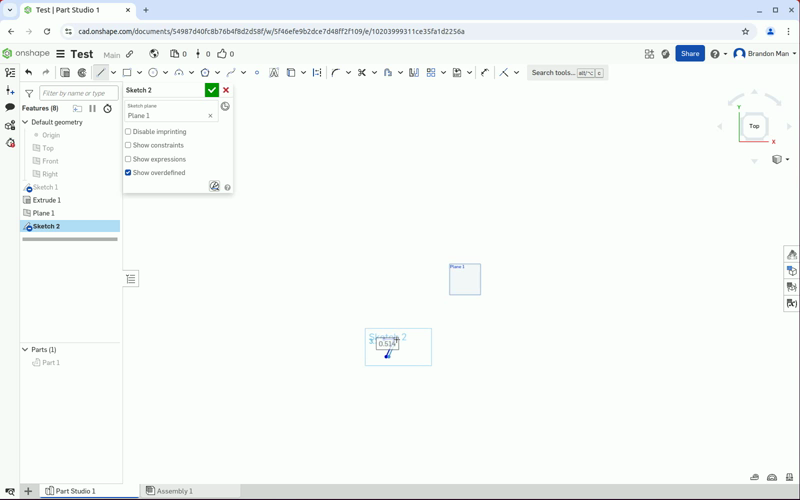
scroll(6)
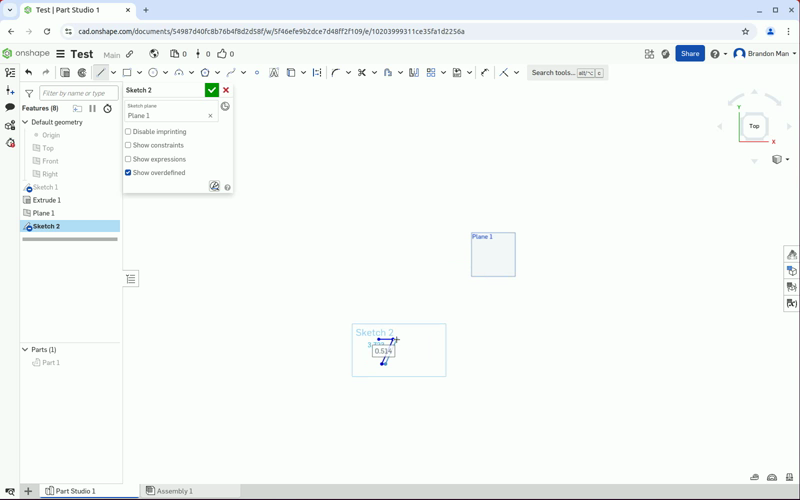
scroll(6)
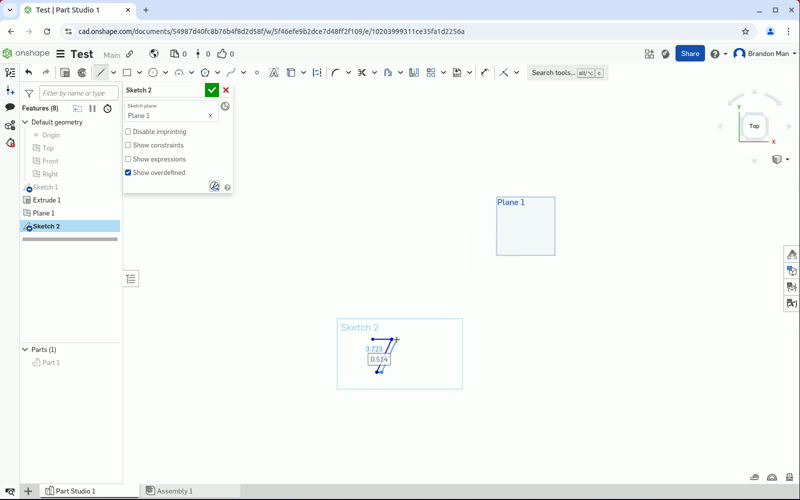
scroll(6)
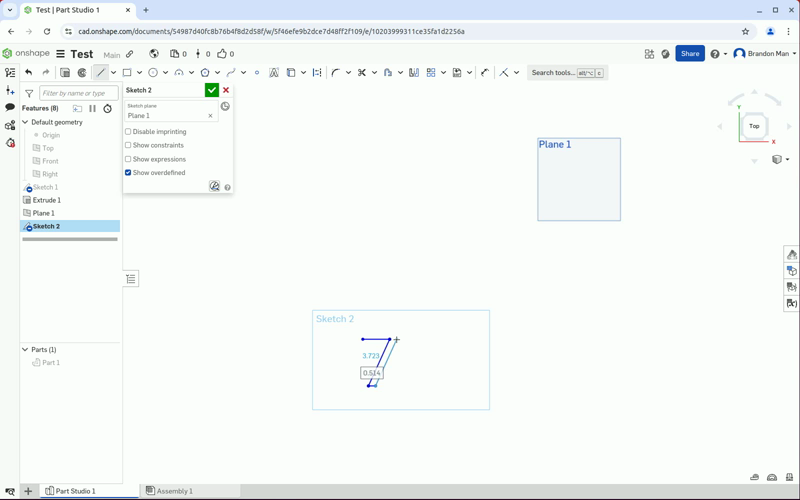
scroll(6)
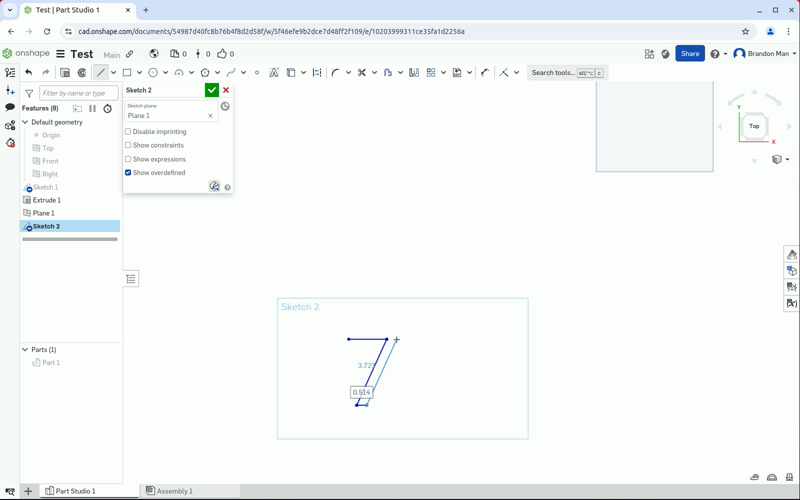
scroll(6)
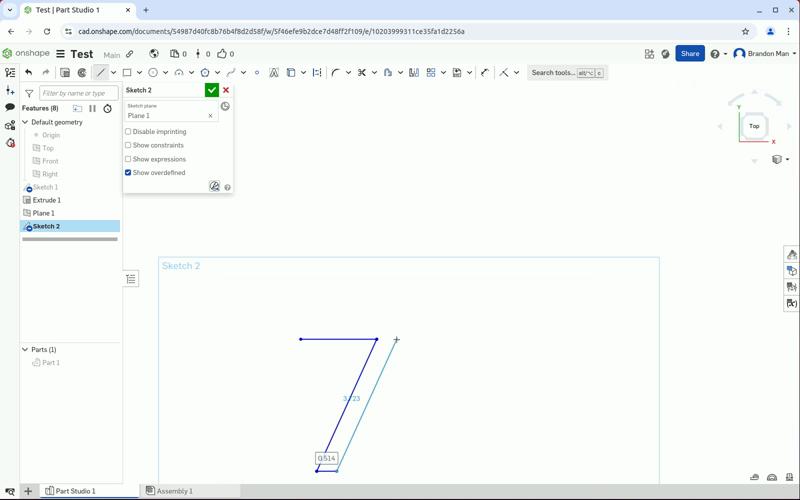
scroll(6)
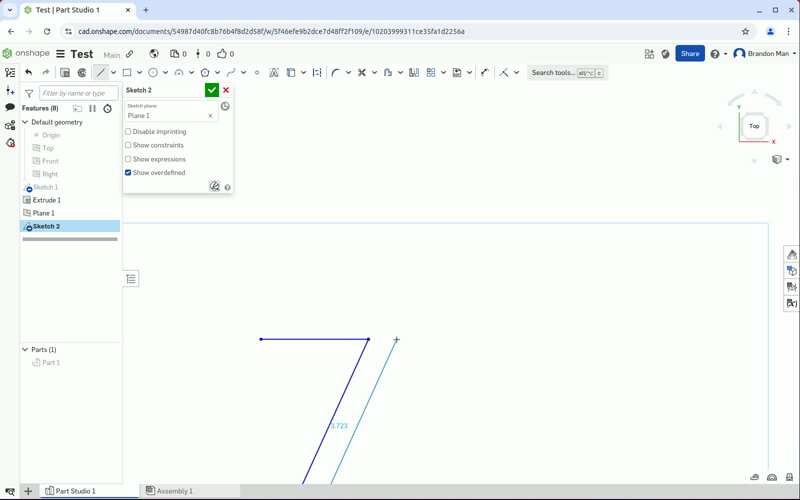
click(396, 339)
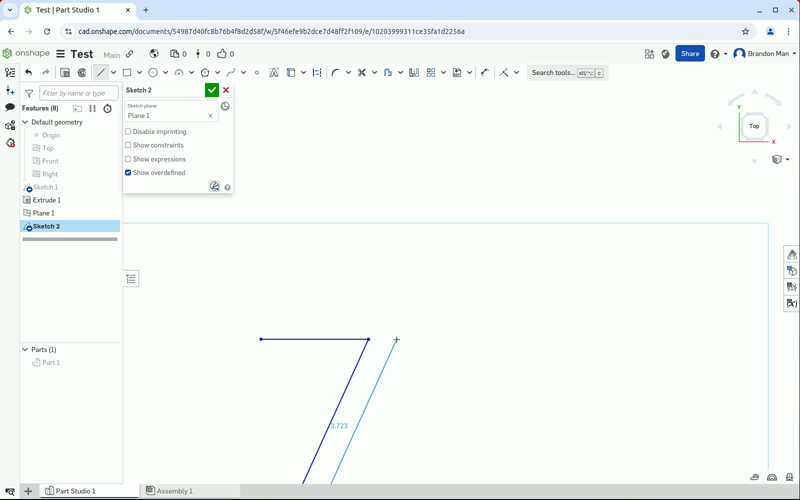
scroll(-6)
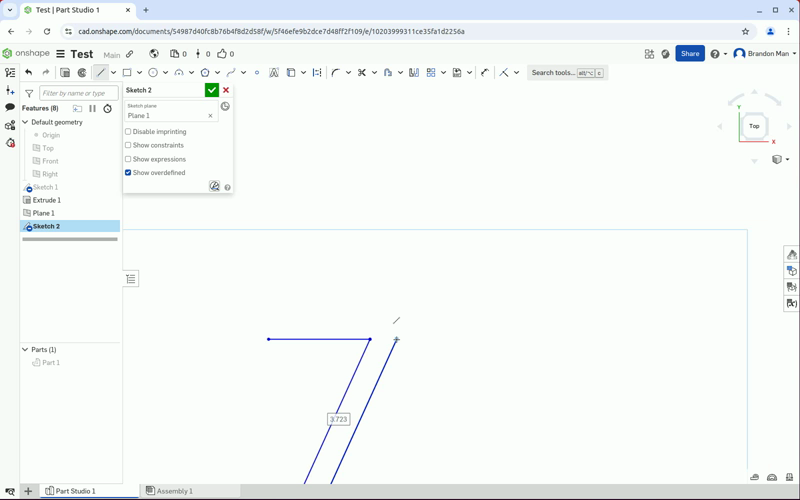
scroll(-6)
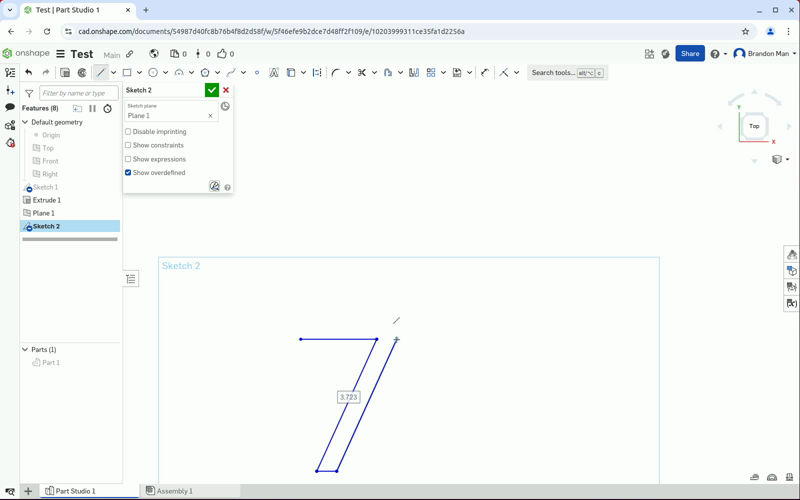
scroll(-6)
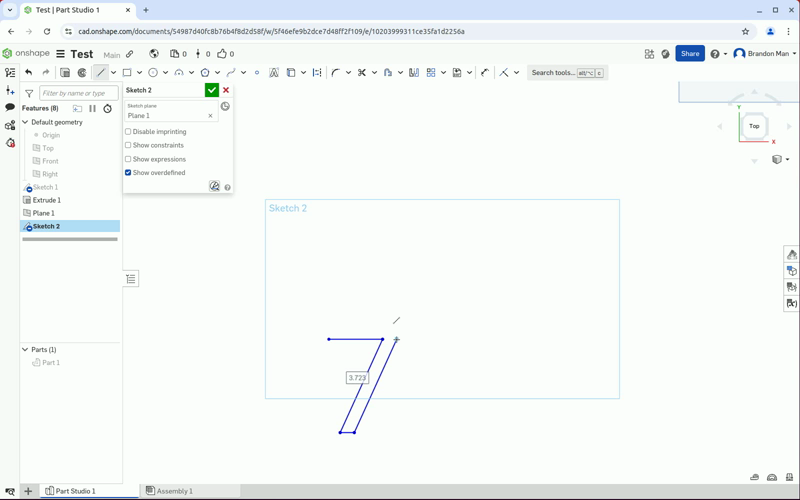
scroll(-6)
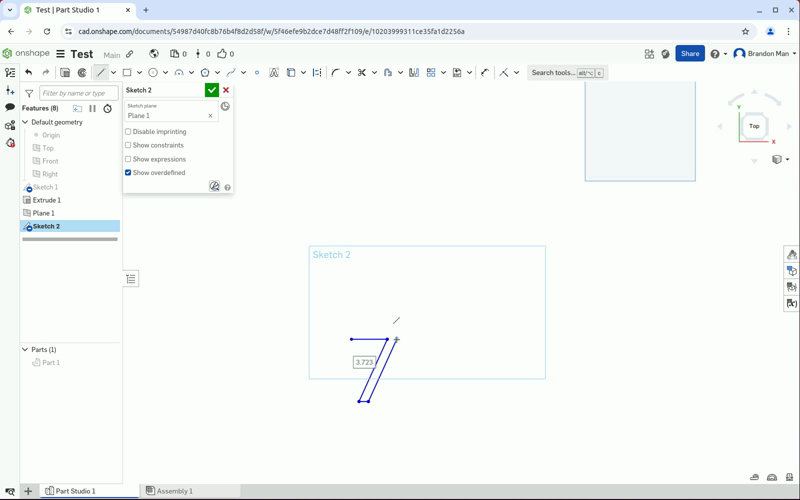
scroll(-6)
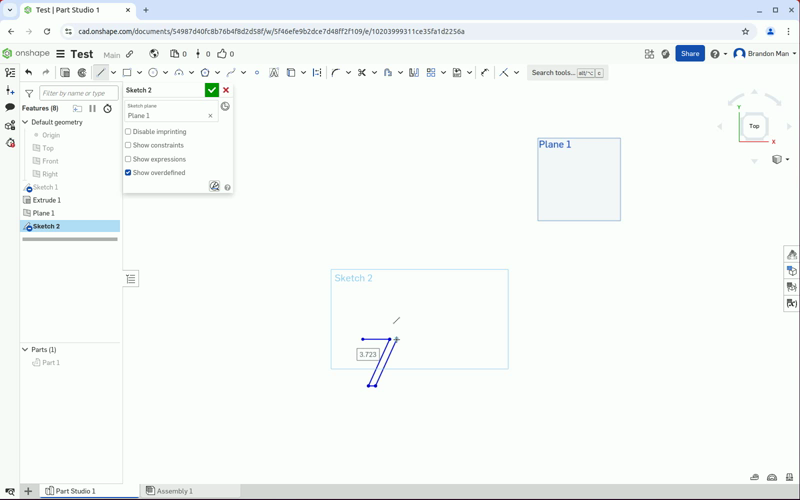
scroll(-6)
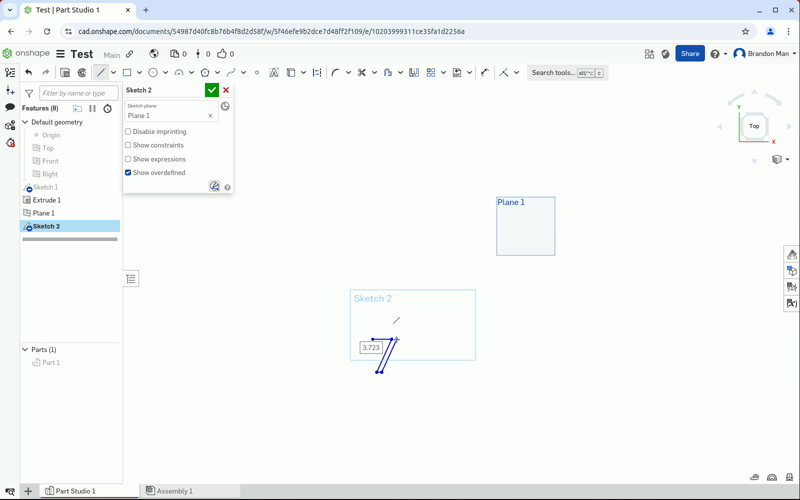
scroll(-6)
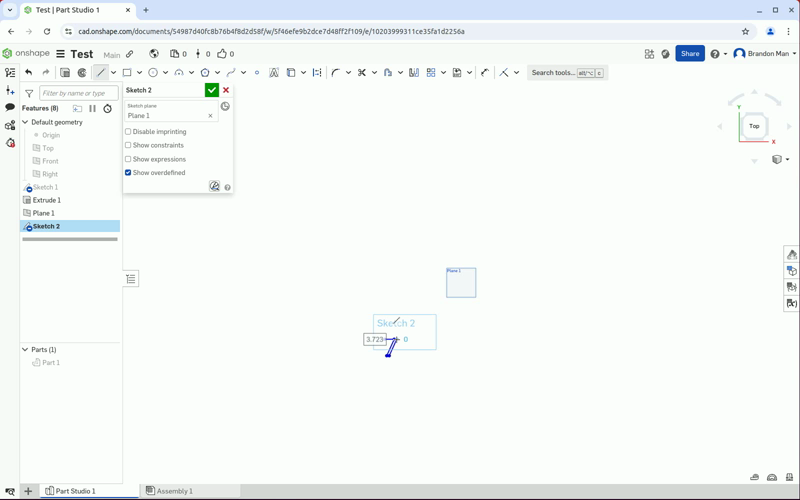
key_up(shift)
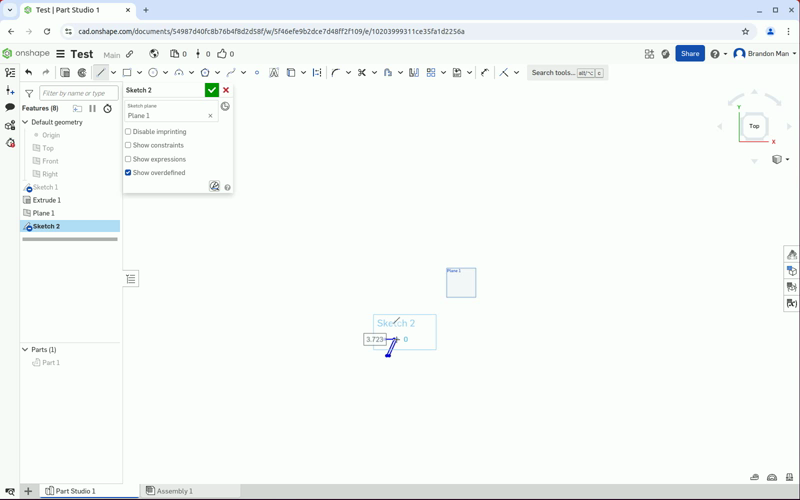
key_down(shift)
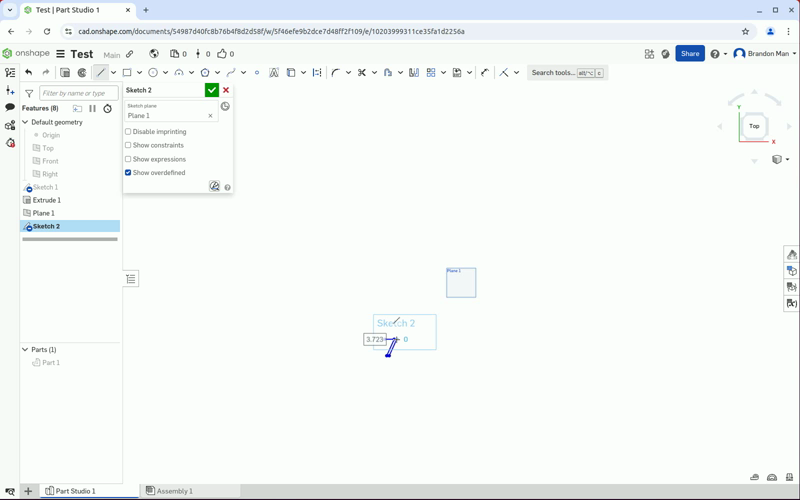
mouse_move(426, 339)
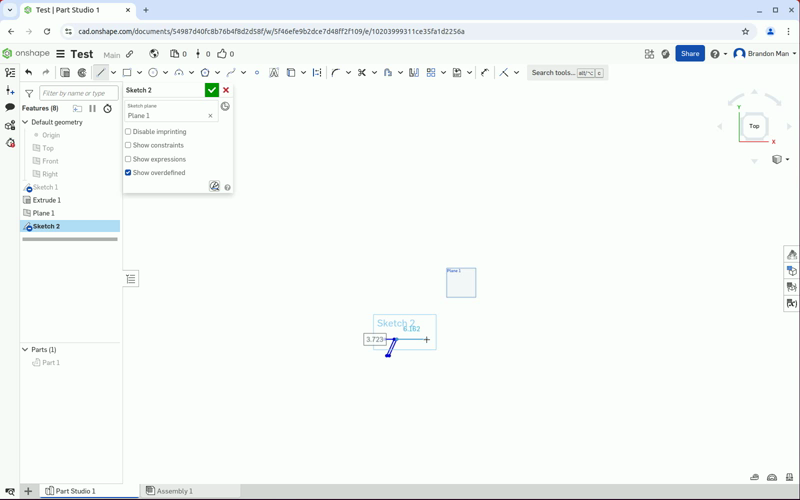
mouse_move(396, 337)
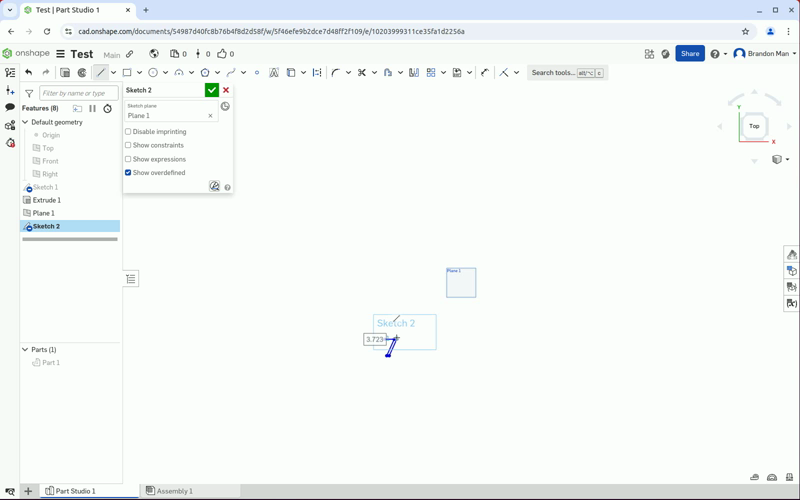
scroll(6)
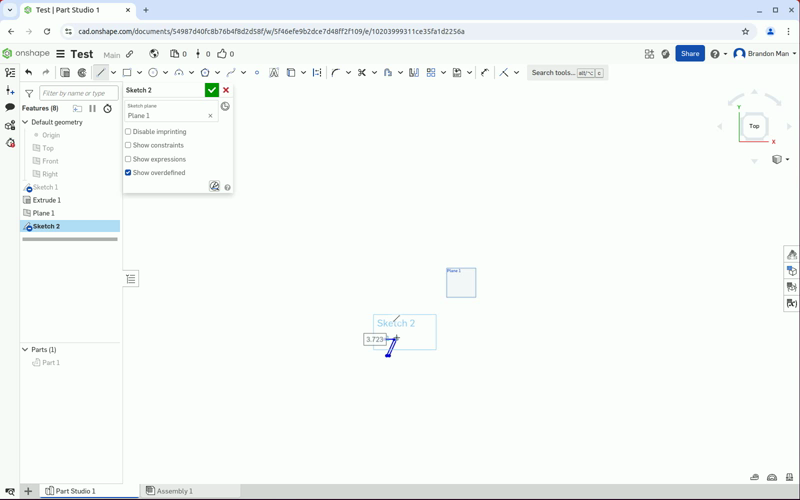
scroll(6)
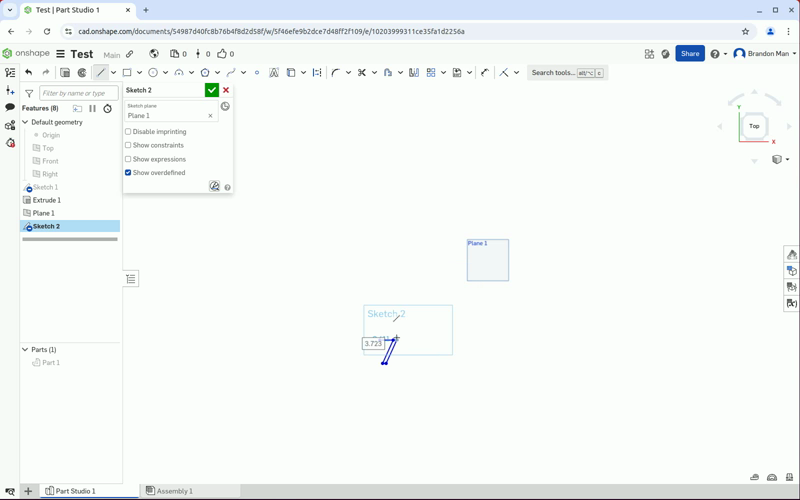
scroll(6)
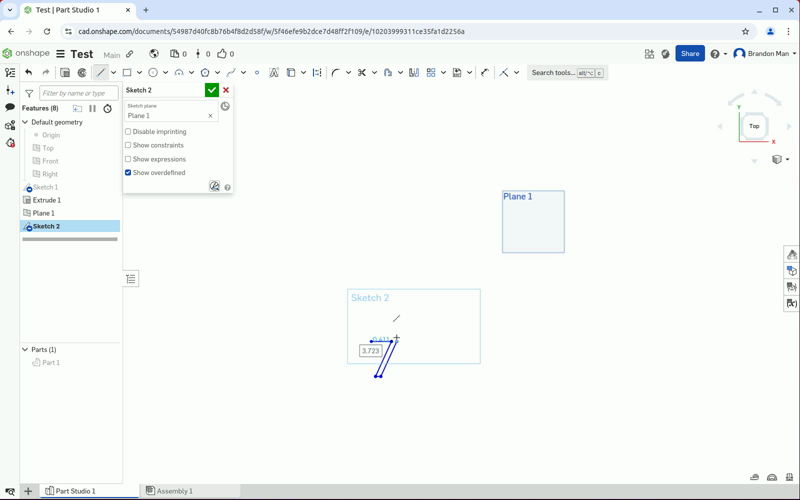
scroll(6)
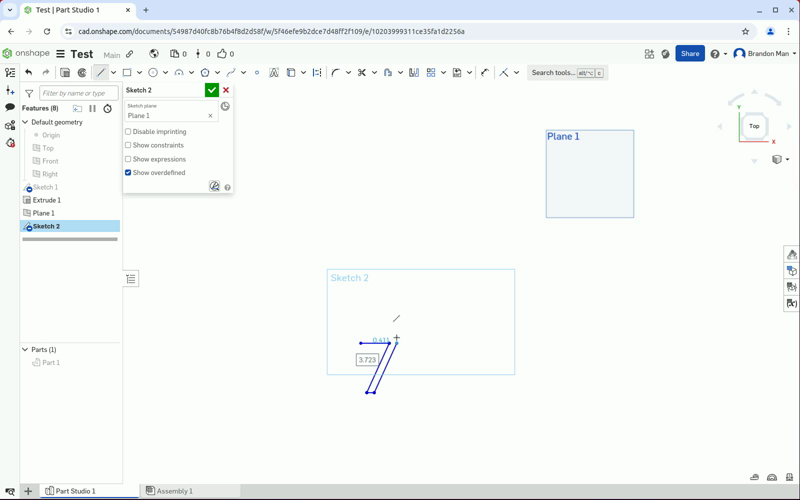
scroll(6)
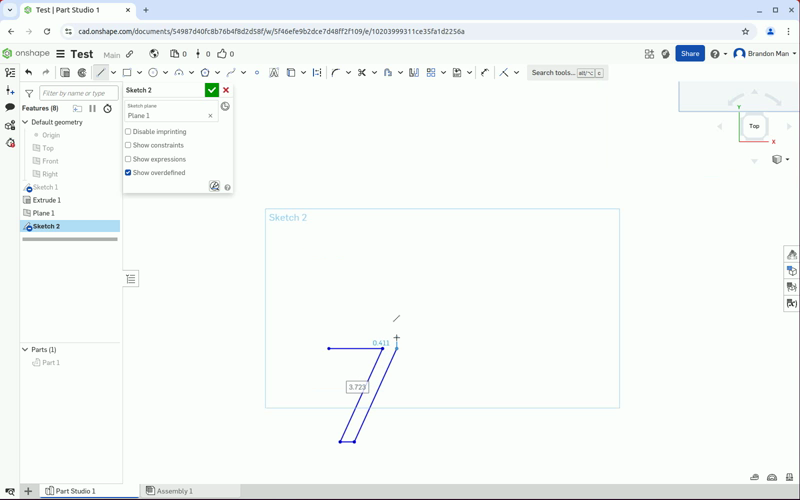
scroll(6)
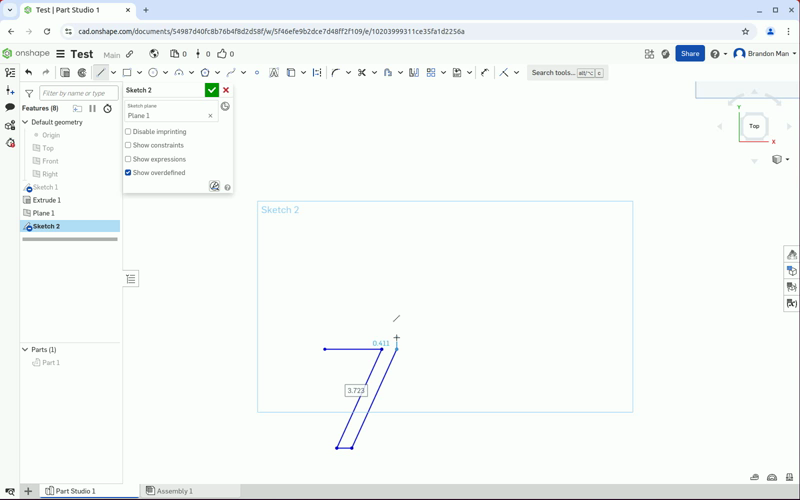
scroll(6)
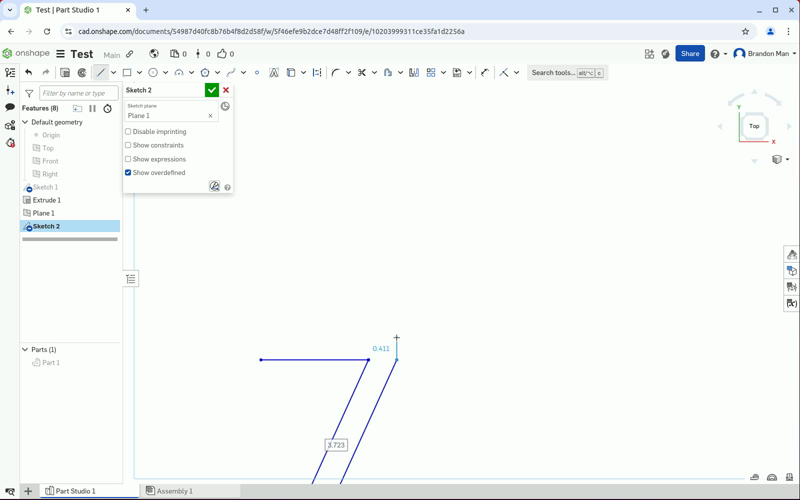
click(396, 337)
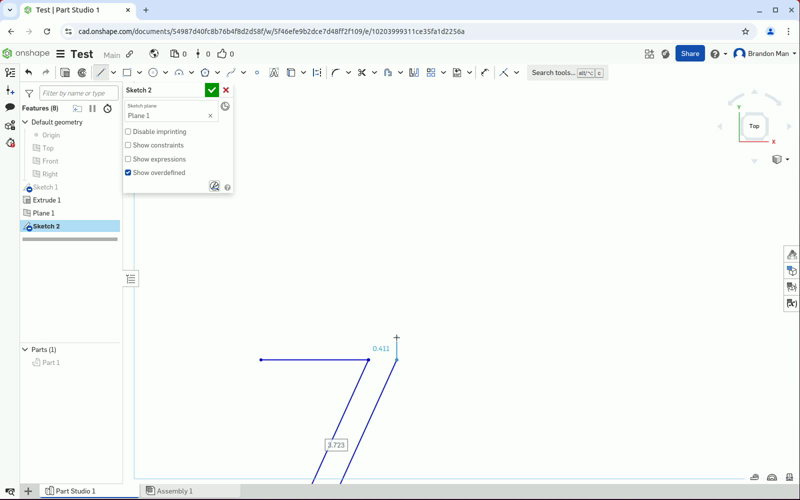
scroll(-6)
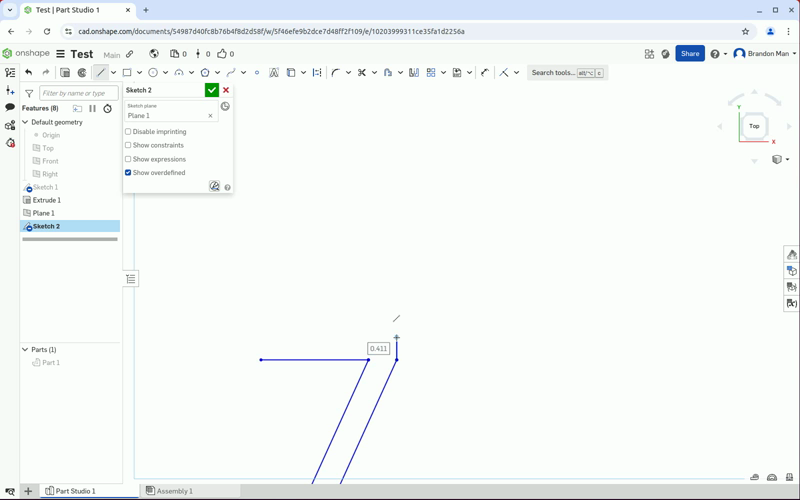
scroll(-6)
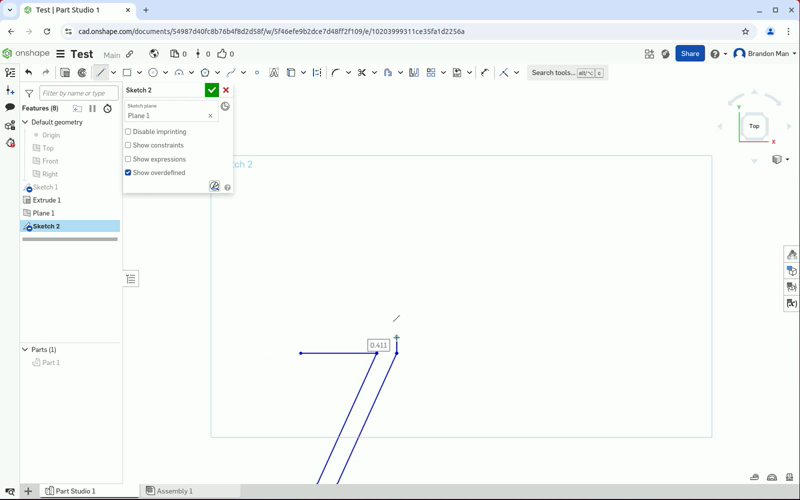
scroll(-6)
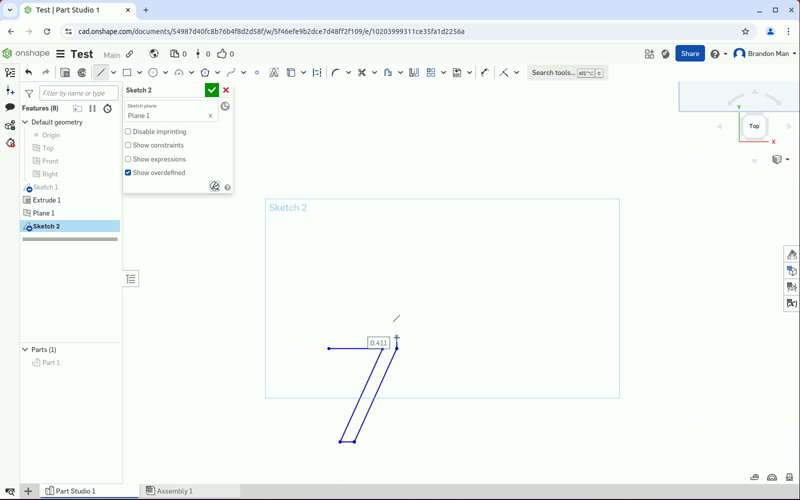
scroll(-6)
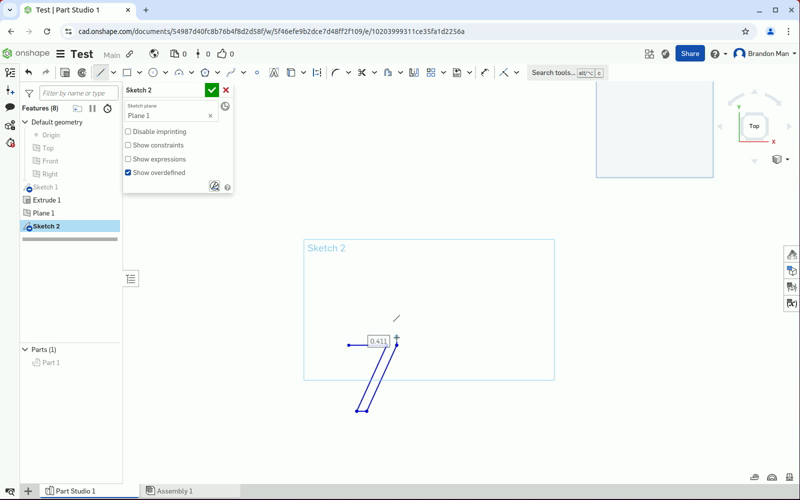
scroll(-6)
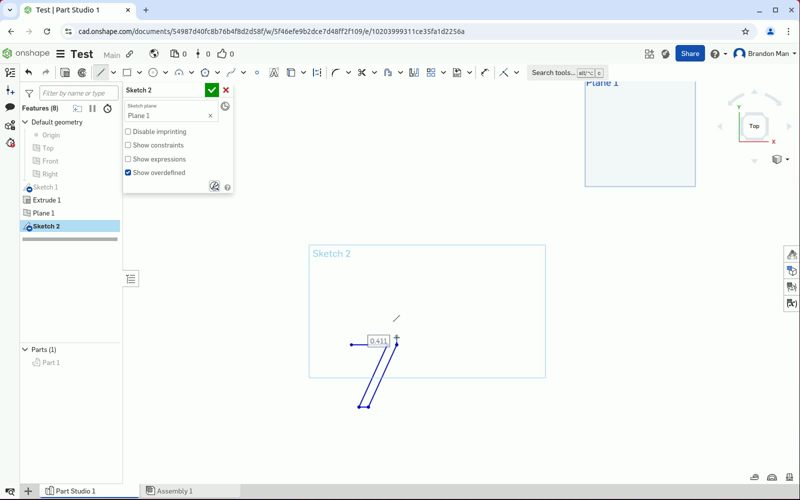
scroll(-6)
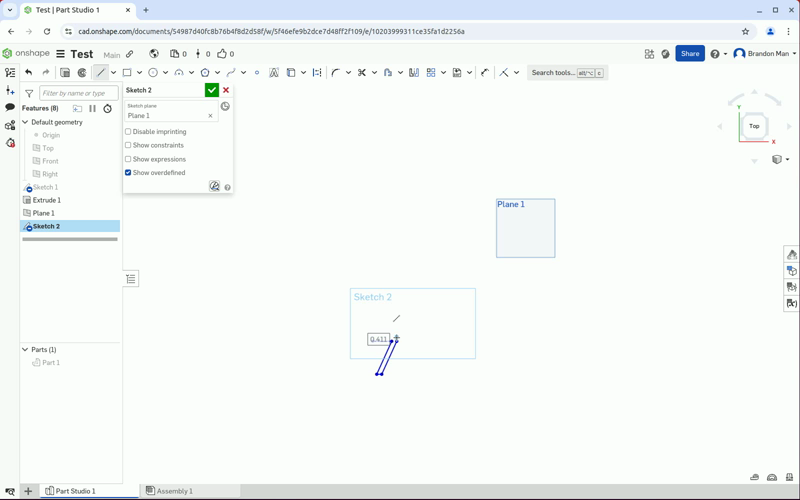
scroll(-6)
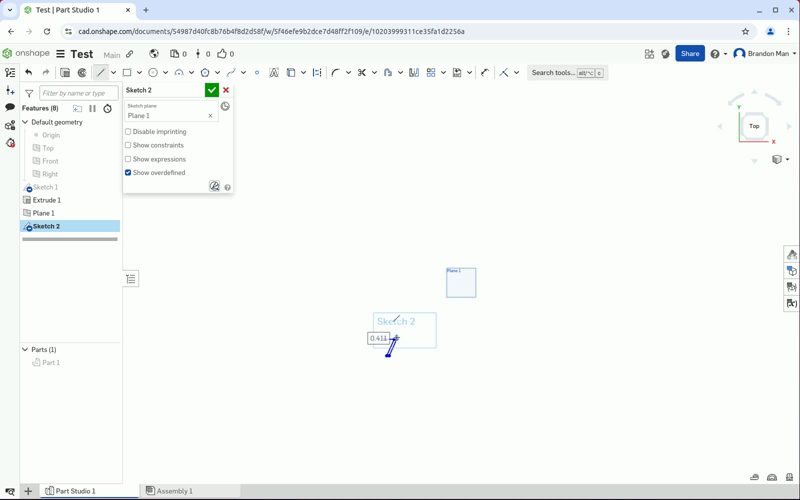
key_up(shift)
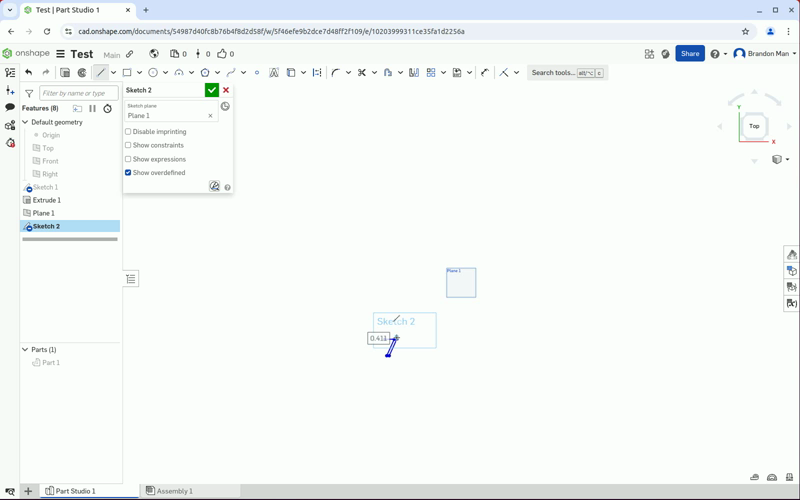
key_down(shift)
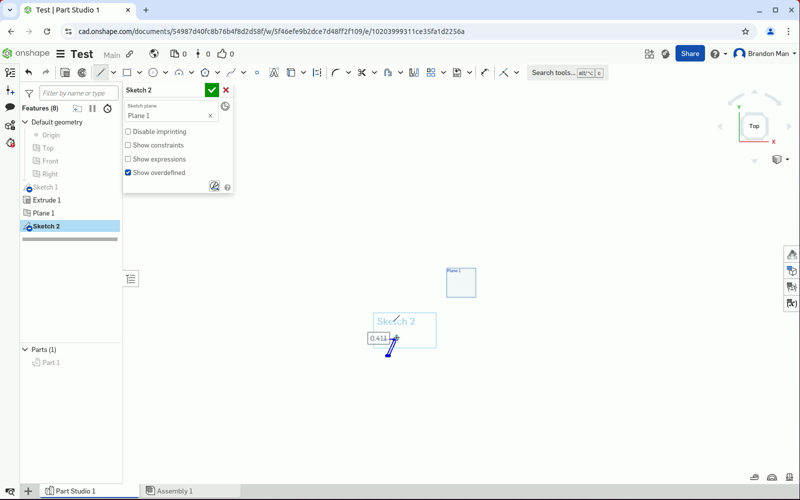
mouse_move(426, 337)
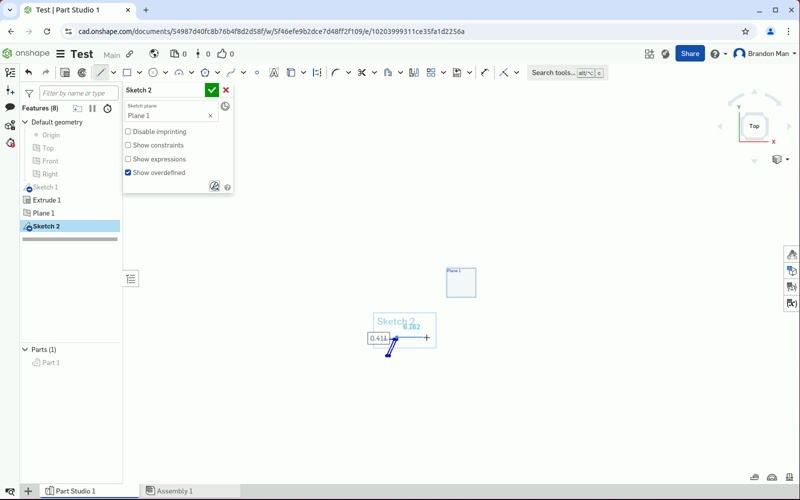
mouse_move(384, 337)
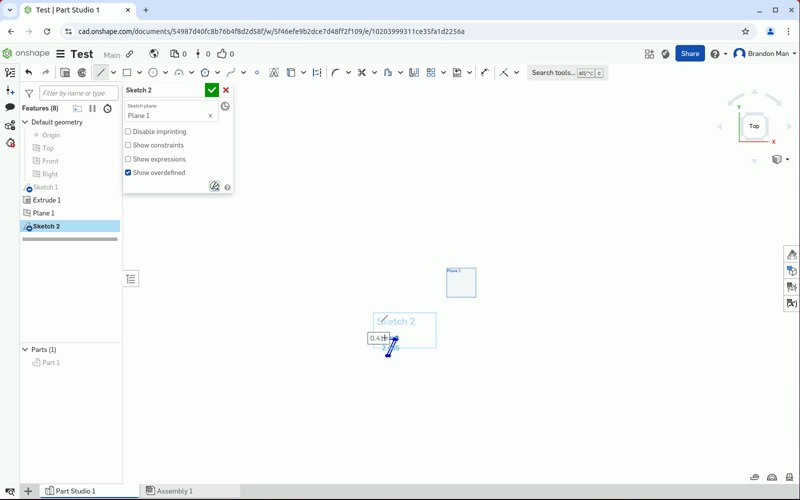
scroll(6)
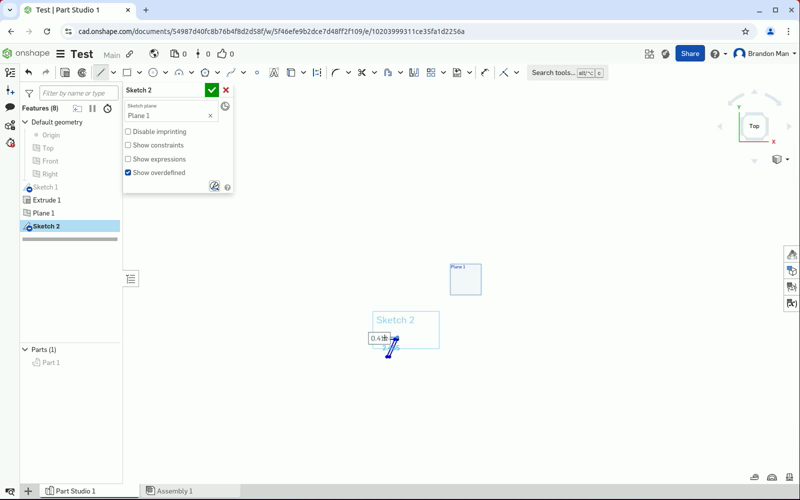
scroll(6)
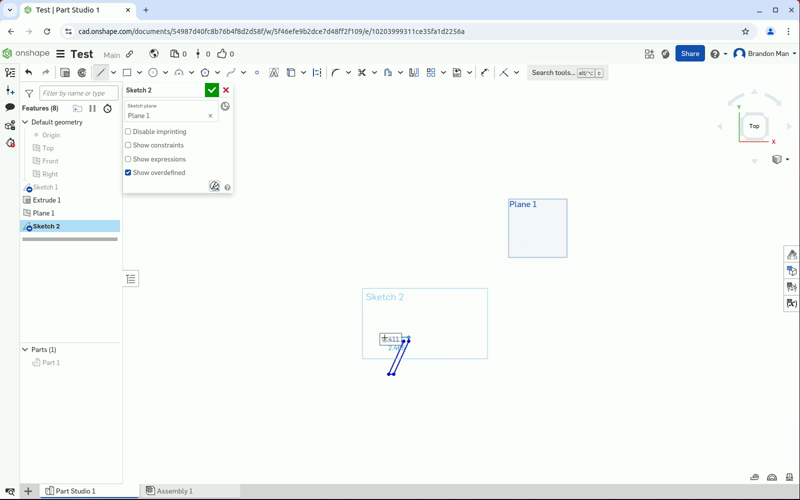
scroll(6)
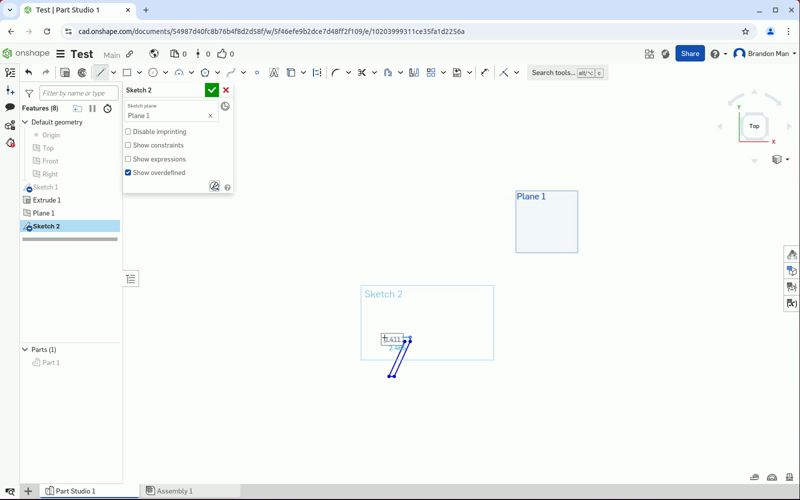
scroll(6)
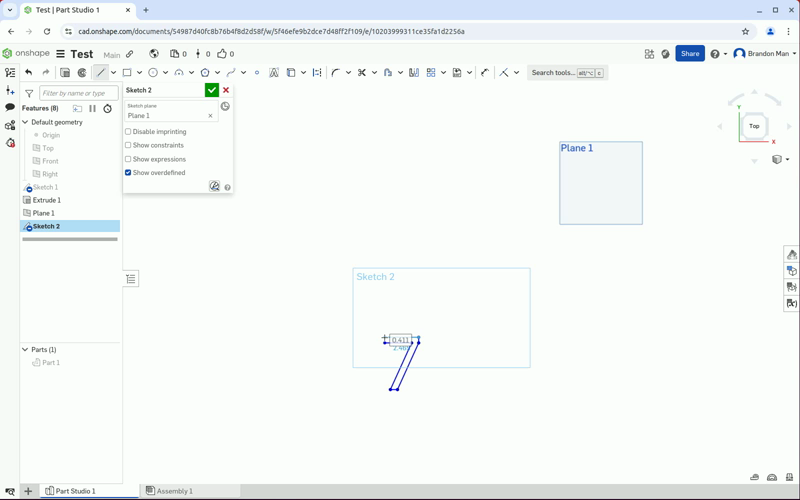
scroll(6)
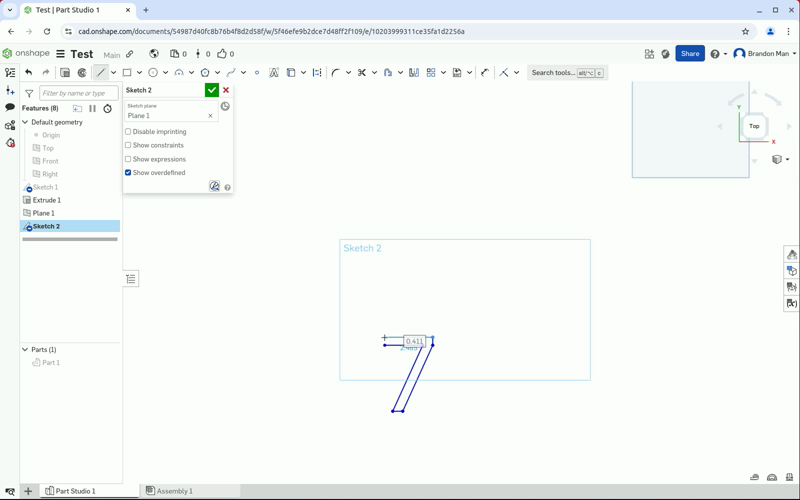
scroll(6)
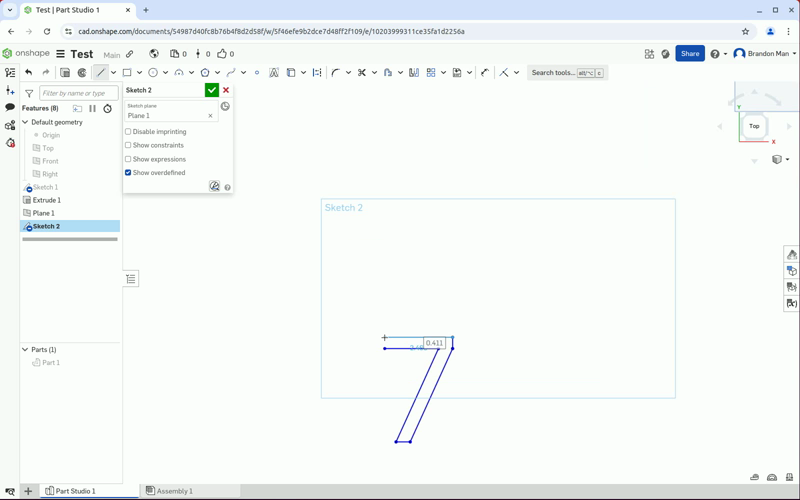
scroll(6)
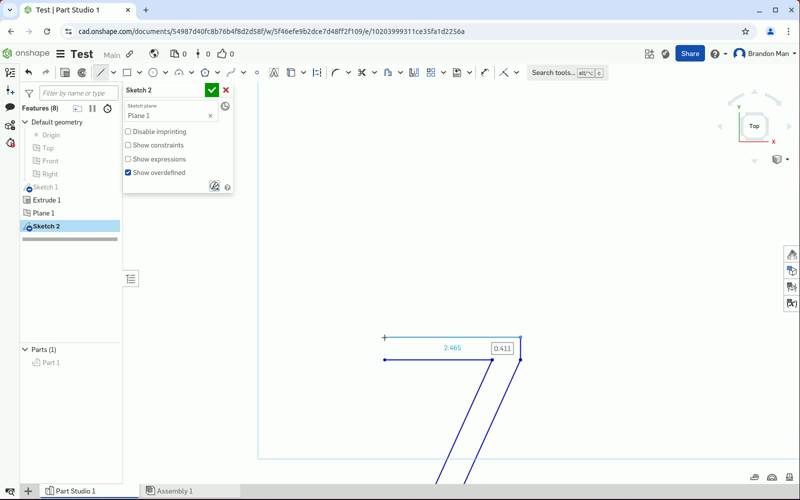
click(384, 337)
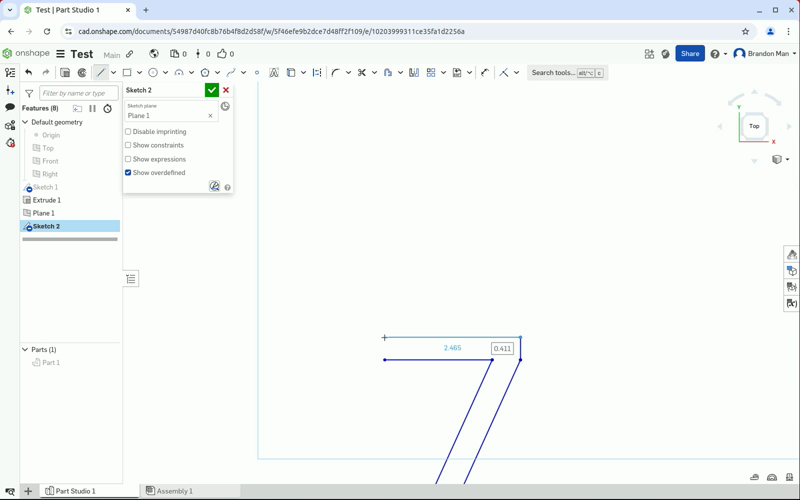
scroll(-6)
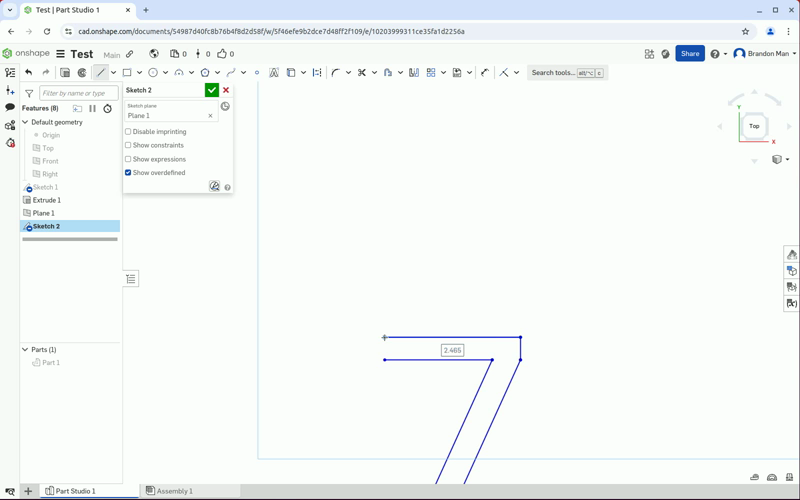
scroll(-6)
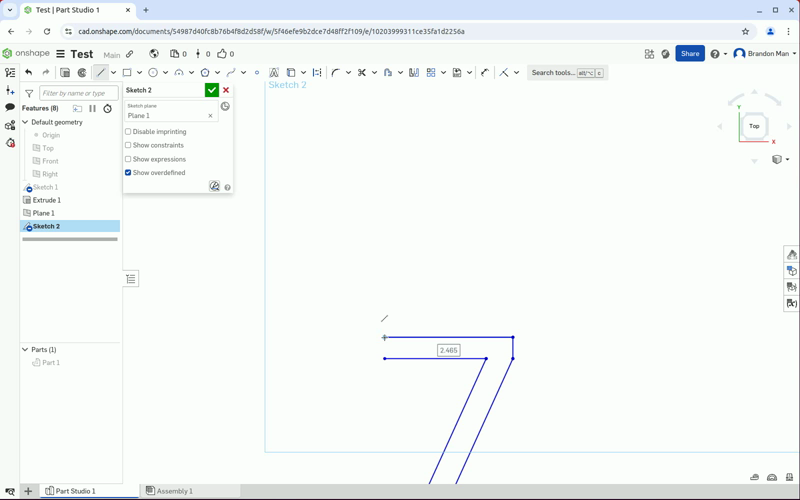
scroll(-6)
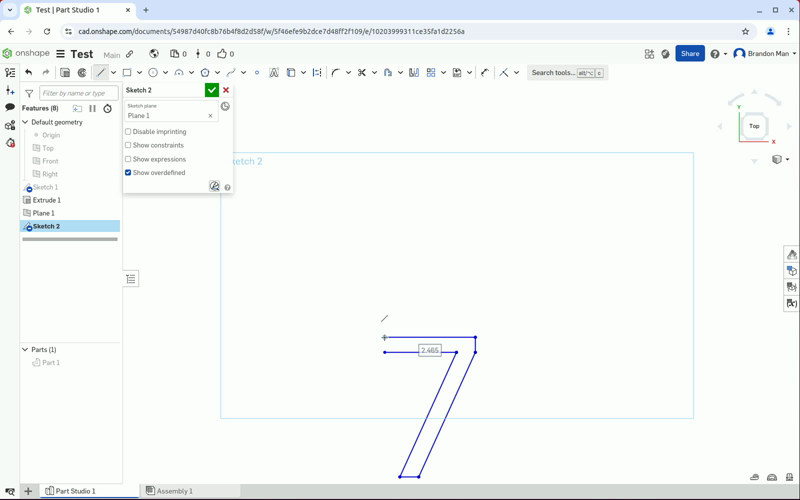
scroll(-6)
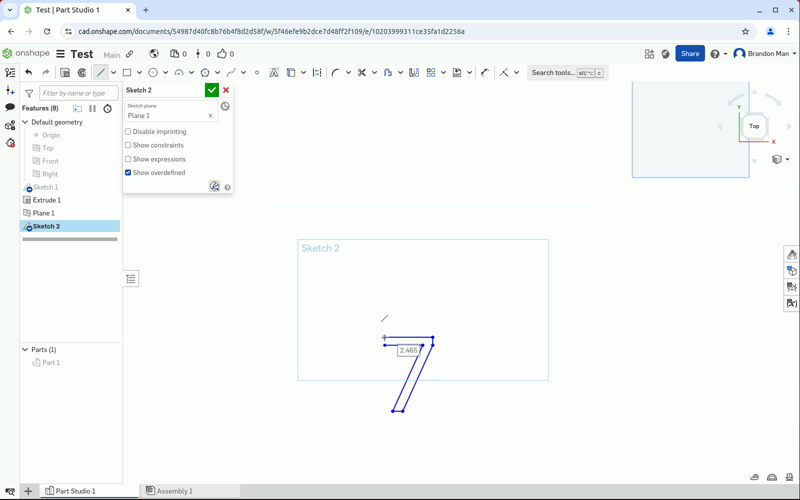
scroll(-6)
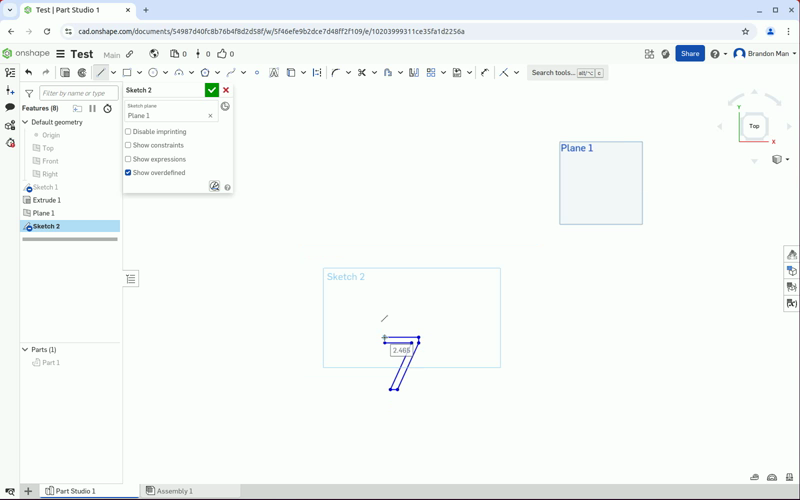
scroll(-6)
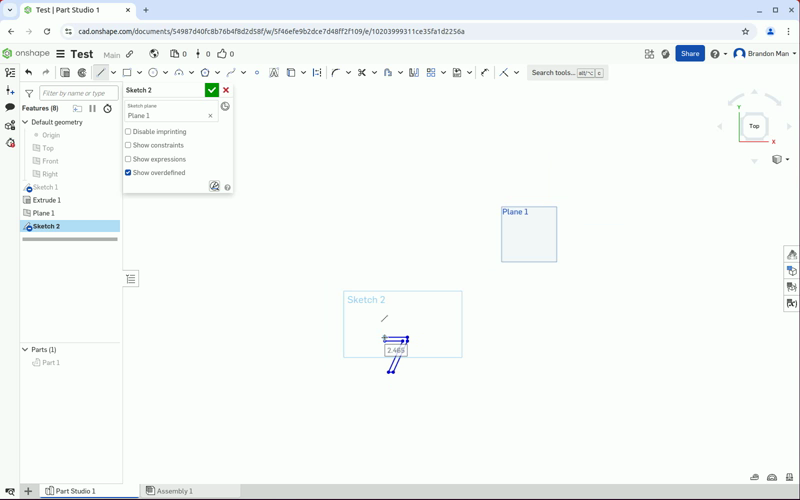
scroll(-6)
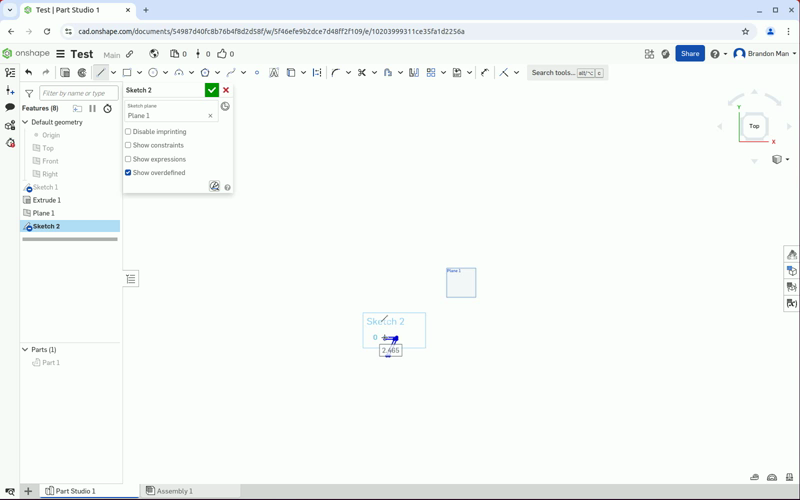
key_up(shift)
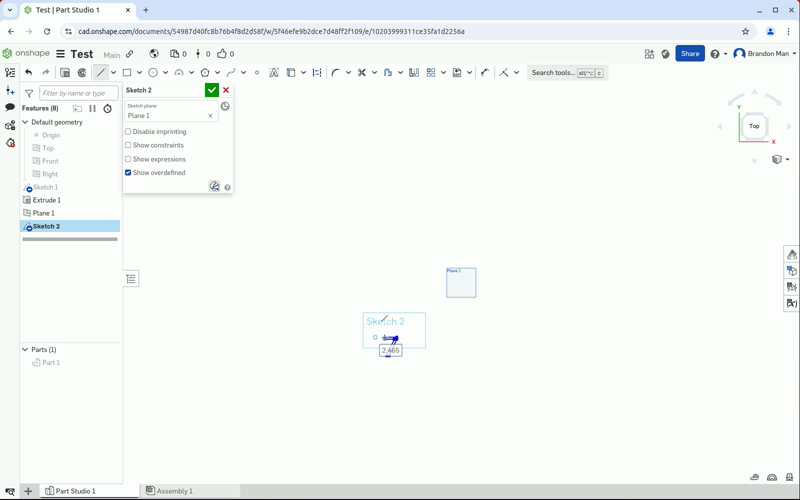
mouse_move(414, 337)
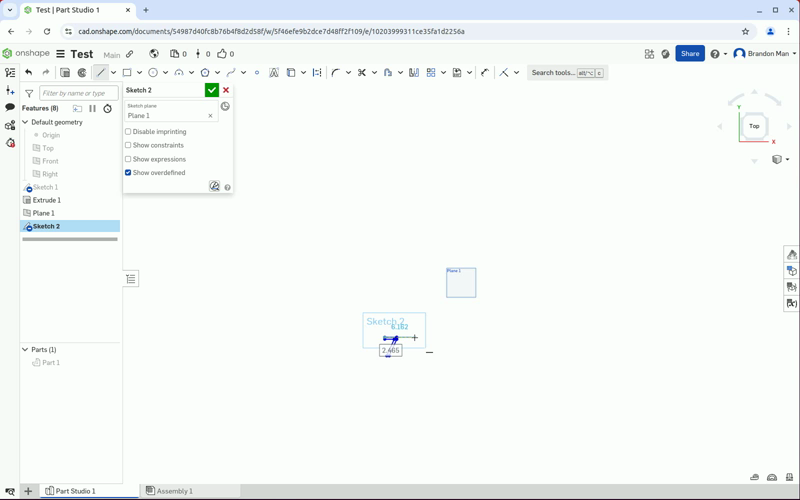
key_down(shift)
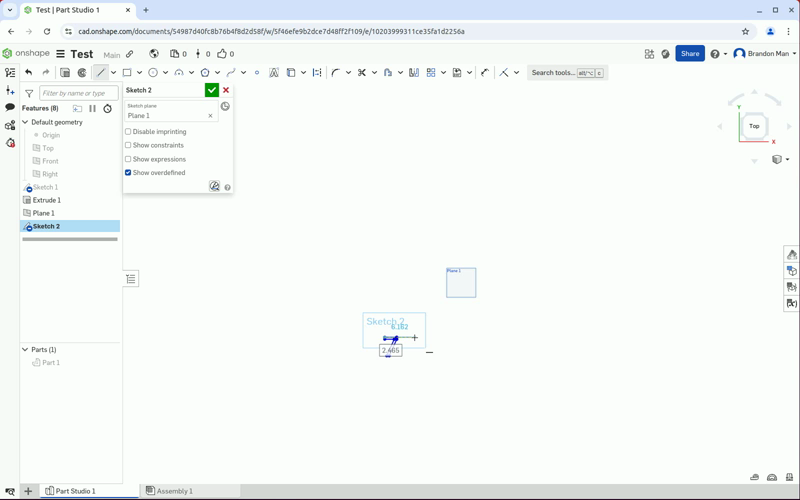
mouse_move(384, 339)
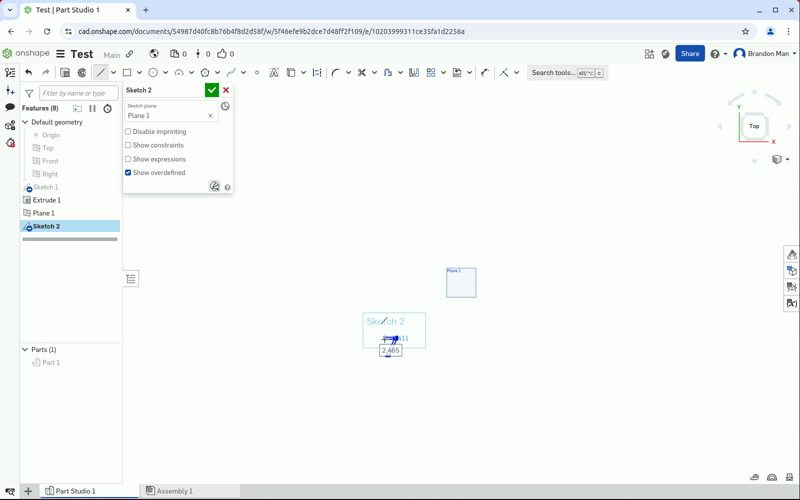
scroll(6)
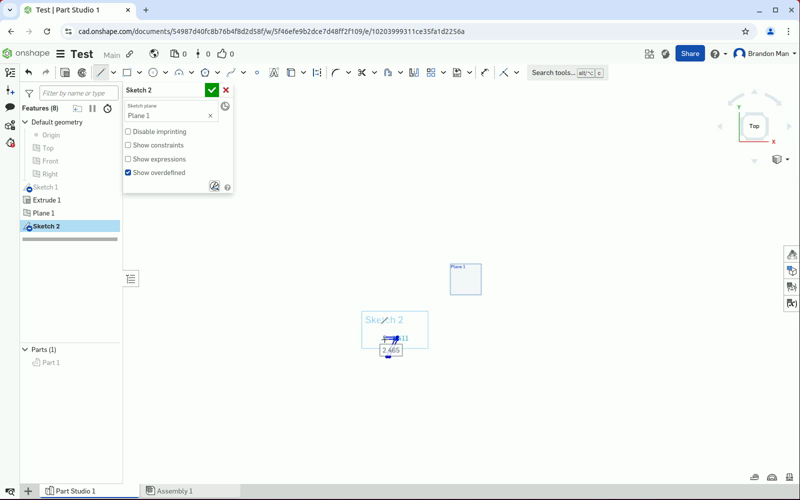
scroll(6)
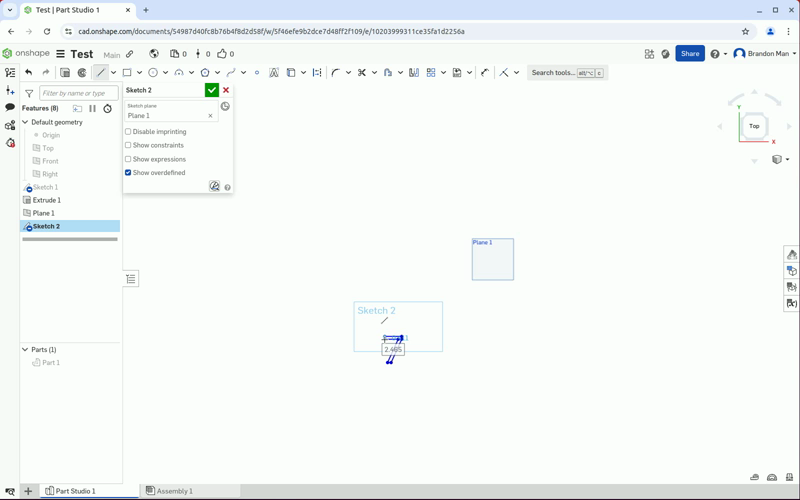
scroll(6)
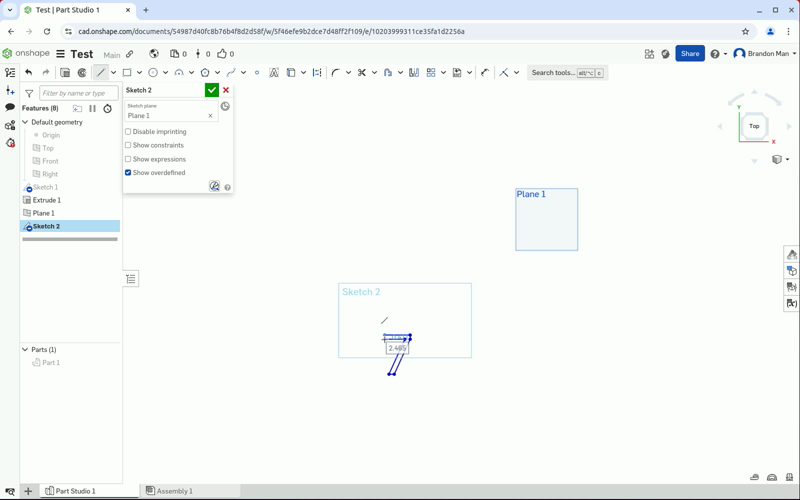
scroll(6)
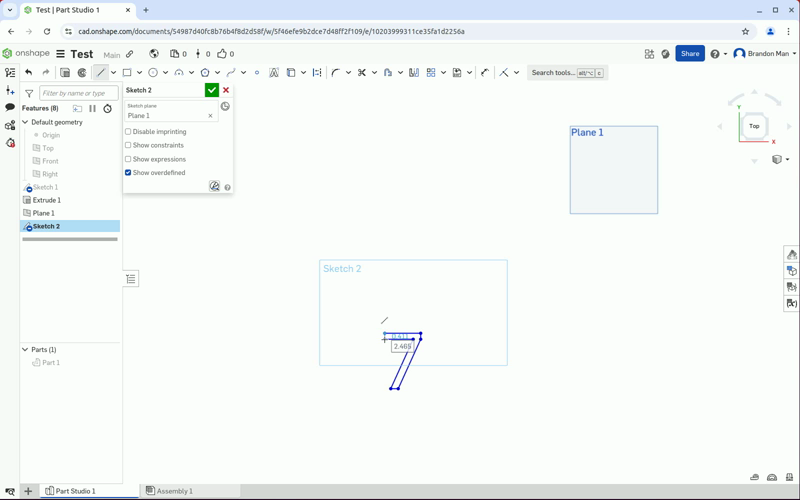
scroll(6)
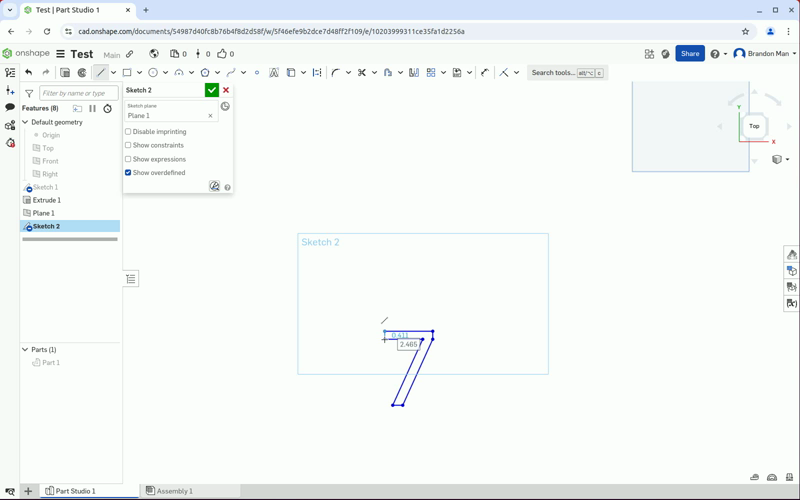
scroll(6)
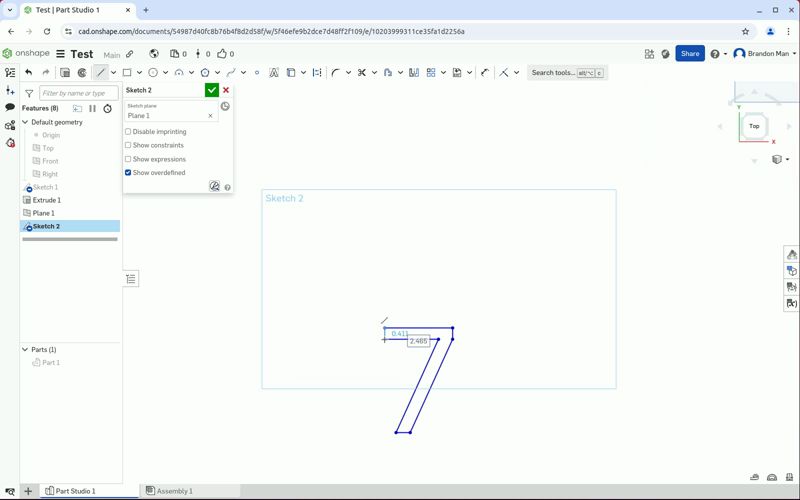
scroll(6)
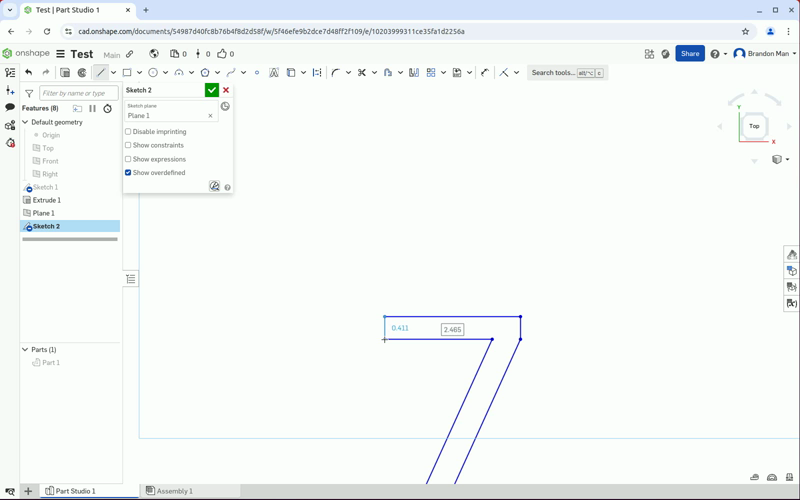
key_up(shift)
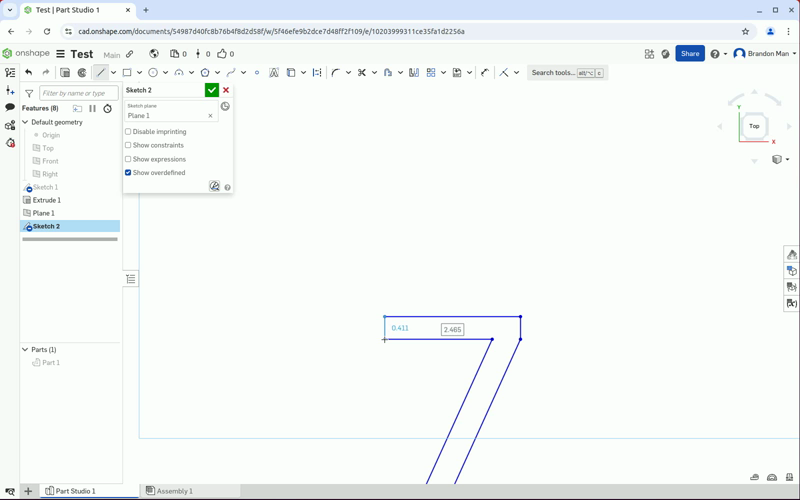
click(384, 339)
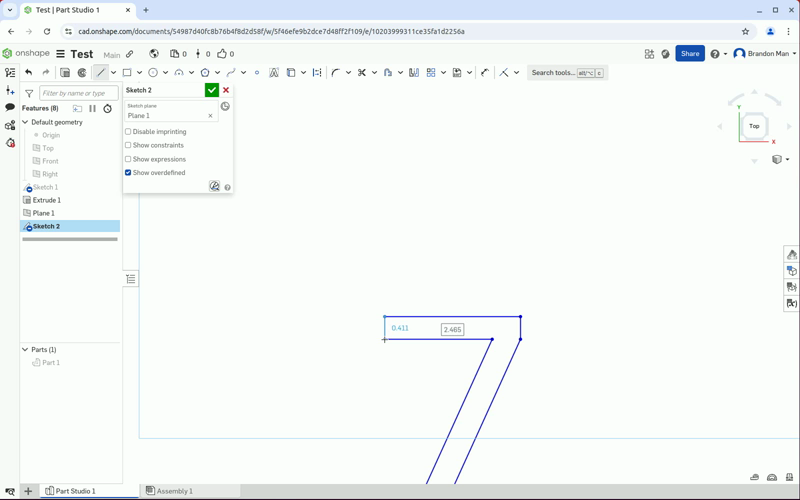
scroll(-6)
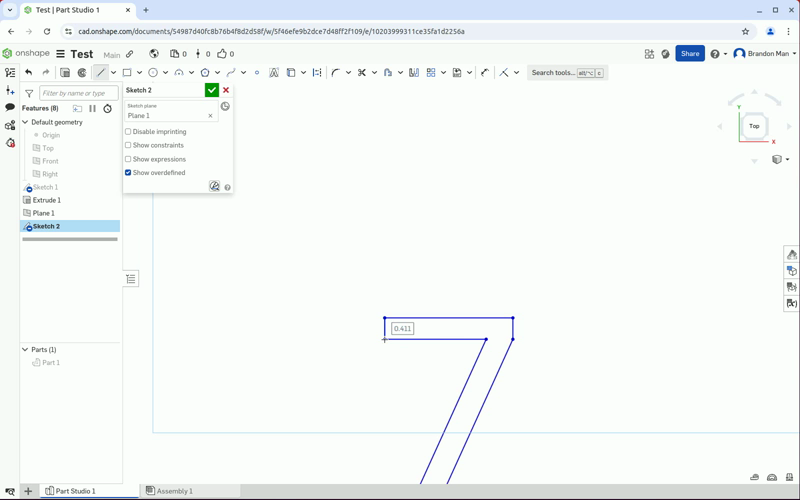
scroll(-6)
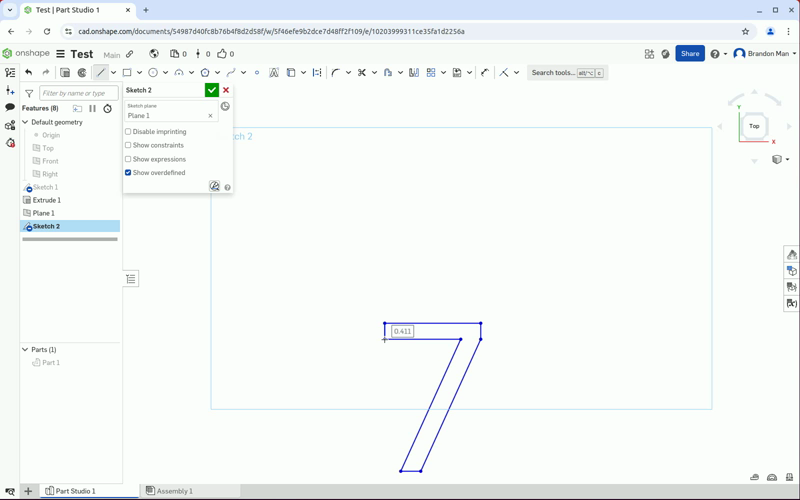
scroll(-6)
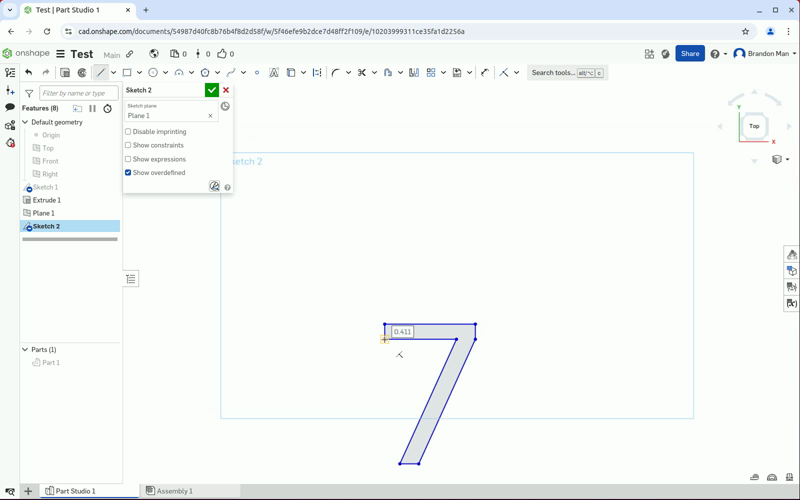
scroll(-6)
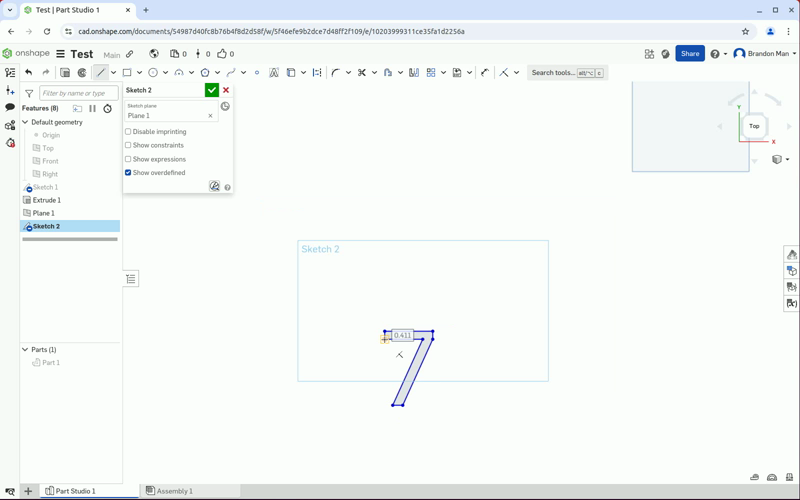
scroll(-6)
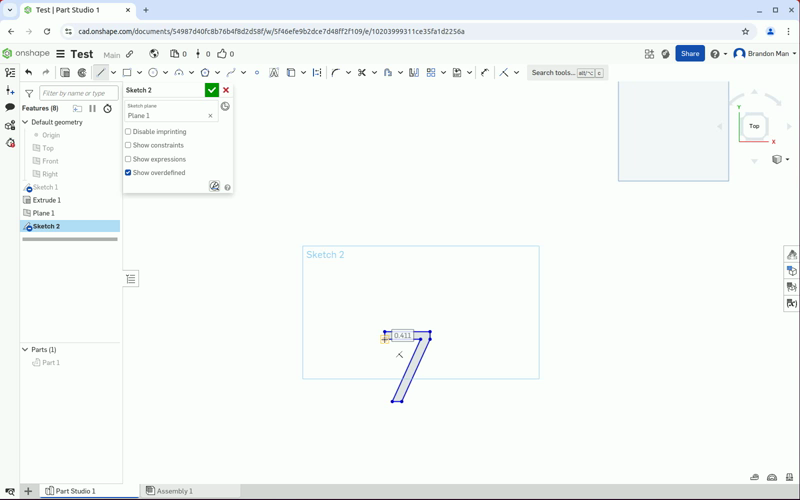
scroll(-6)
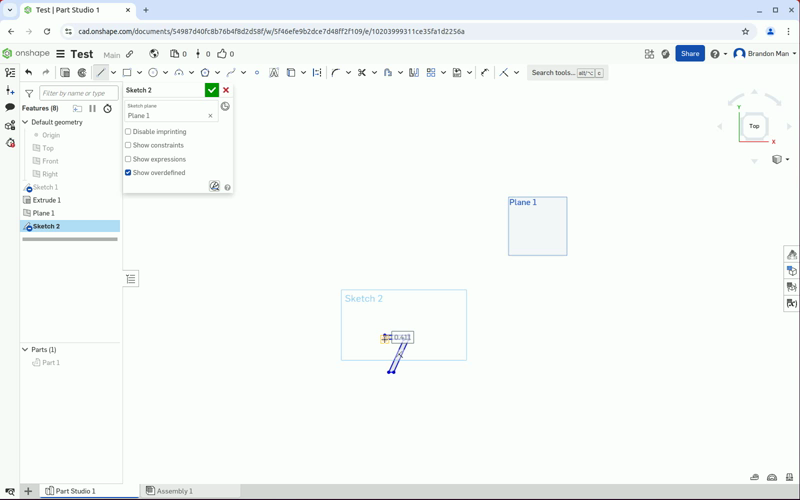
scroll(-6)
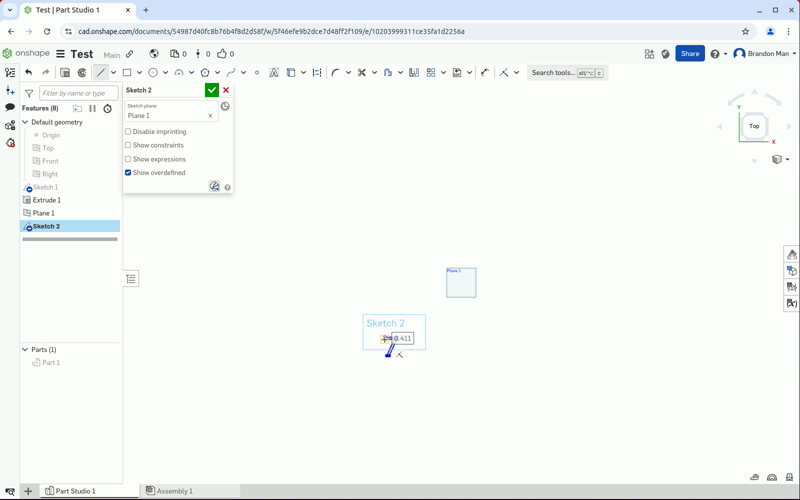
key(esc)
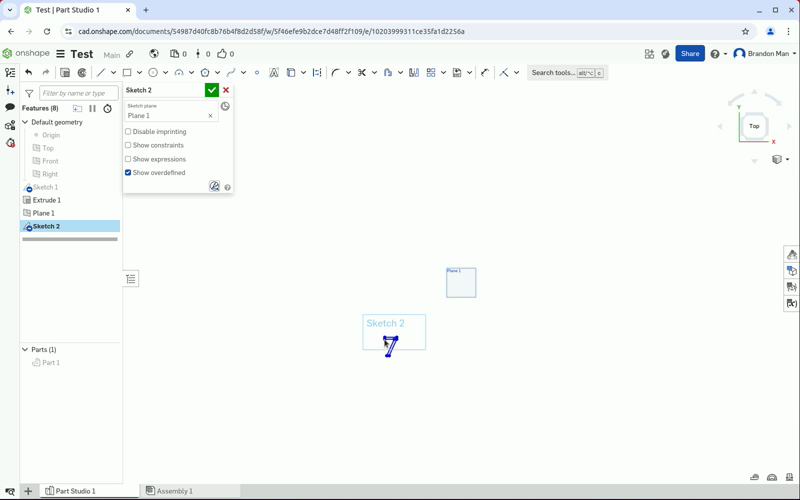
mouse_move(388, 338)
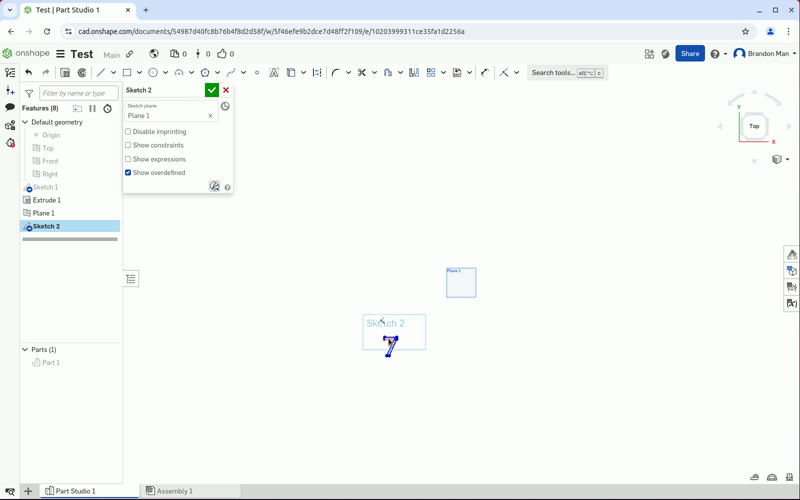
scroll(6)
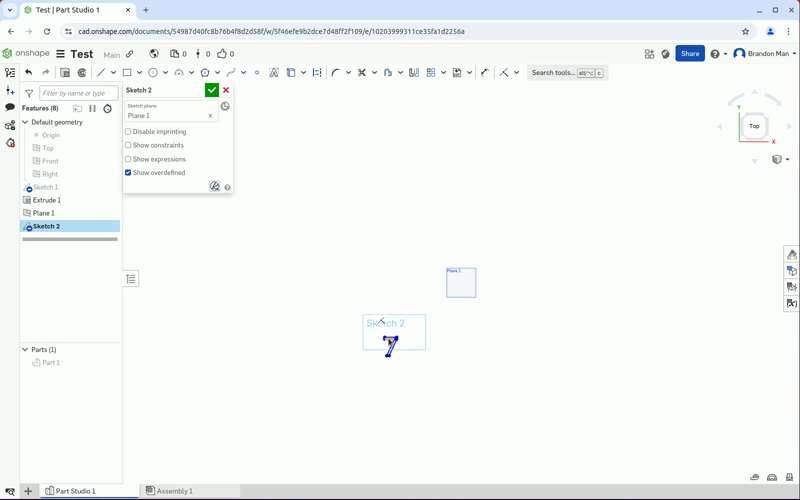
scroll(6)
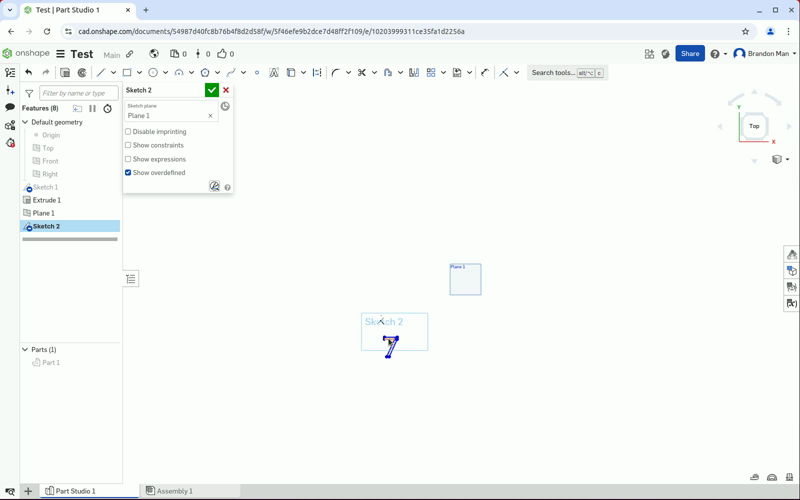
scroll(6)
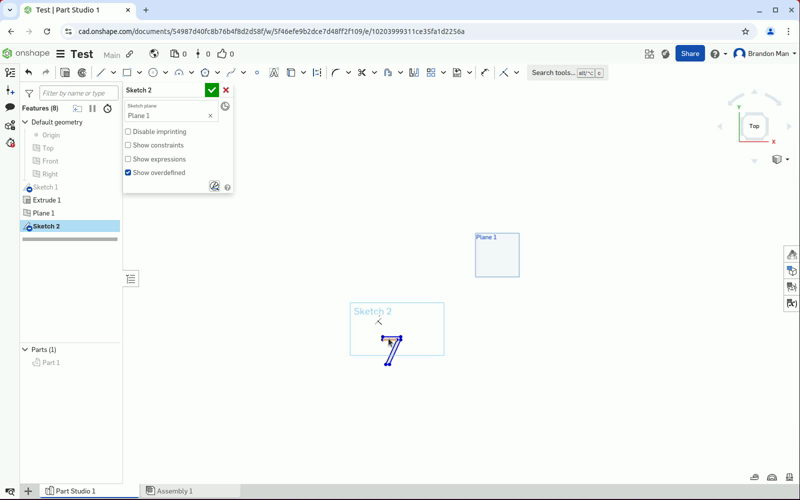
scroll(6)
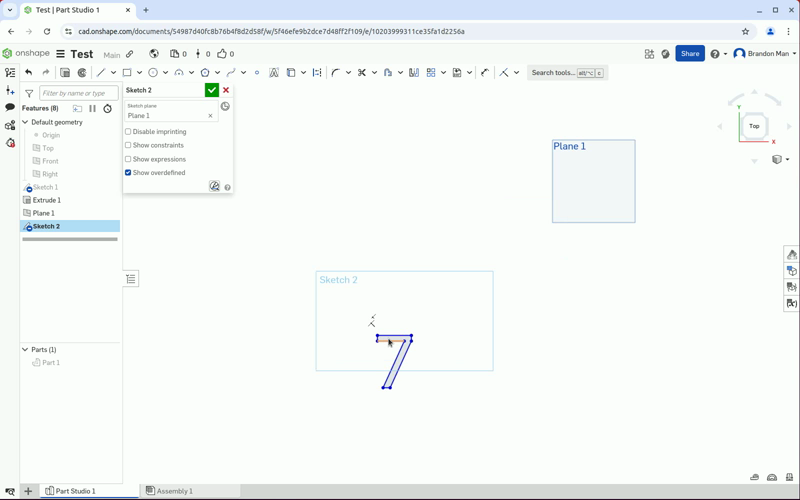
scroll(6)
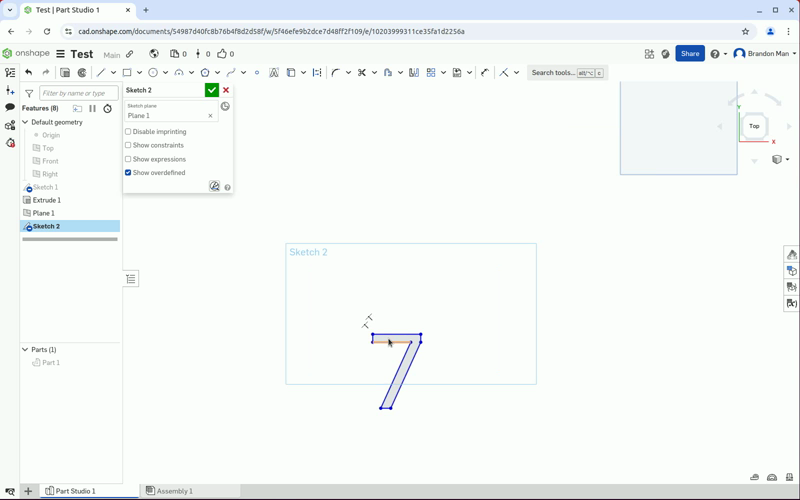
scroll(6)
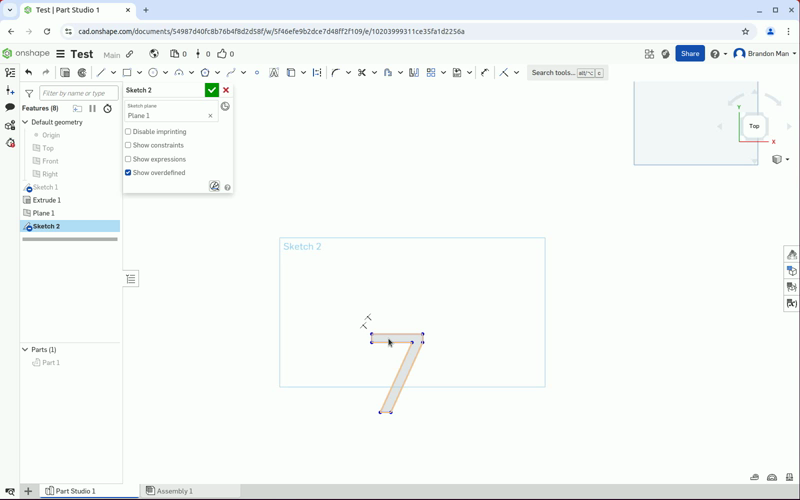
scroll(6)
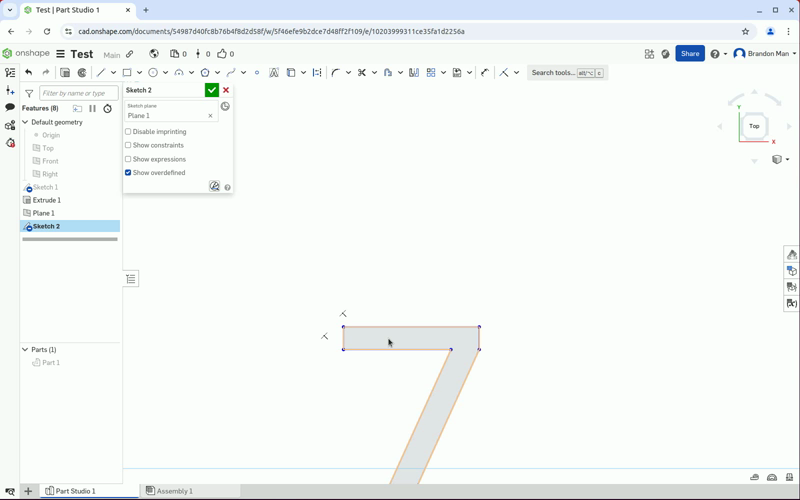
click(388, 338)
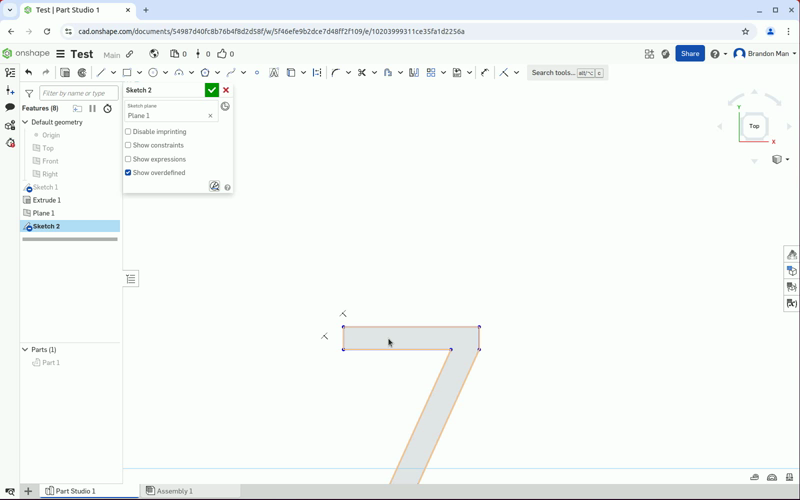
scroll(-6)
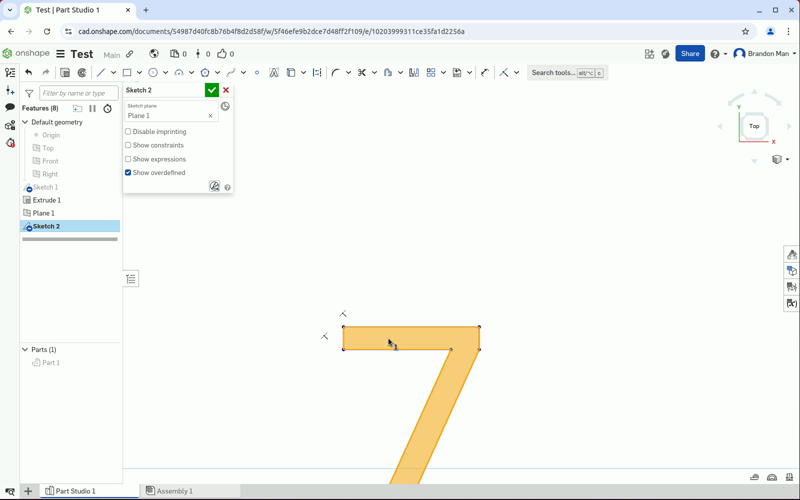
scroll(-6)
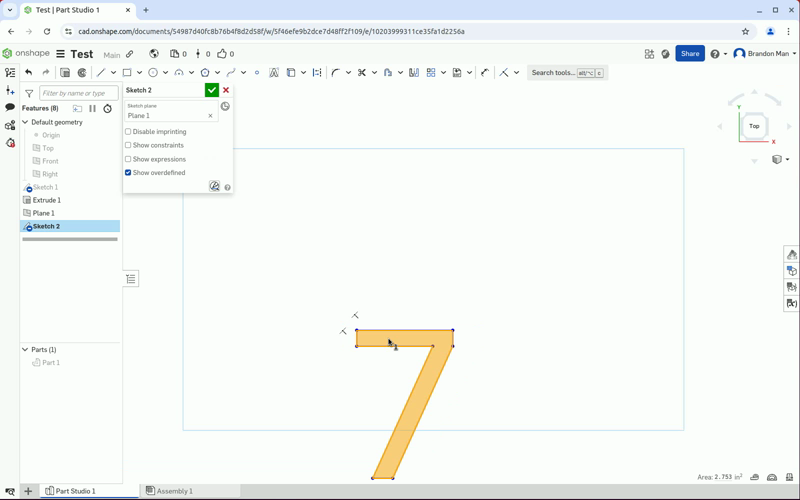
scroll(-6)
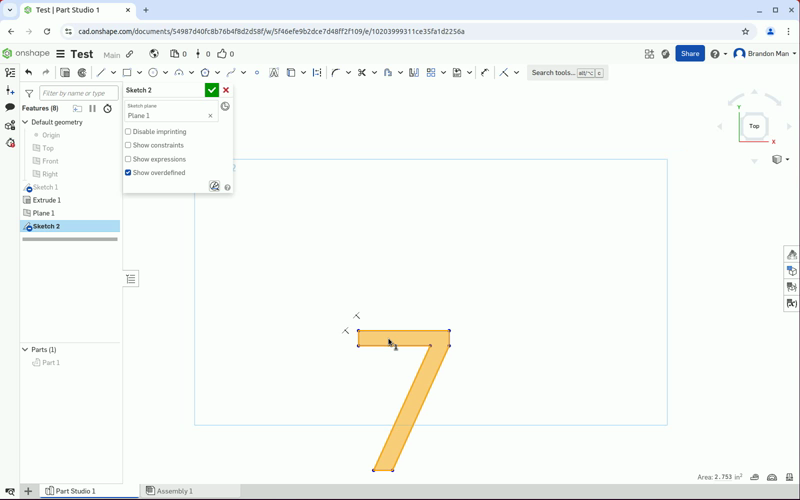
scroll(-6)
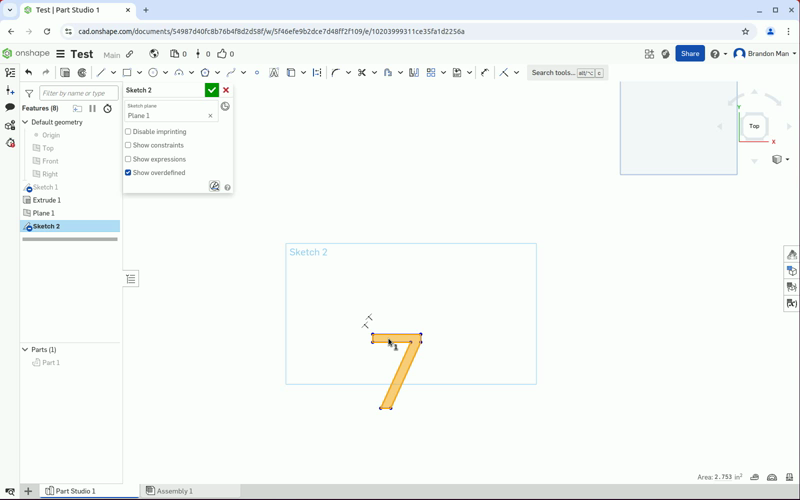
scroll(-6)
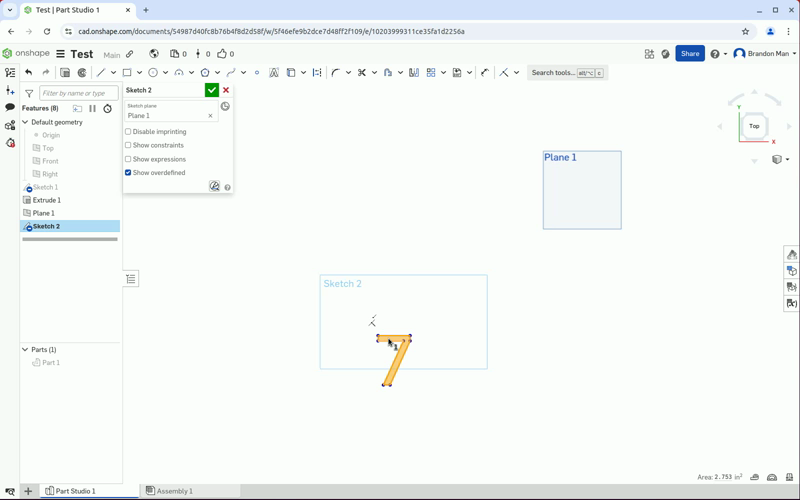
scroll(-6)
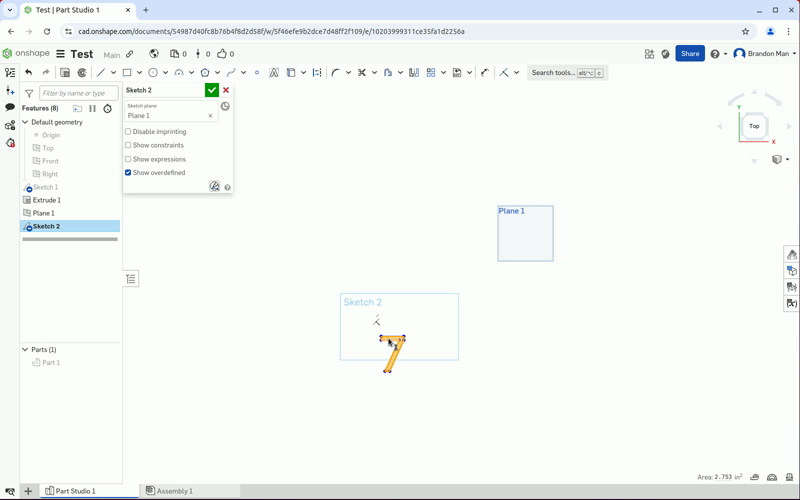
scroll(-6)
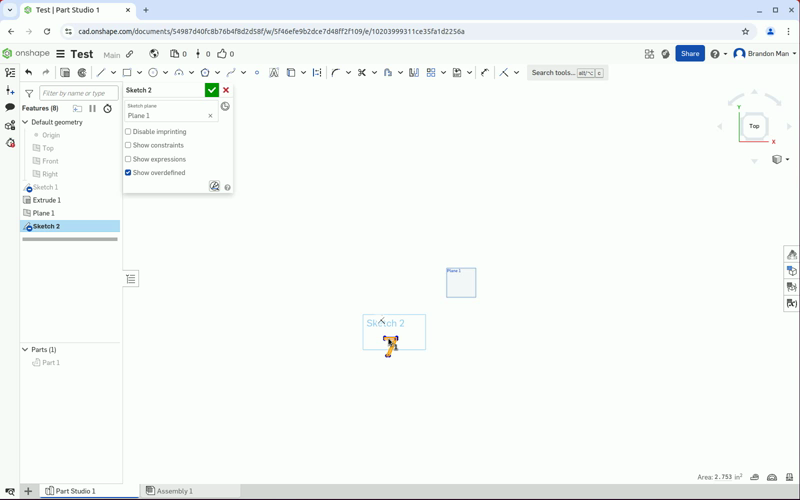
mouse_move(73, 352)
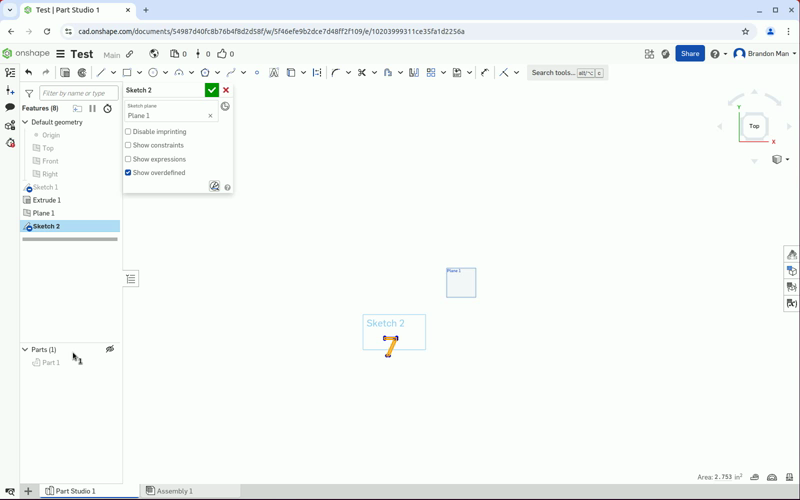
key(shift+y)
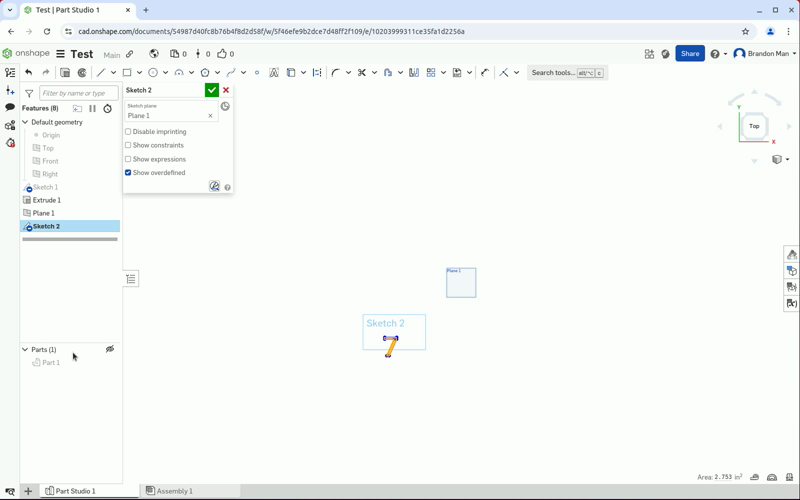
key(shift+e)
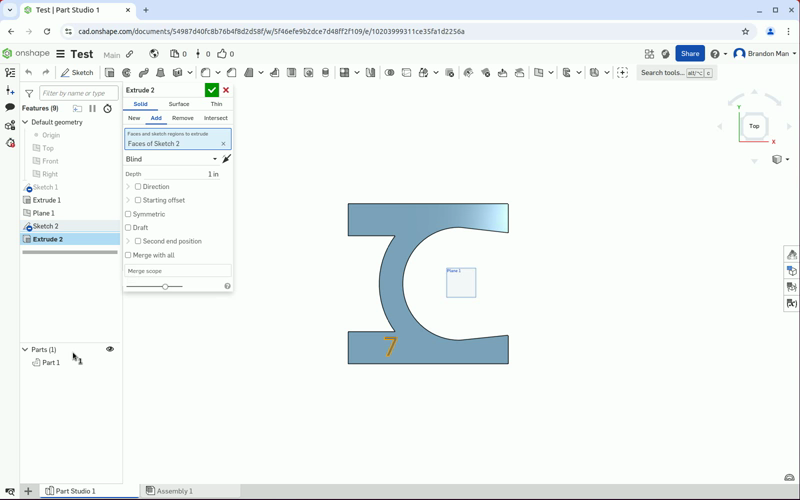
mouse_move(143, 106)
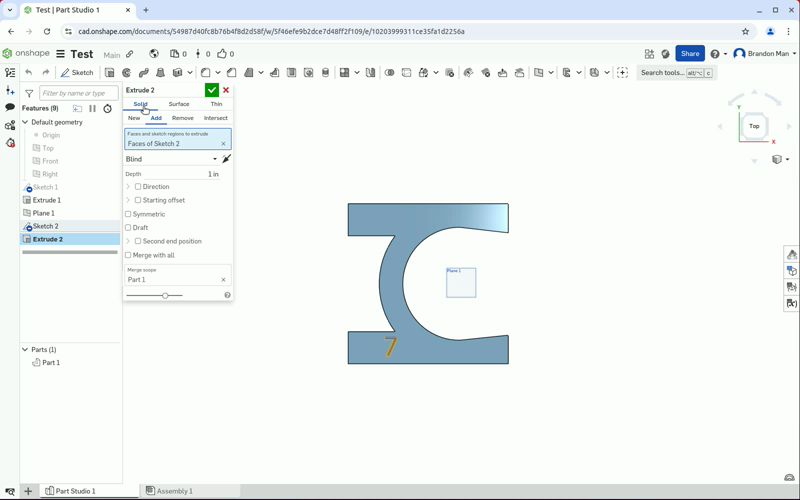
click(143, 106)
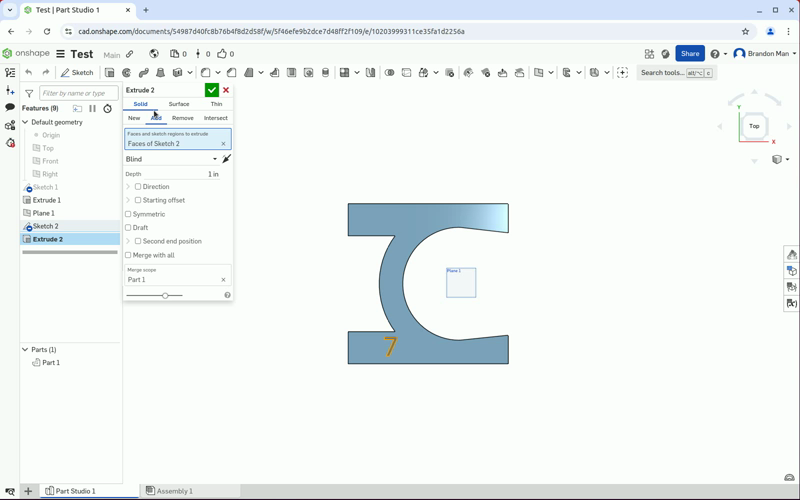
mouse_move(186, 120)
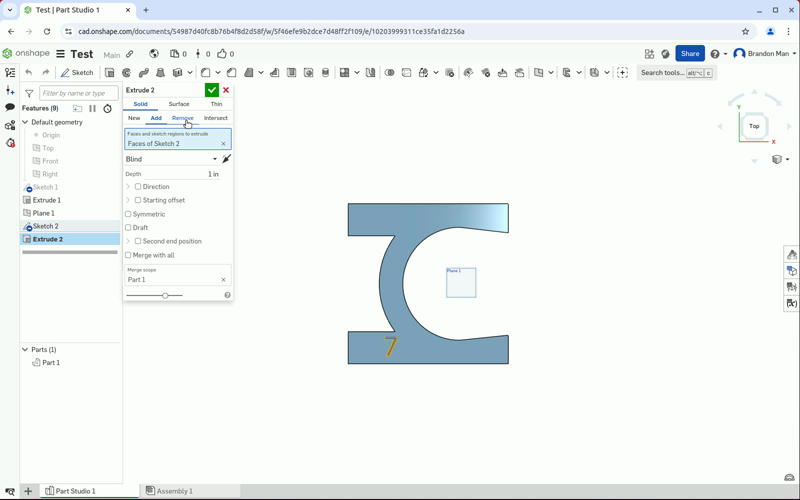
click(186, 120)
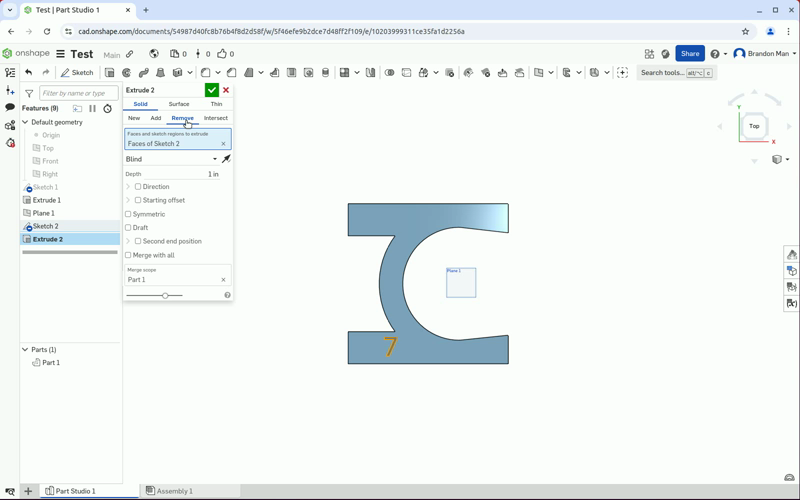
key(tab, 4)
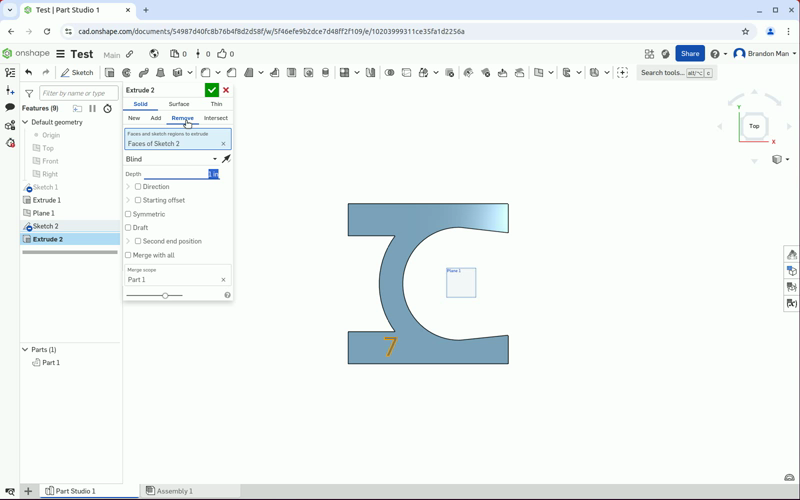
text(6.499)
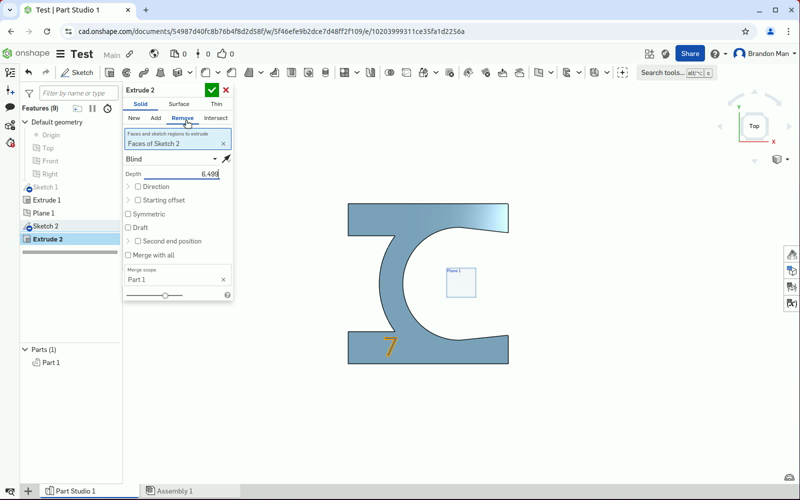
key(tab, 6)
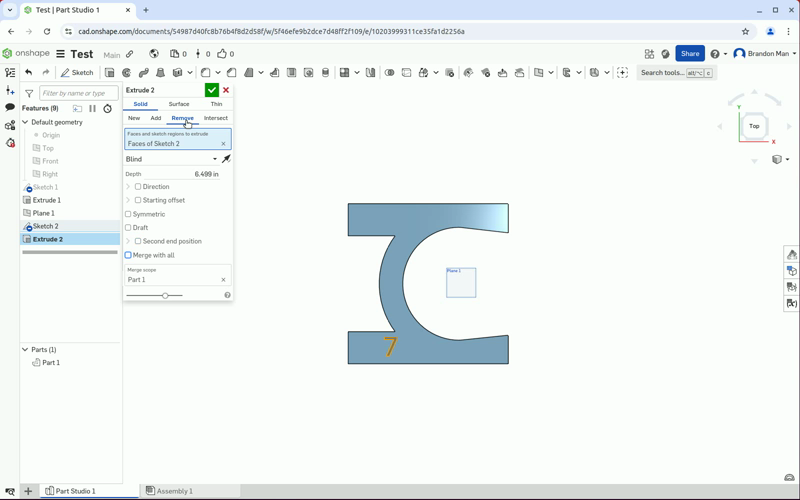
key(space)
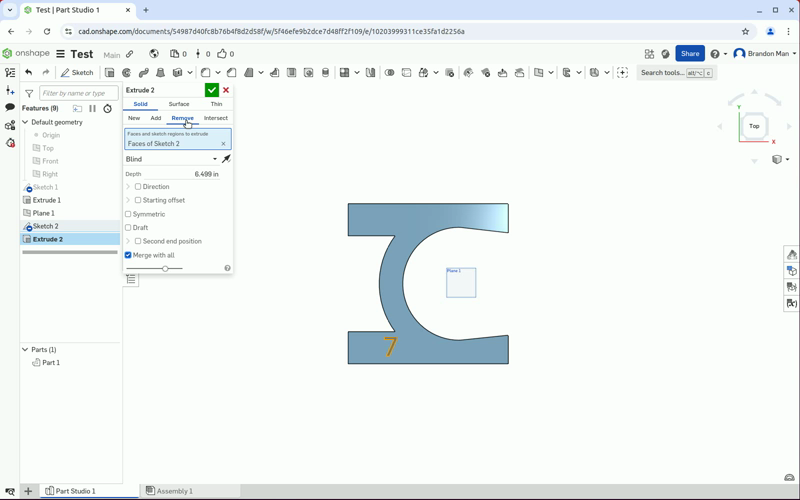
key(enter)
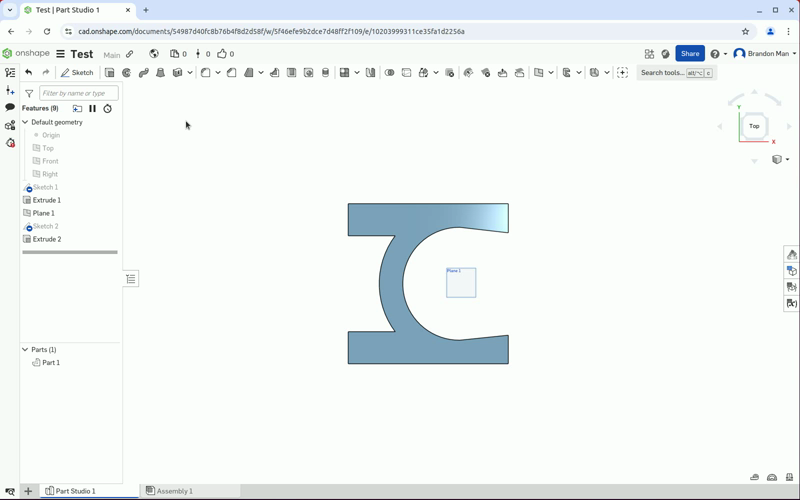
key(shift+h)
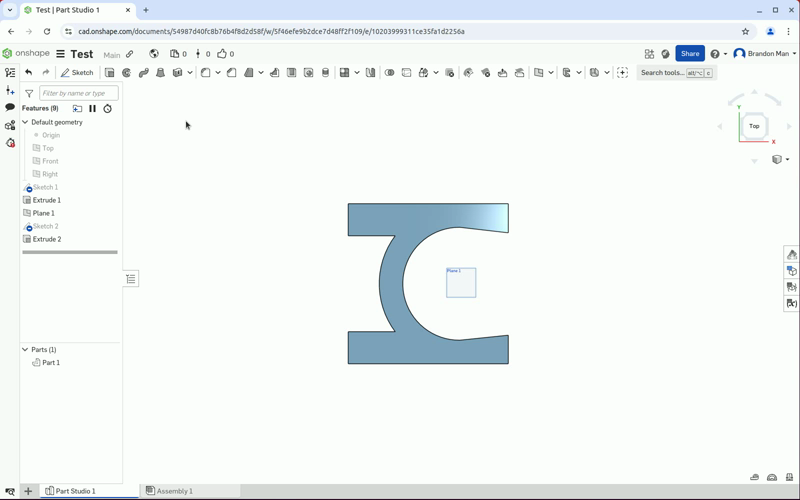
key(shift+h)
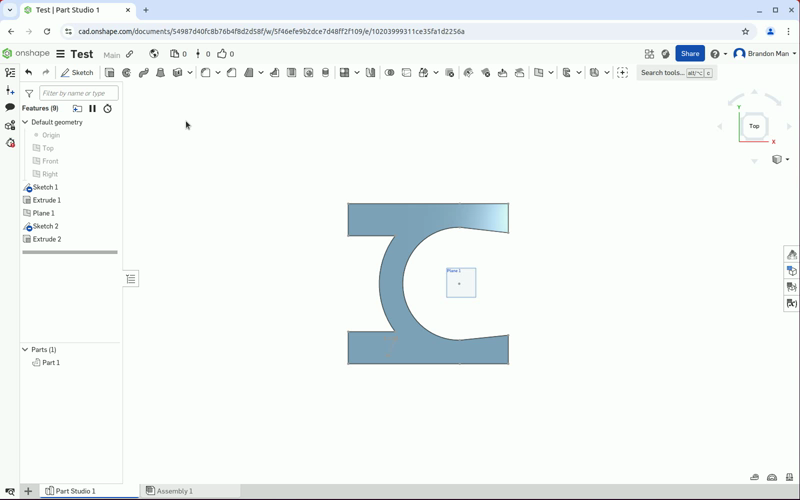
key(shift+7)
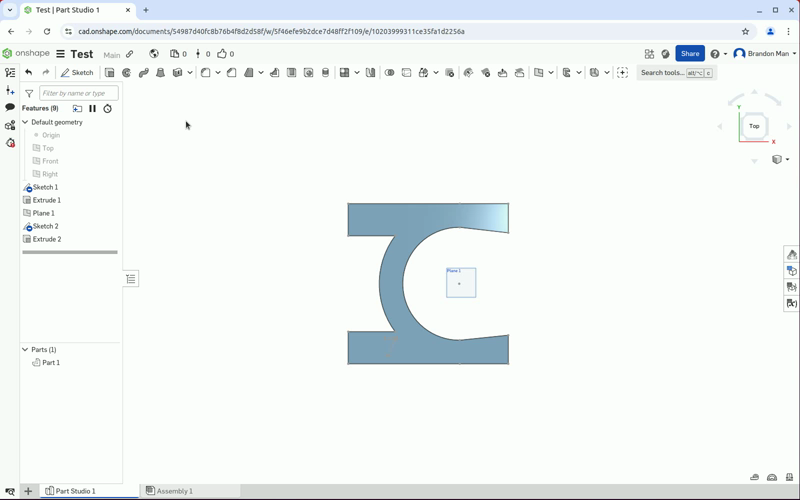
key(up, 3)
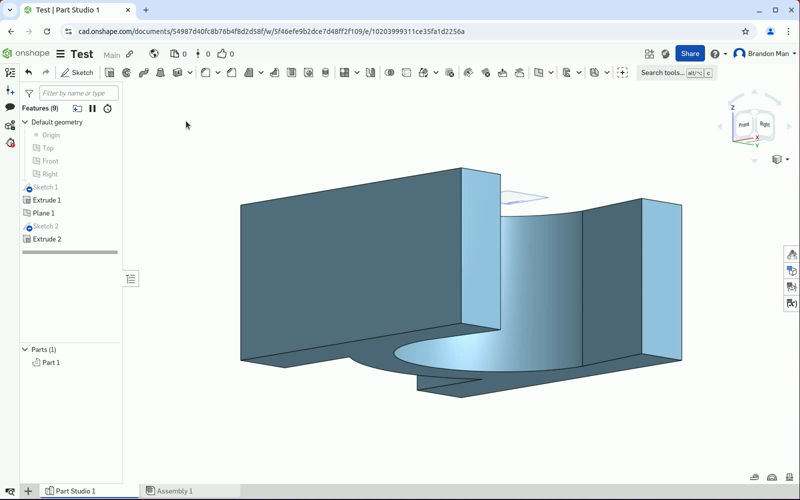
key(left, 3)
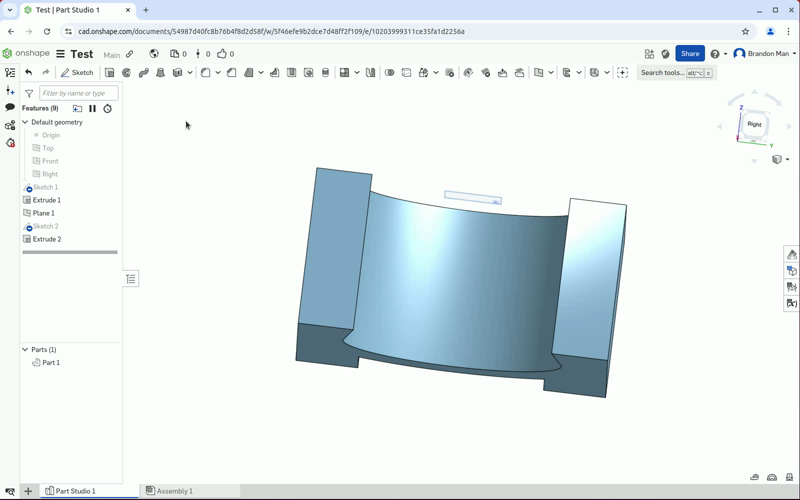
key(right, 3)
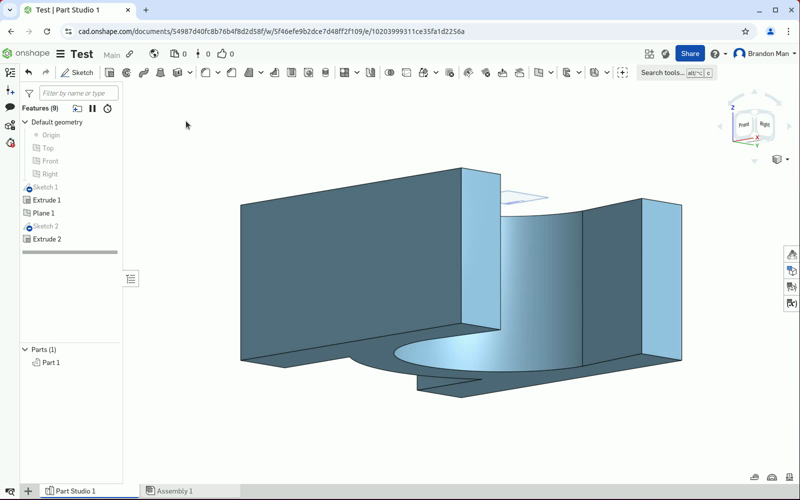
key(down, 3)
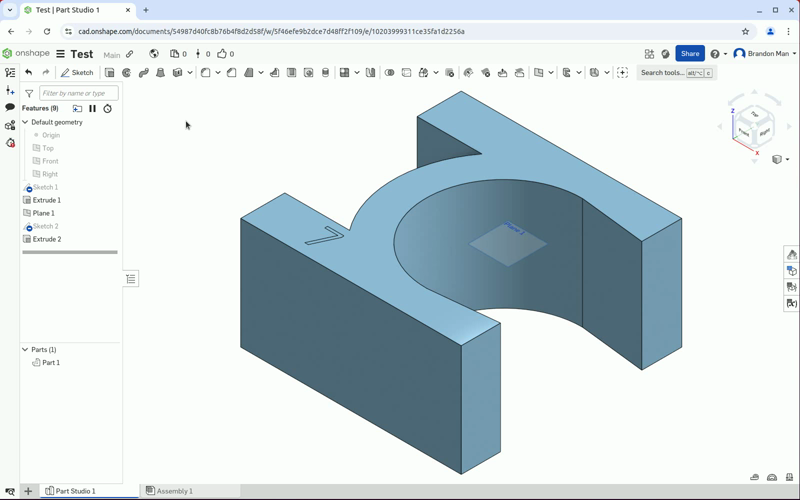
mouse_move(73, 189)
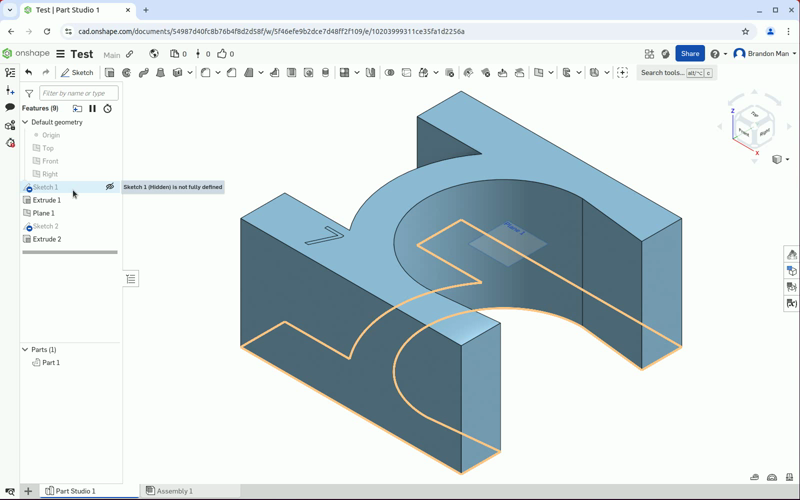
click(73, 189)